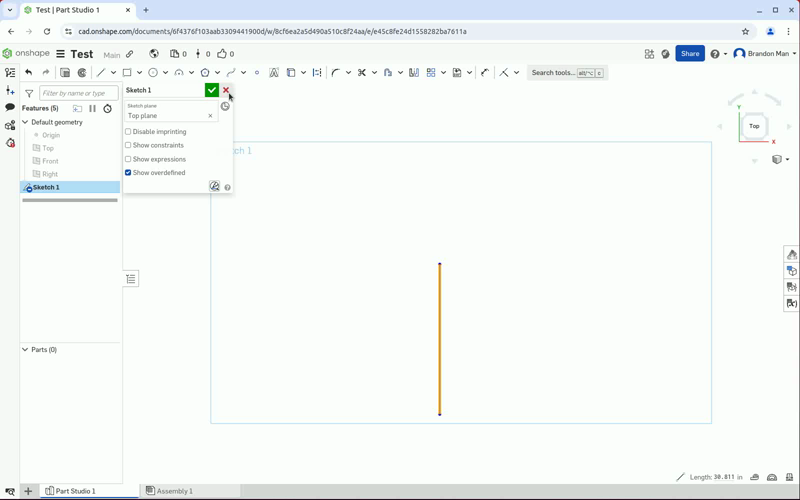
key(shift+h)
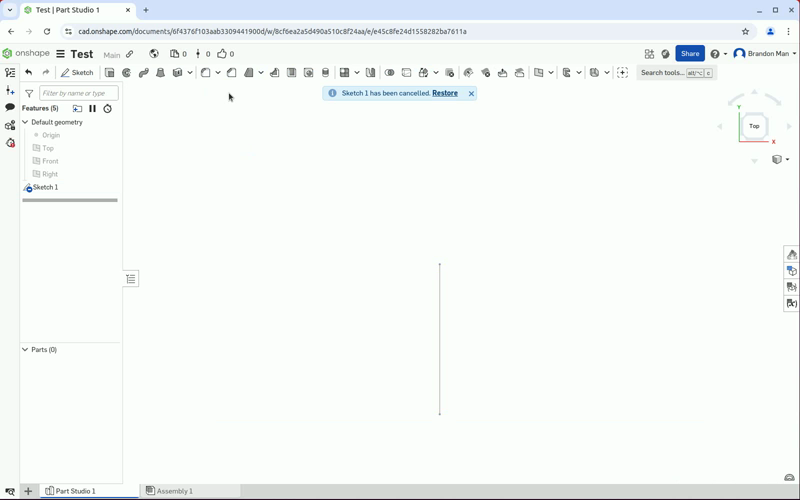
key(shift+s)
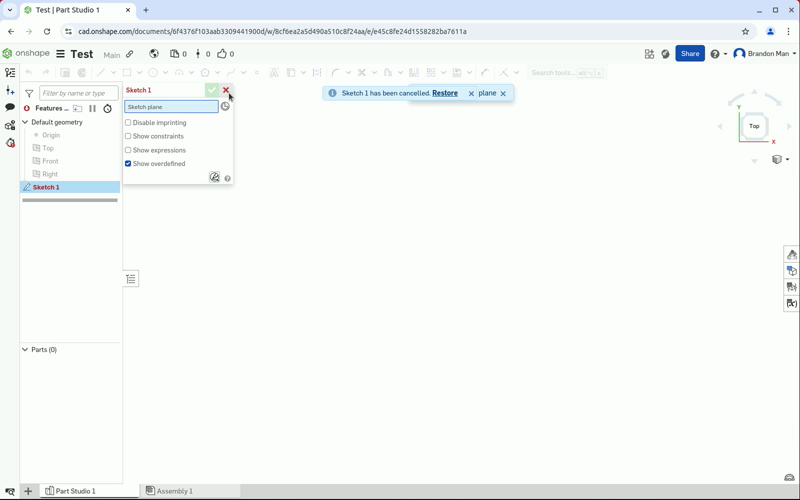
mouse_move(73, 150)
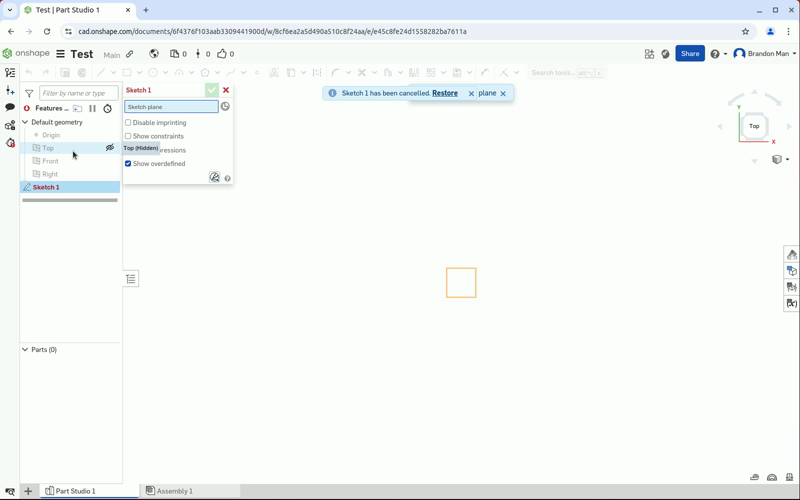
click(73, 150)
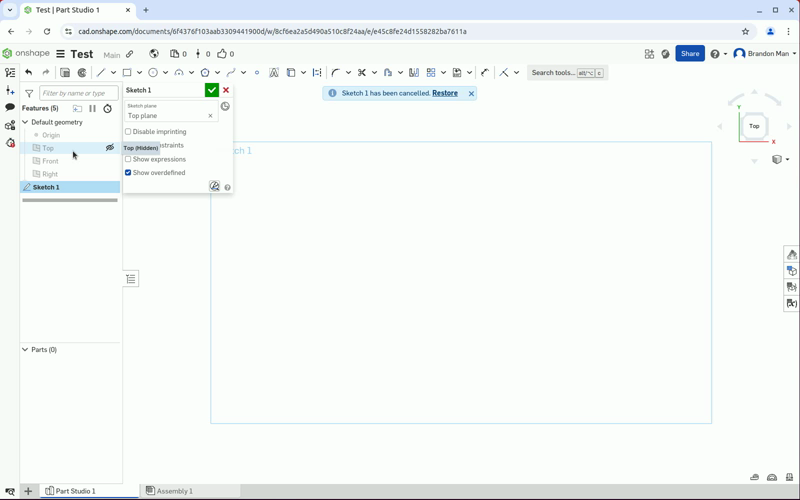
mouse_move(73, 352)
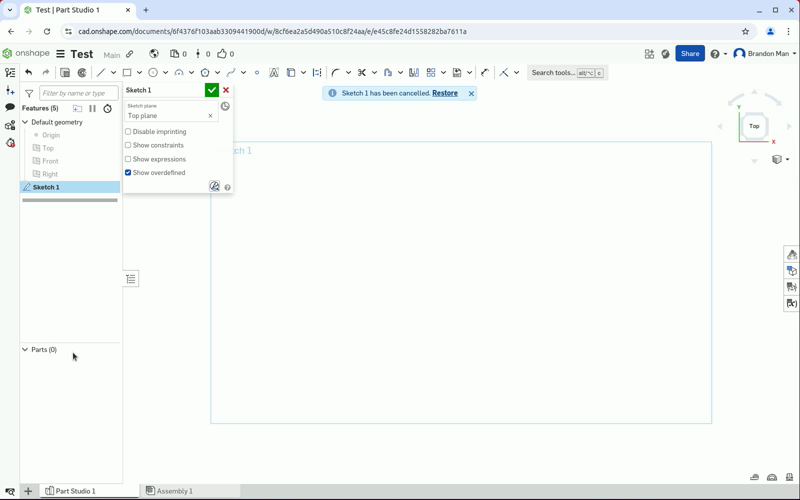
key(y)
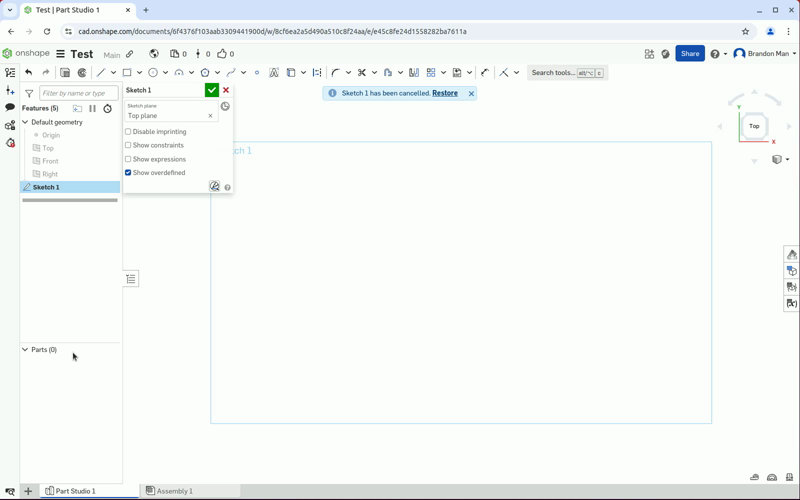
key(l)
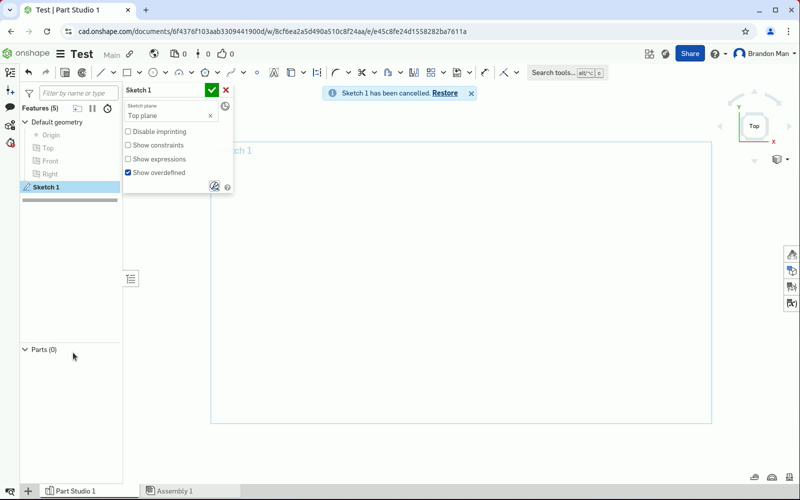
key_down(shift)
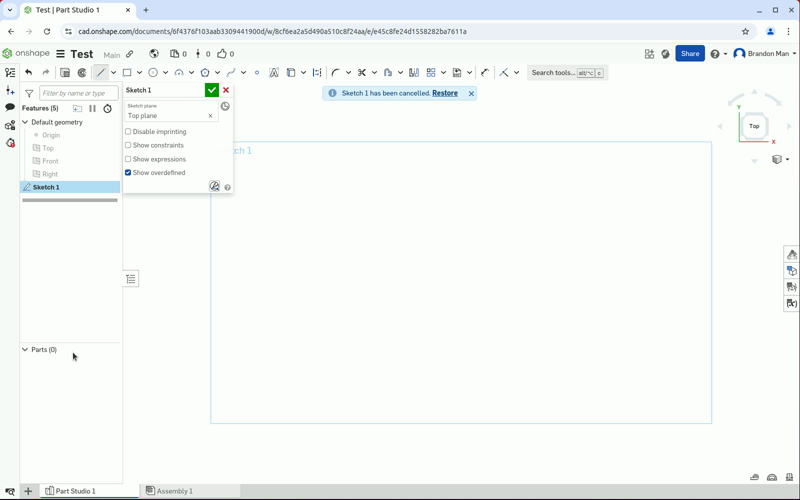
mouse_move(401, 333)
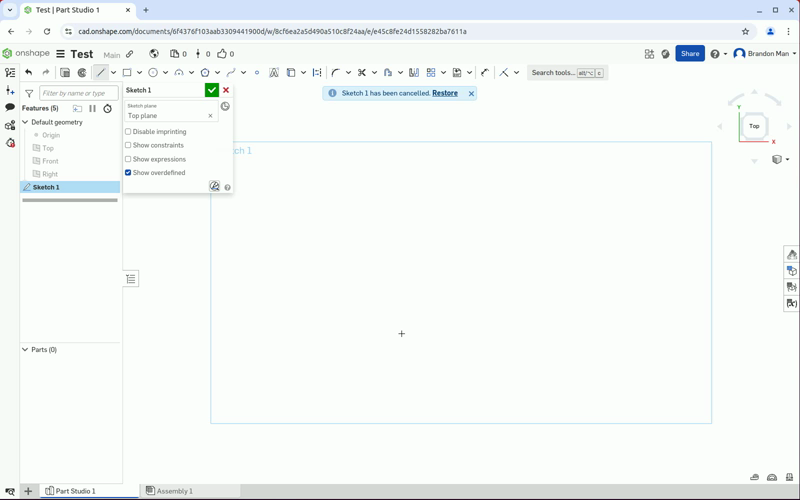
click(401, 333)
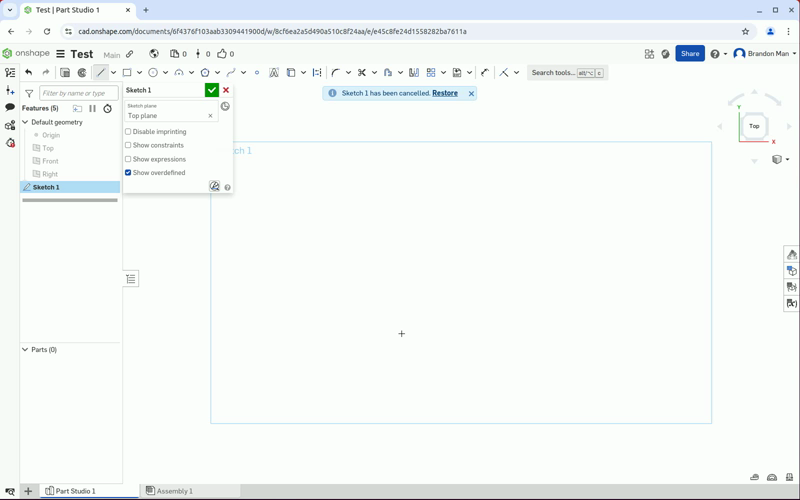
key_up(shift)
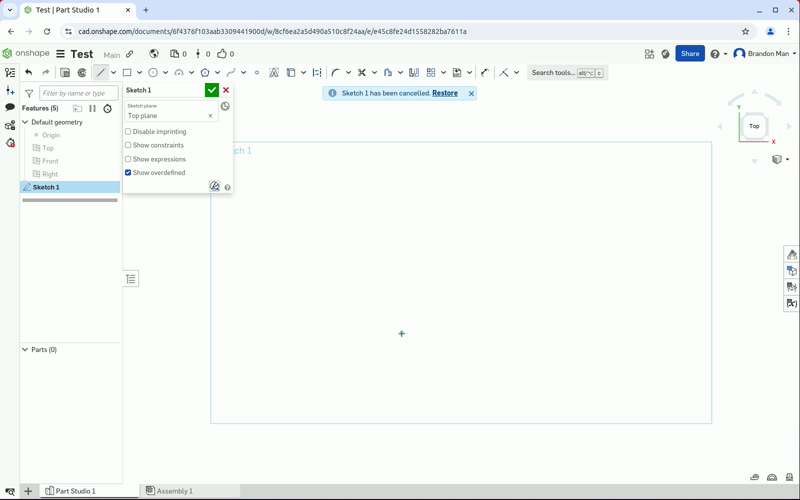
key_down(shift)
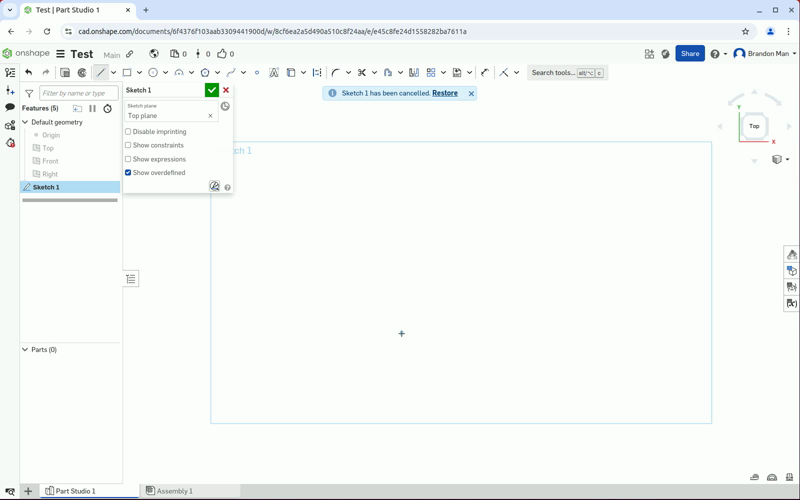
mouse_move(572, 333)
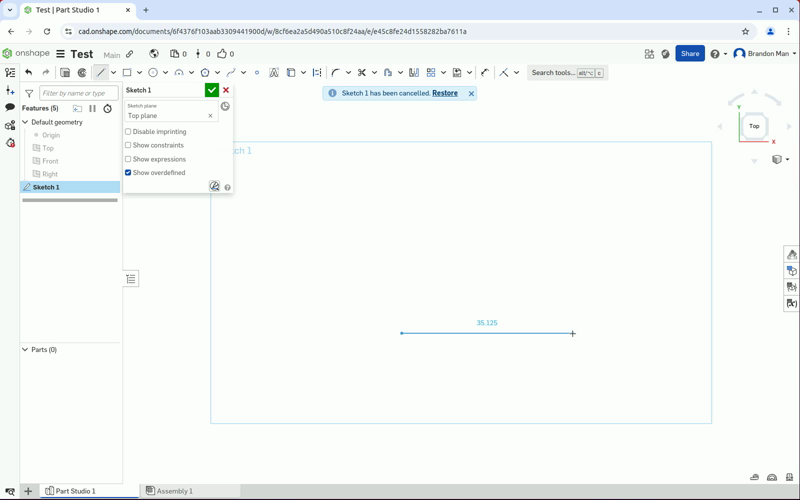
click(572, 333)
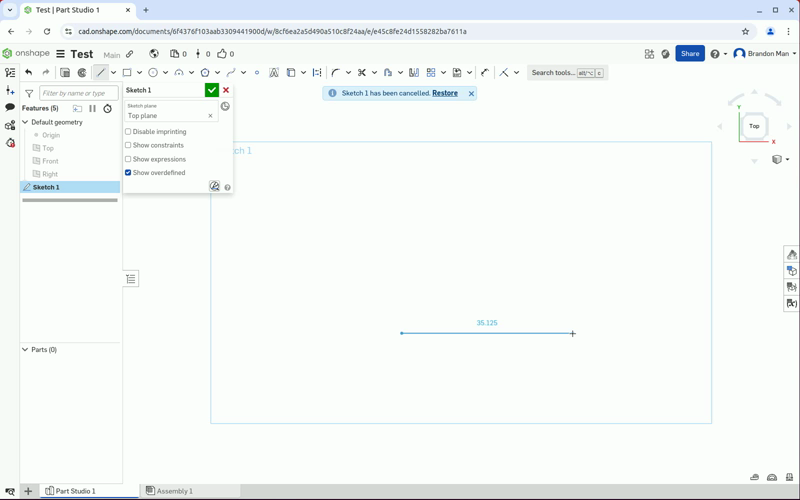
key_up(shift)
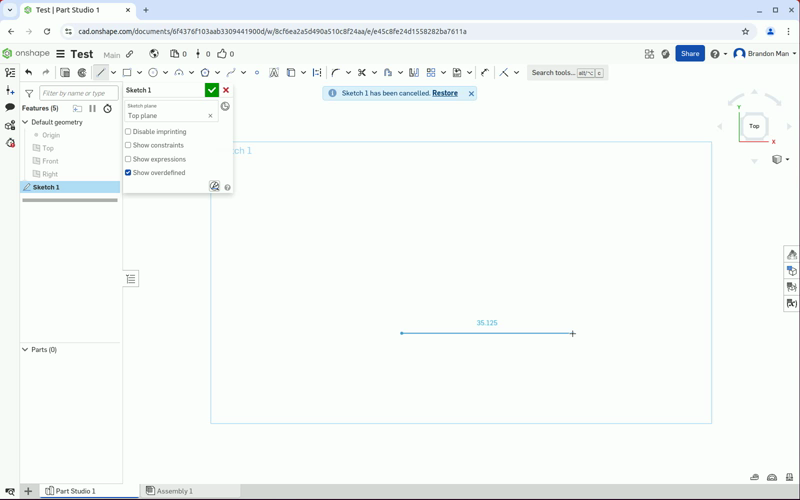
key_down(shift)
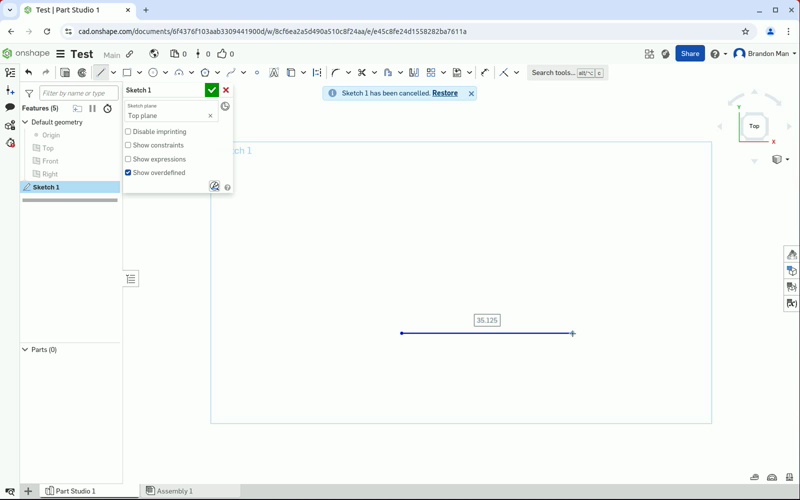
mouse_move(572, 247)
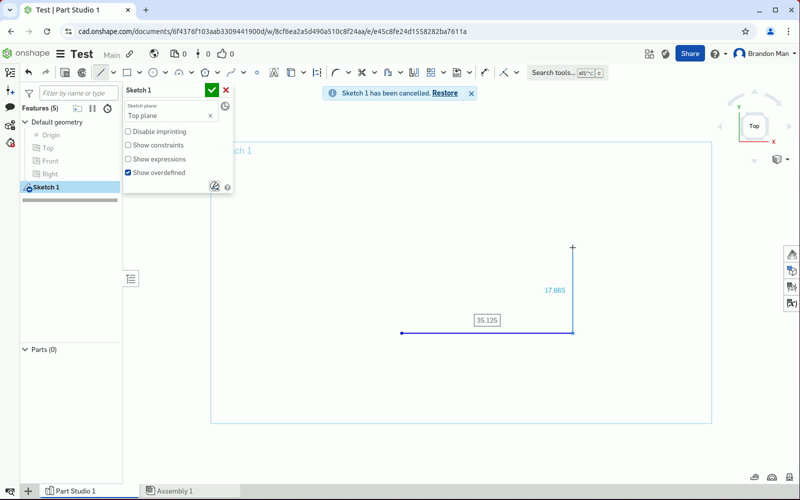
click(572, 247)
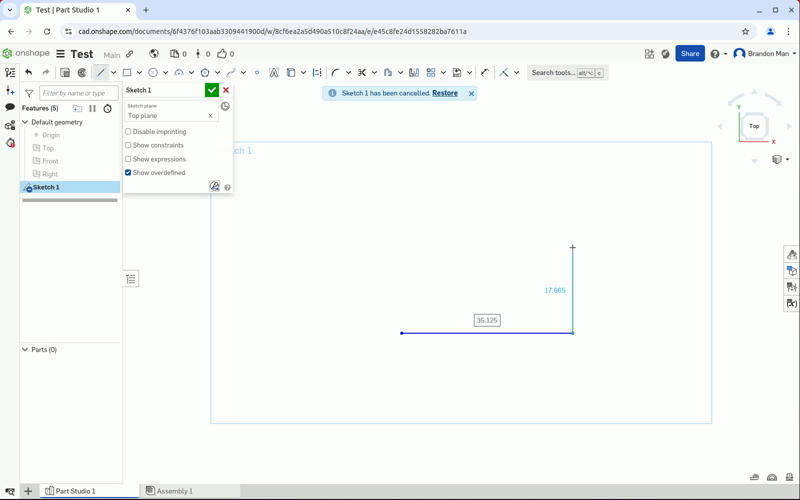
key_up(shift)
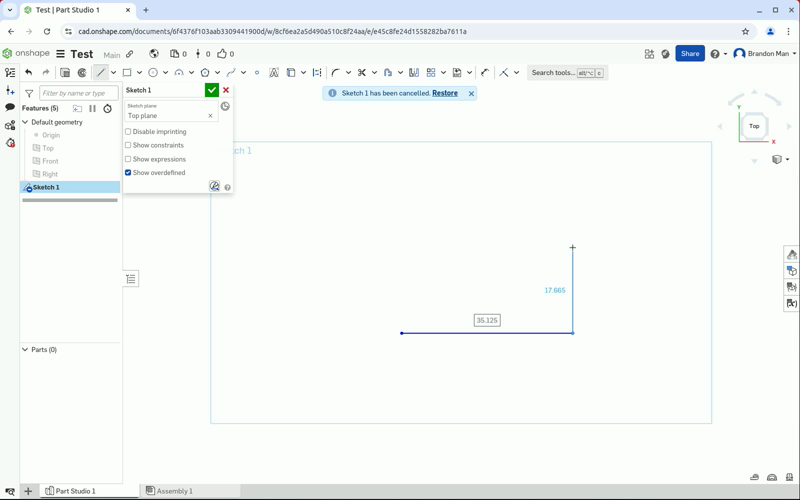
key_down(shift)
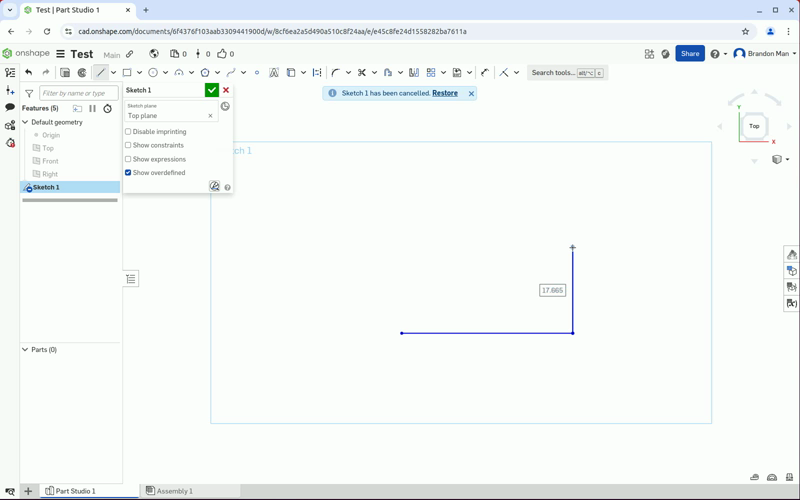
mouse_move(401, 247)
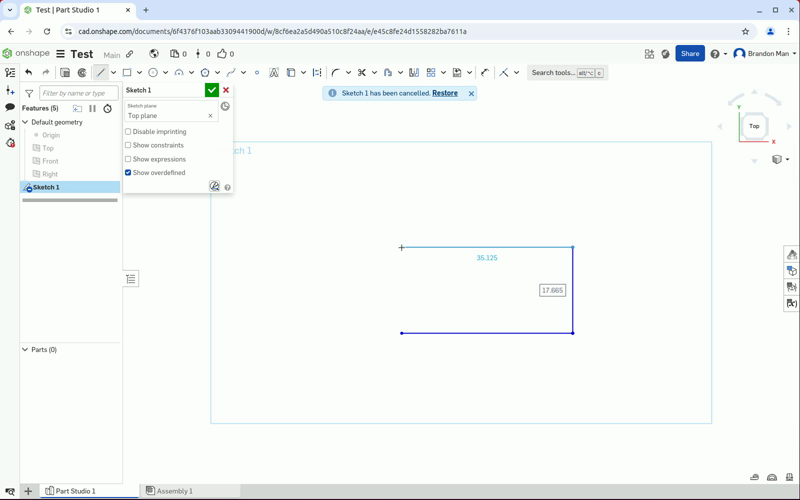
click(401, 247)
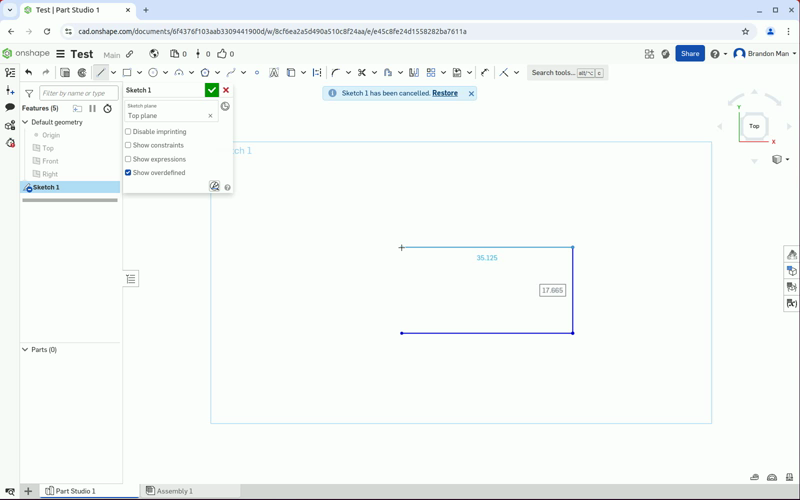
key_up(shift)
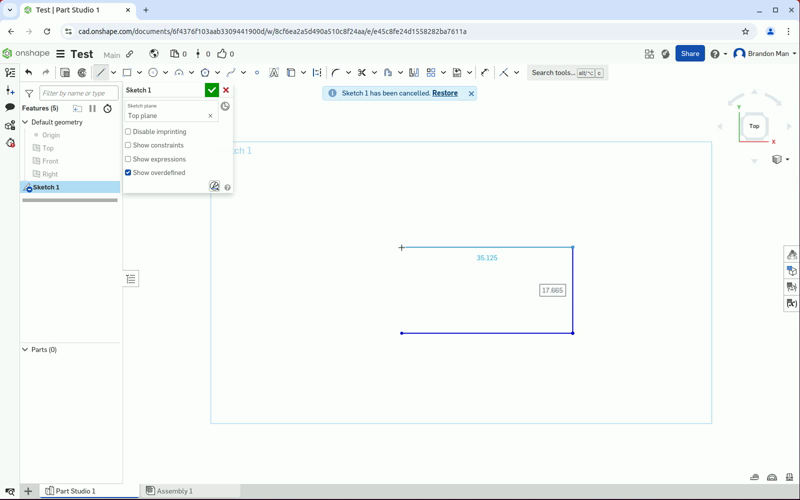
key_down(shift)
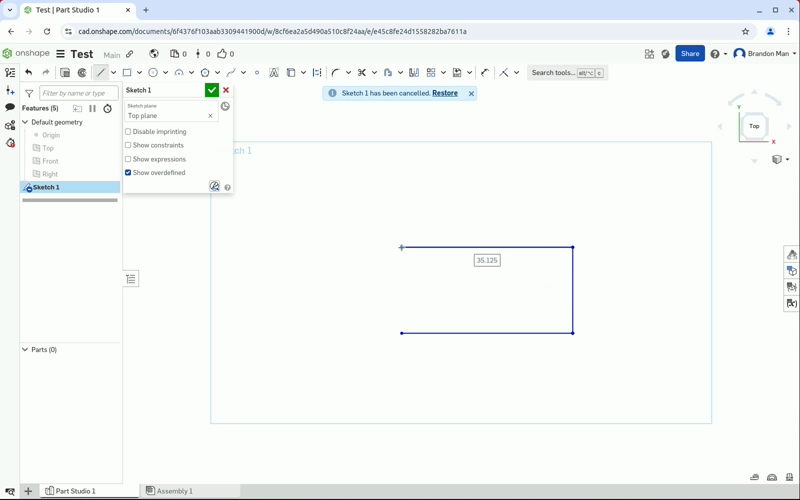
mouse_move(401, 333)
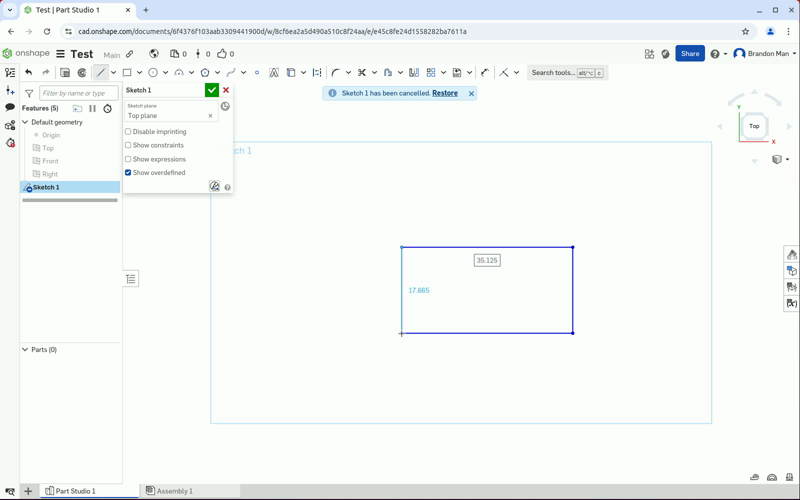
key_up(shift)
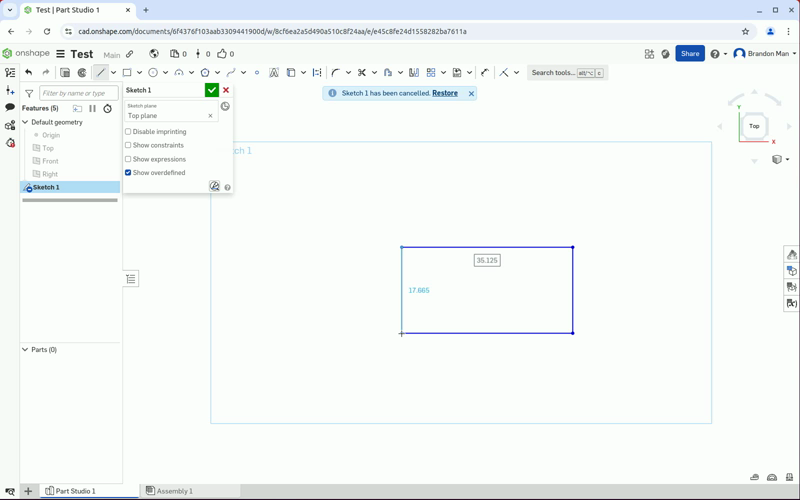
click(401, 333)
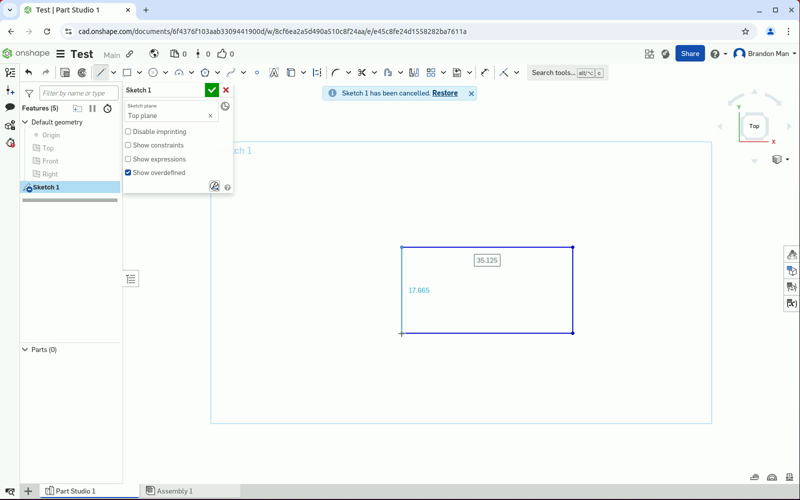
key(esc)
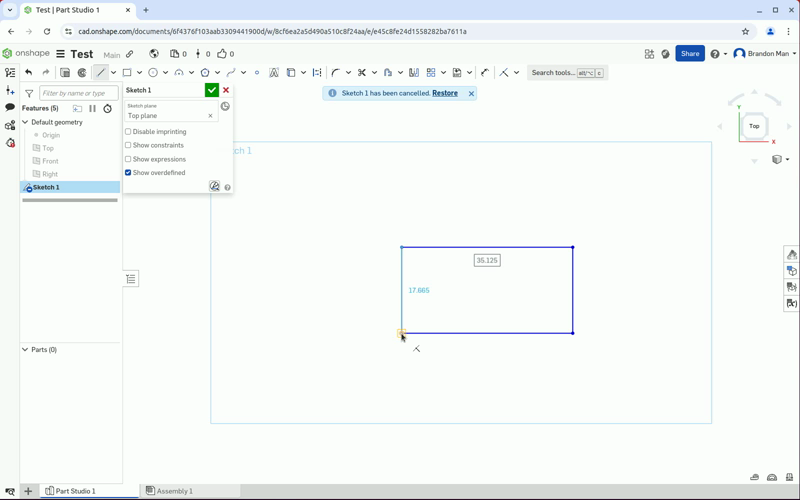
mouse_move(533, 315)
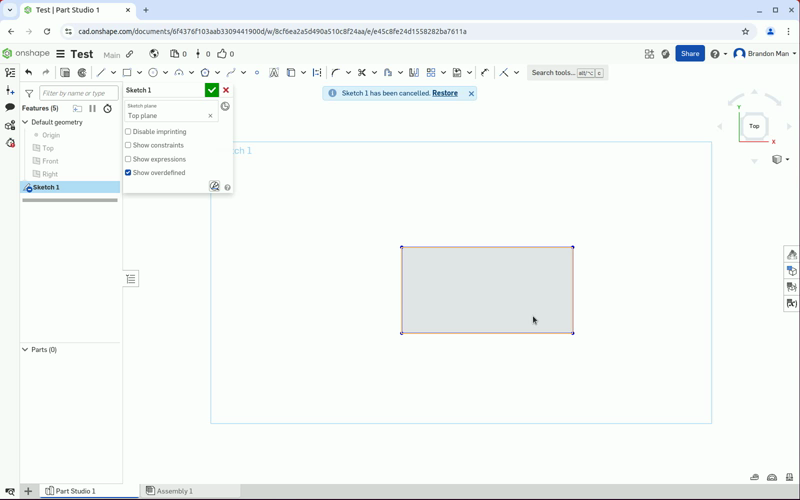
click(533, 315)
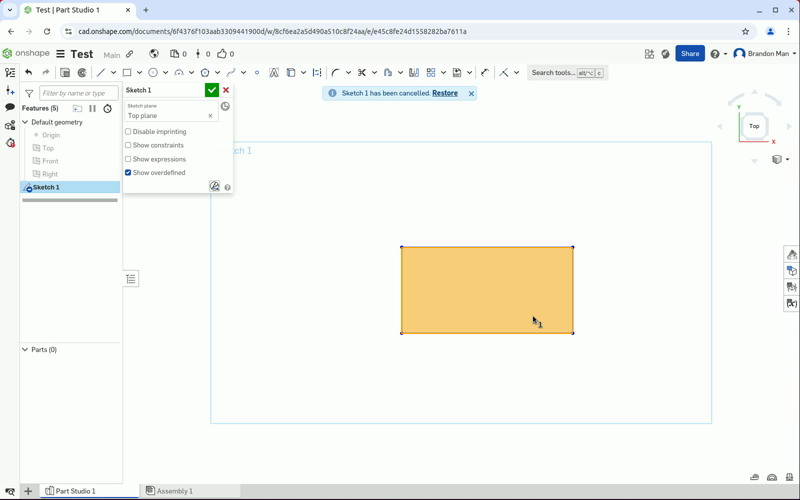
mouse_move(73, 352)
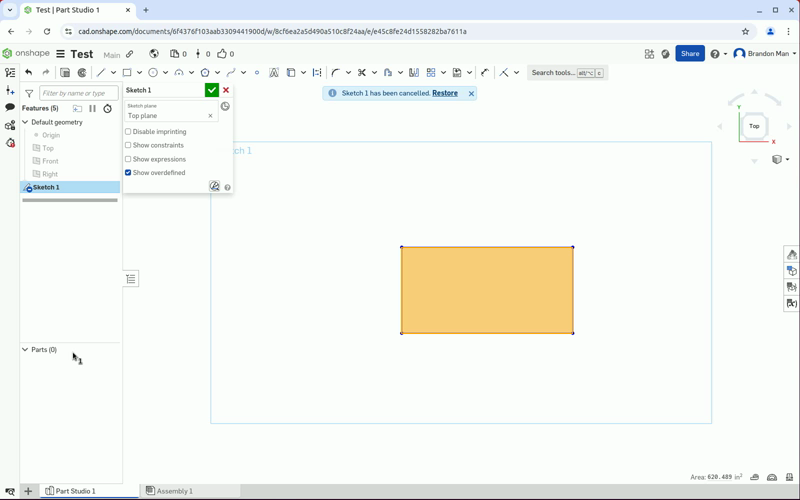
key(shift+y)
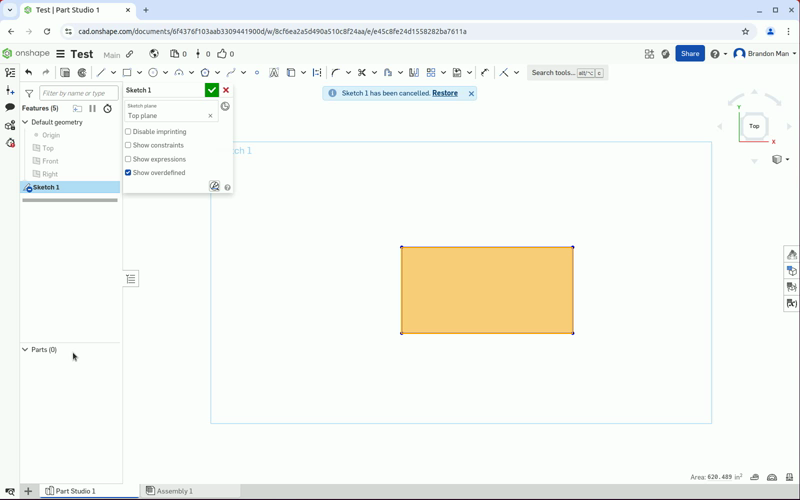
key(shift+e)
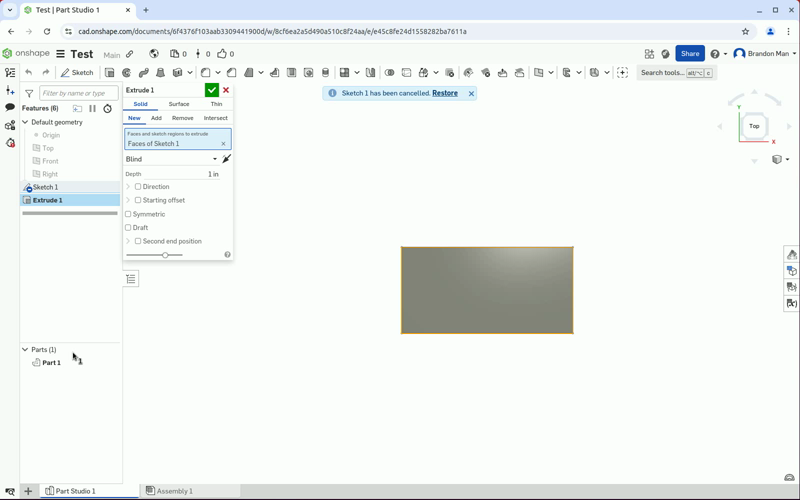
mouse_move(143, 106)
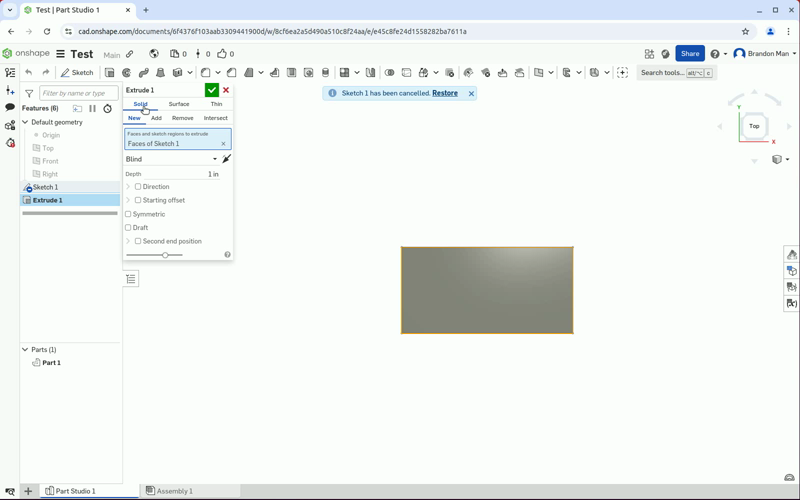
click(143, 106)
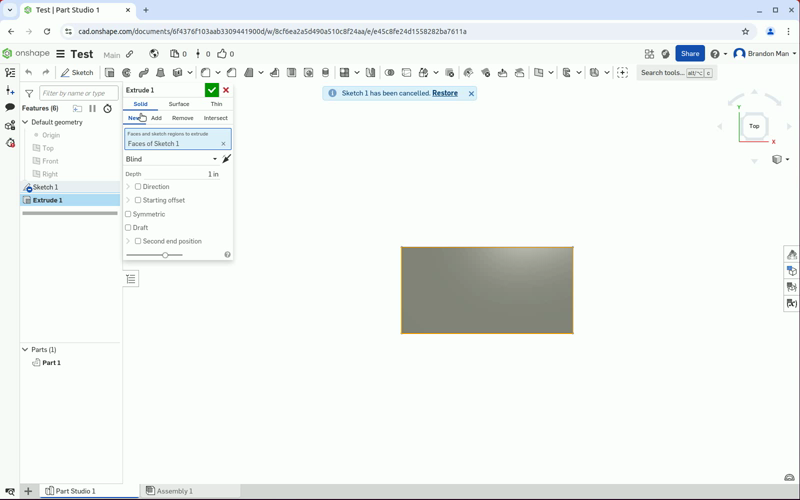
mouse_move(137, 120)
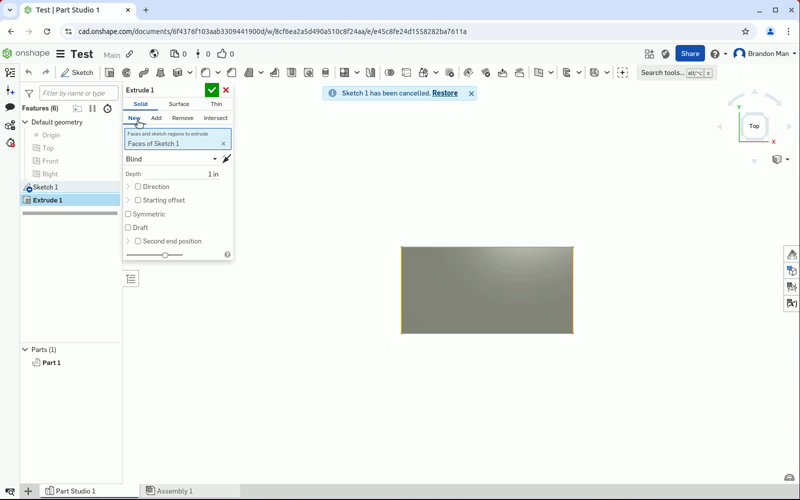
click(137, 120)
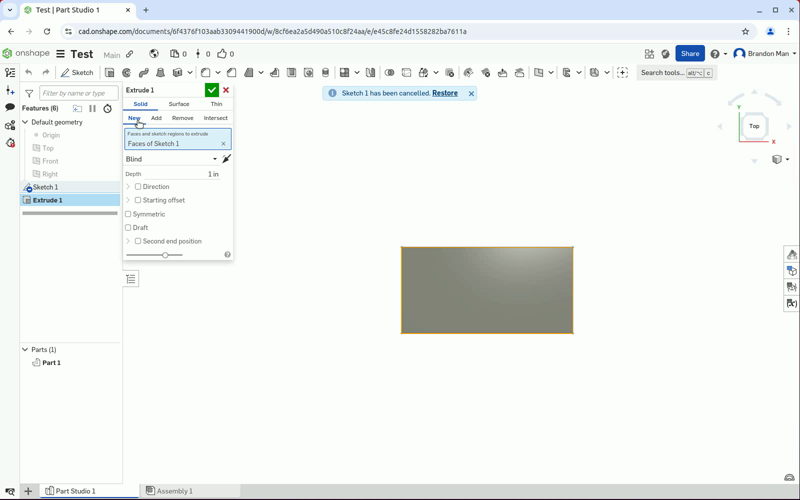
key(tab, 4)
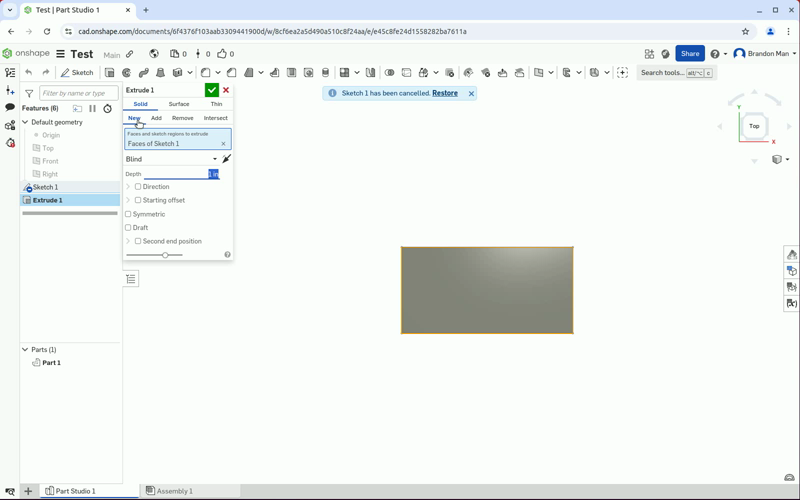
text(5.777)
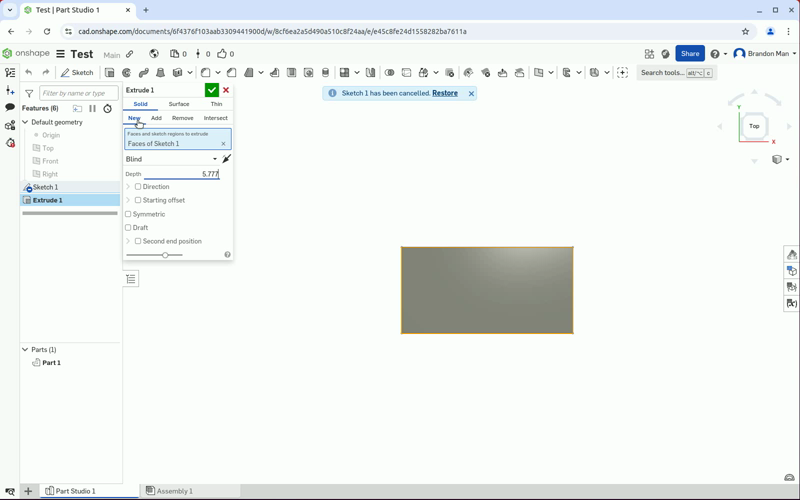
key(enter)
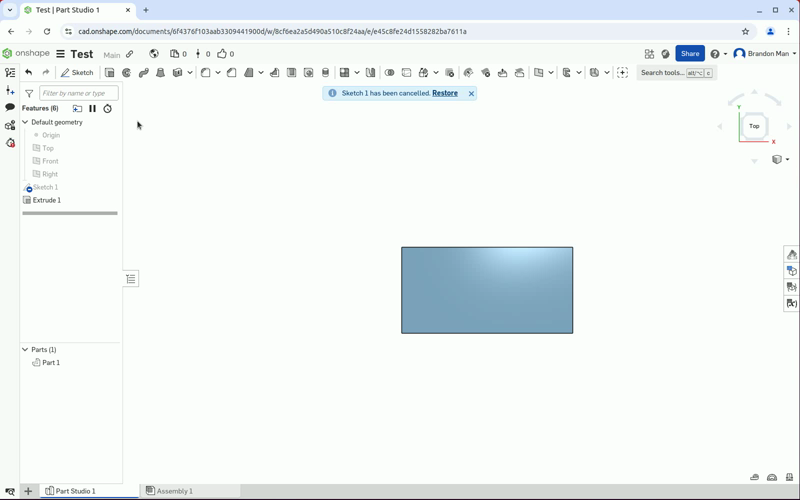
key(shift+h)
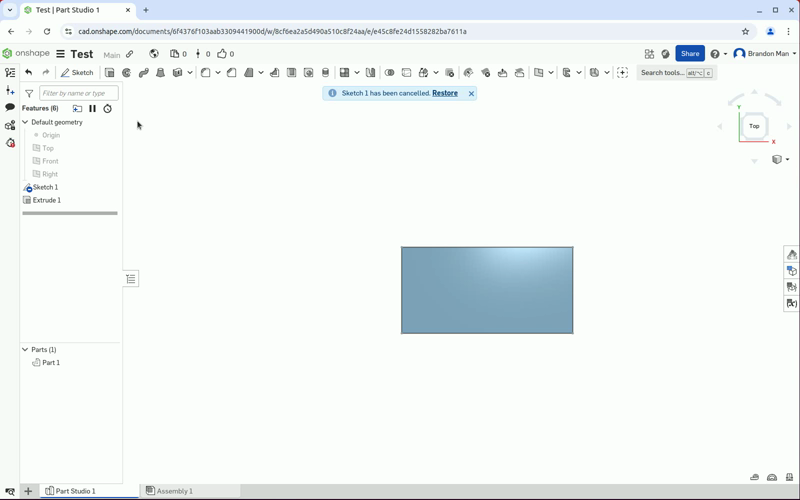
key(shift+h)
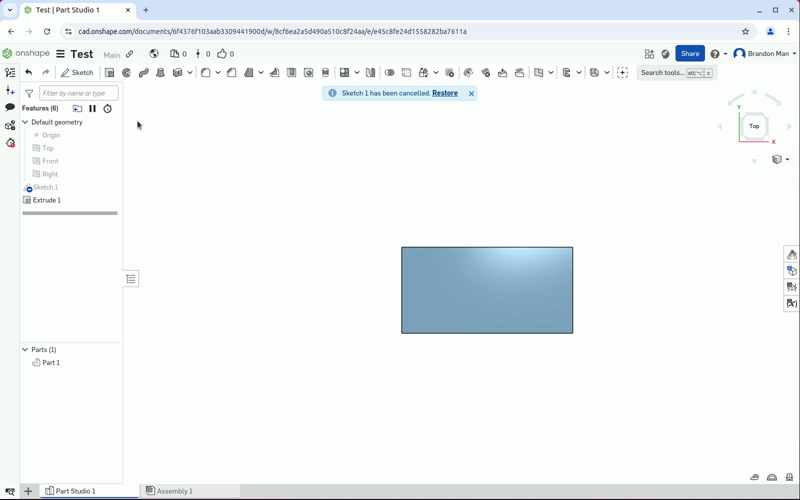
mouse_move(73, 189)
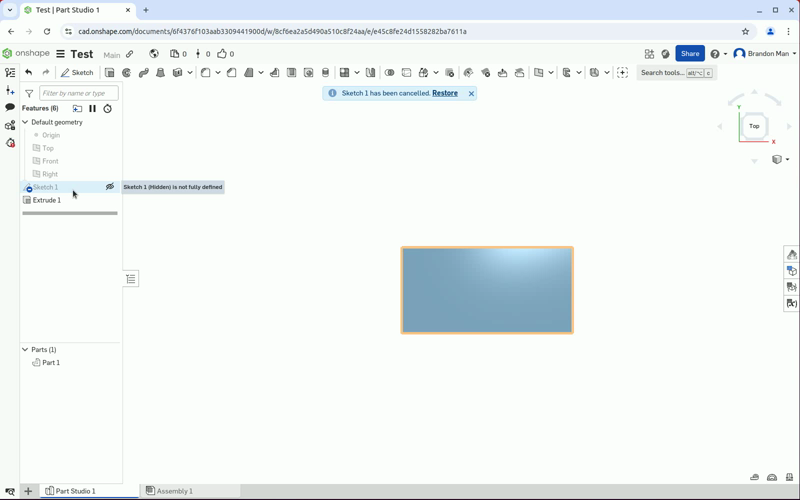
click(73, 189)
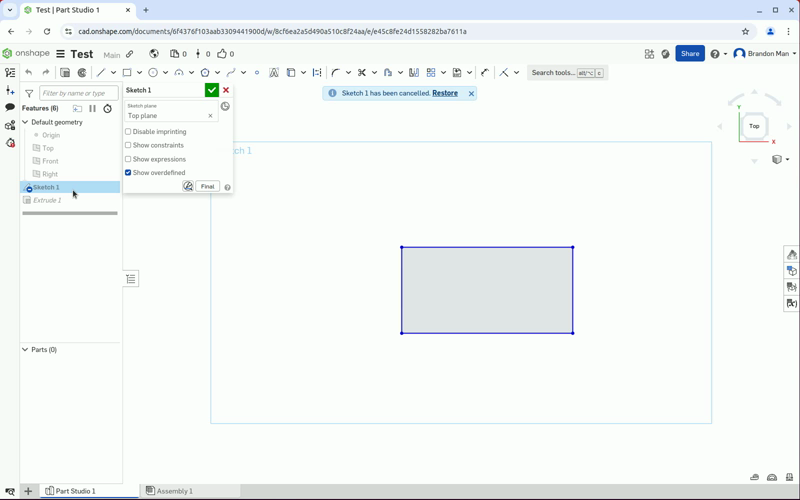
mouse_move(229, 92)
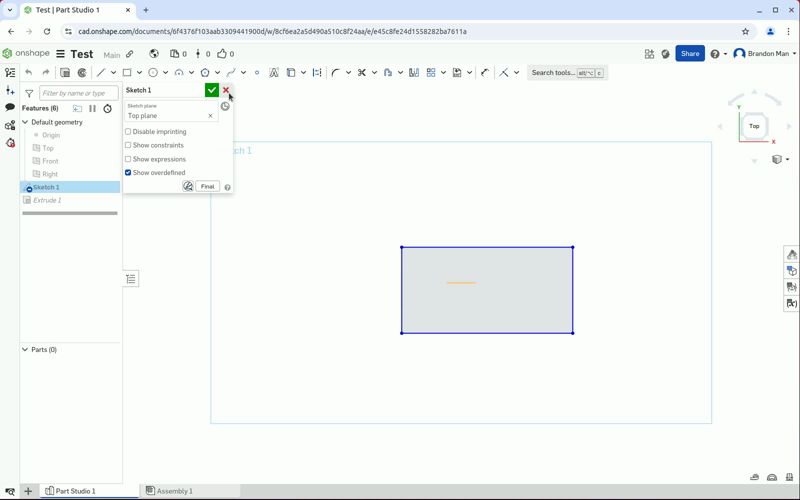
click(229, 92)
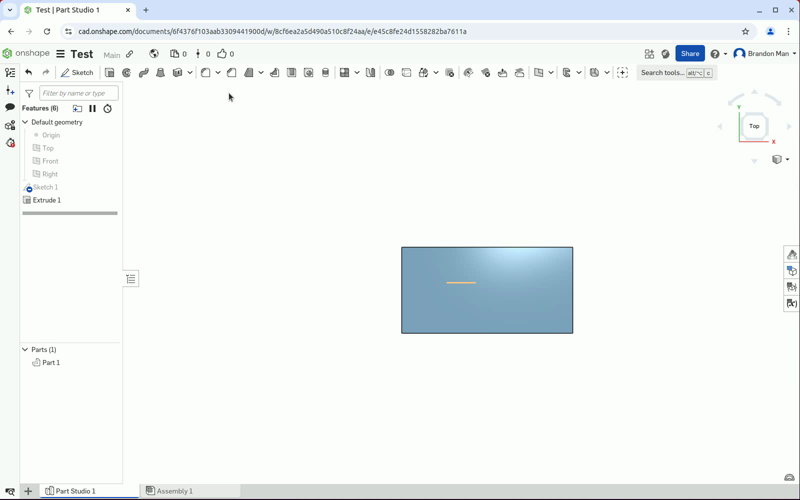
mouse_move(541, 75)
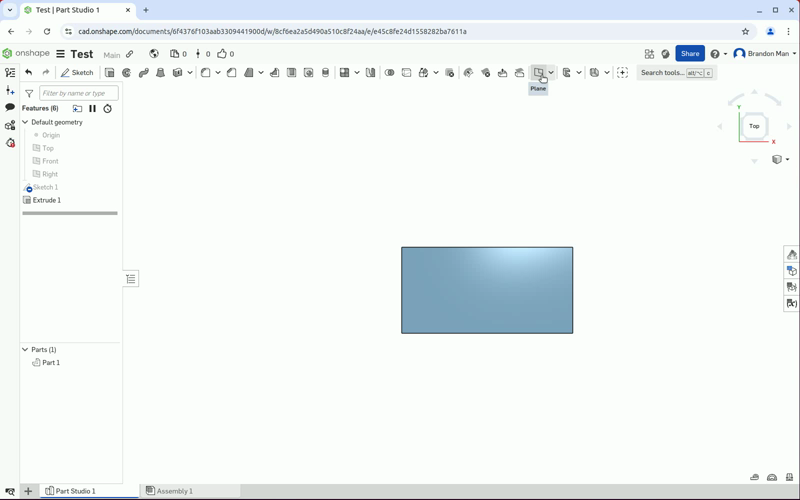
click(541, 75)
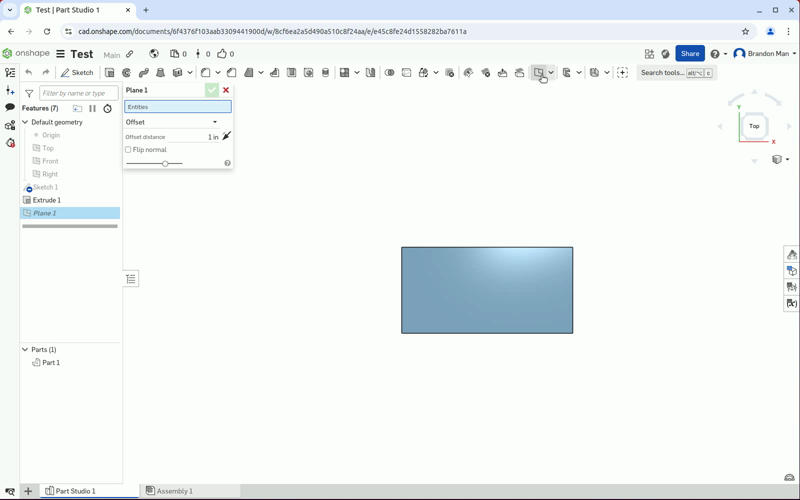
mouse_move(73, 150)
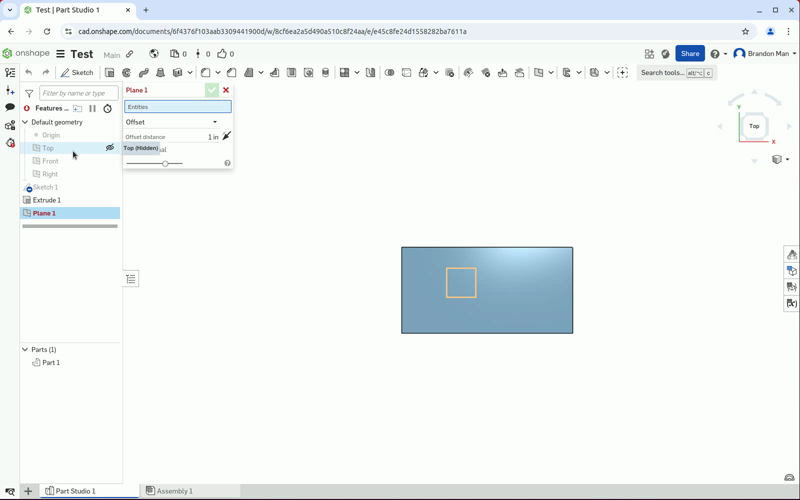
click(73, 150)
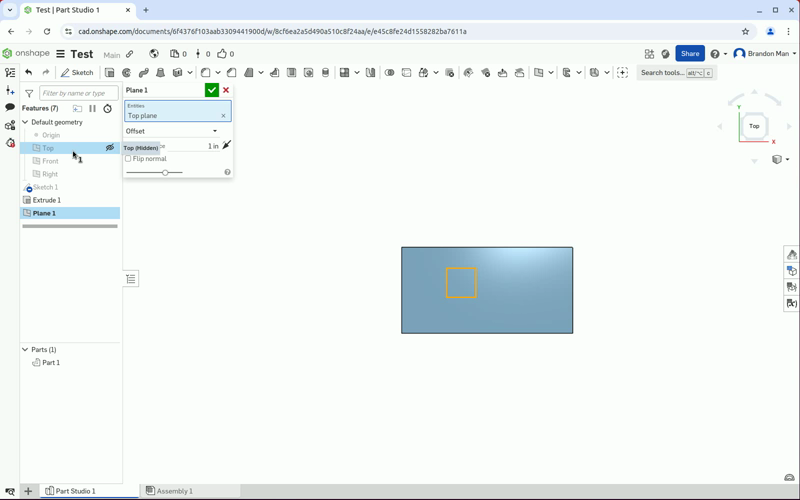
key(tab, 2)
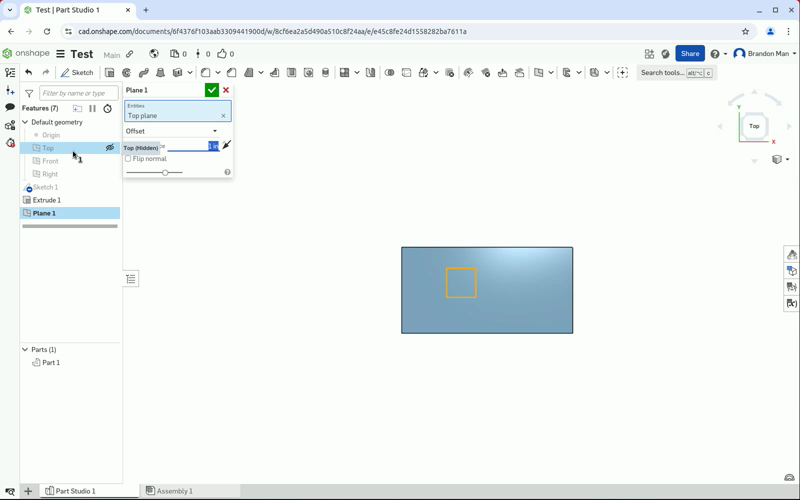
text(5.792)
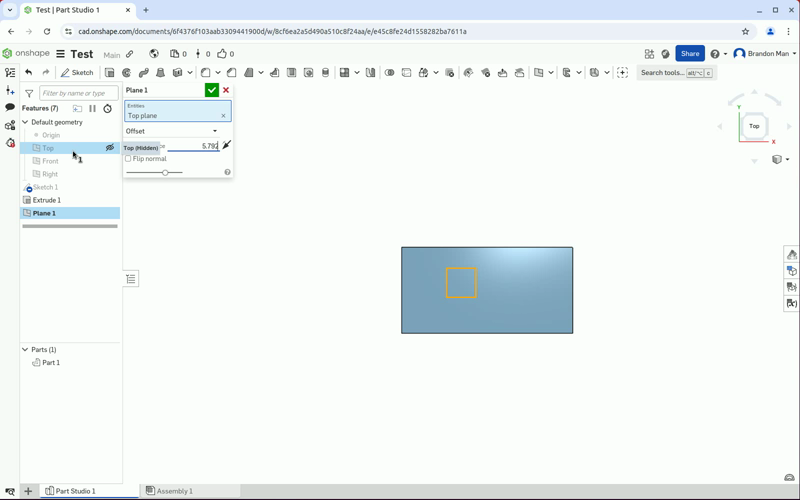
key(enter, 2)
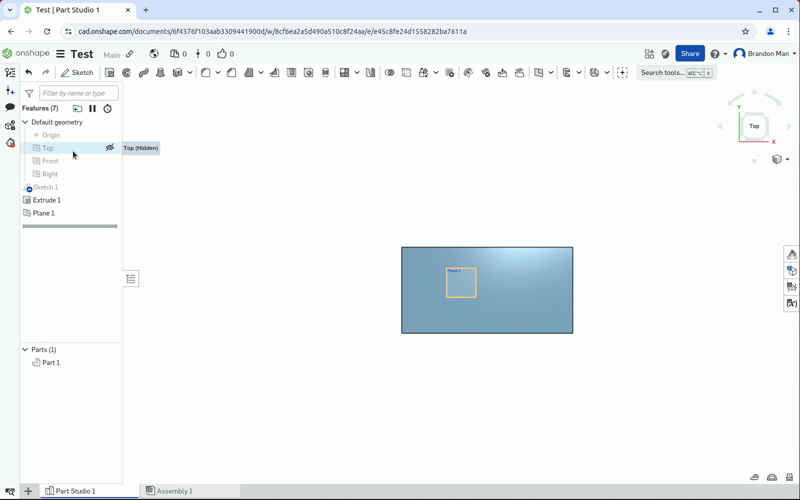
key(shift+s)
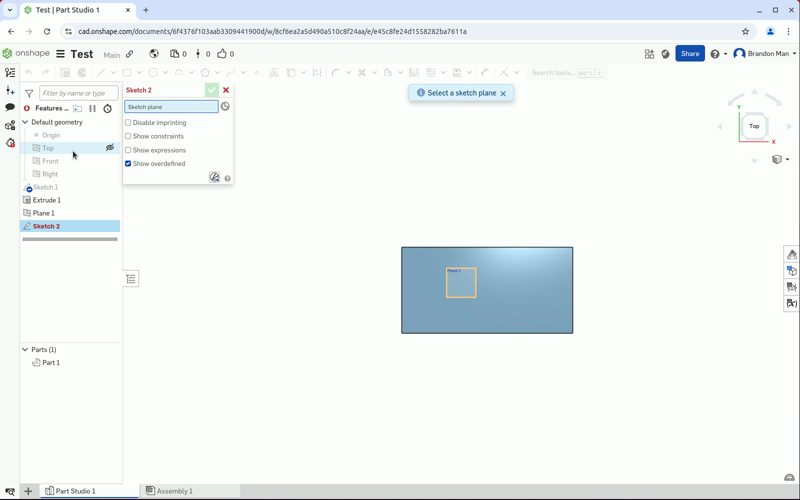
mouse_move(73, 215)
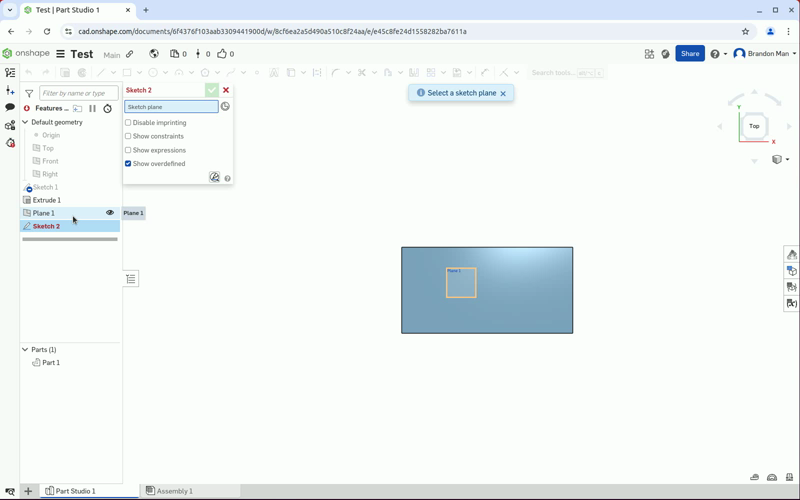
click(73, 215)
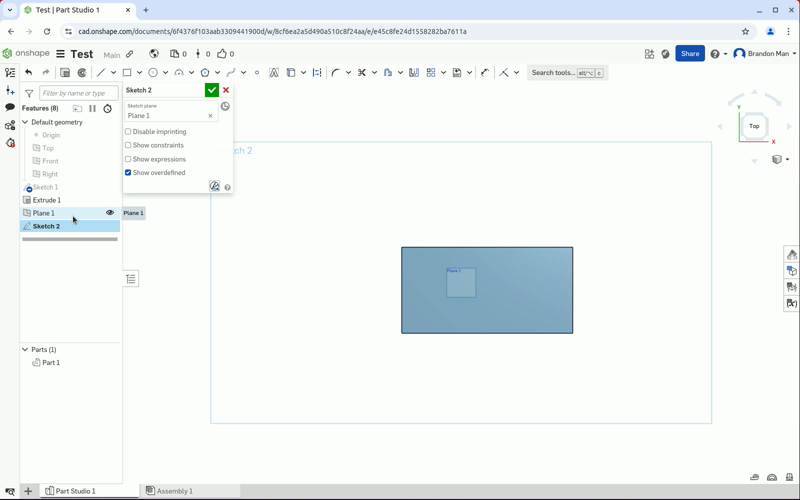
mouse_move(73, 352)
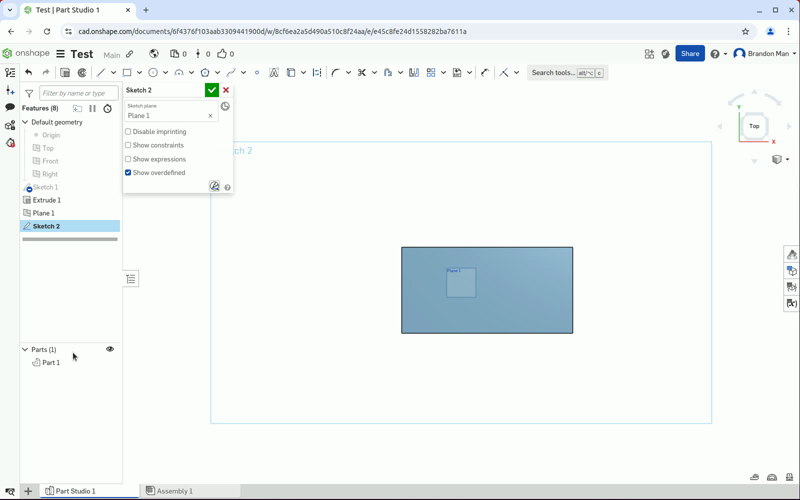
key(y)
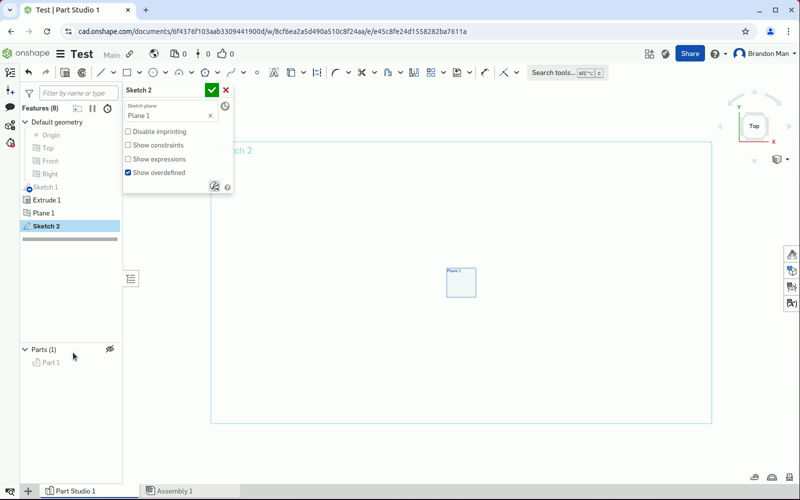
key(l)
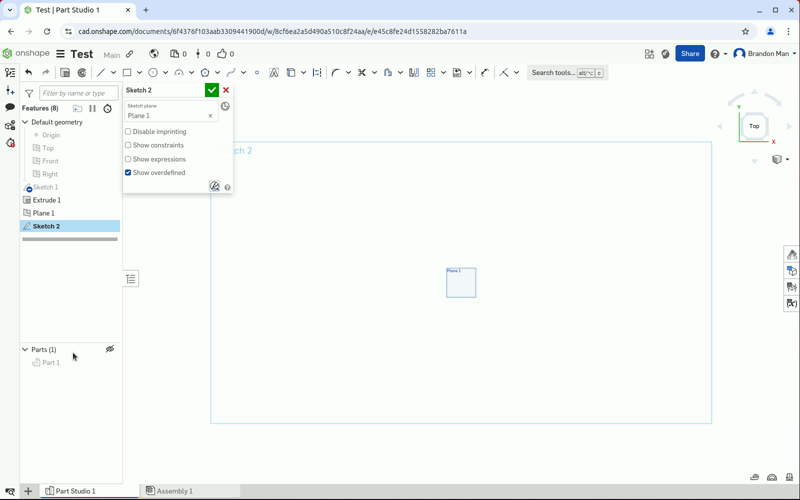
key_down(shift)
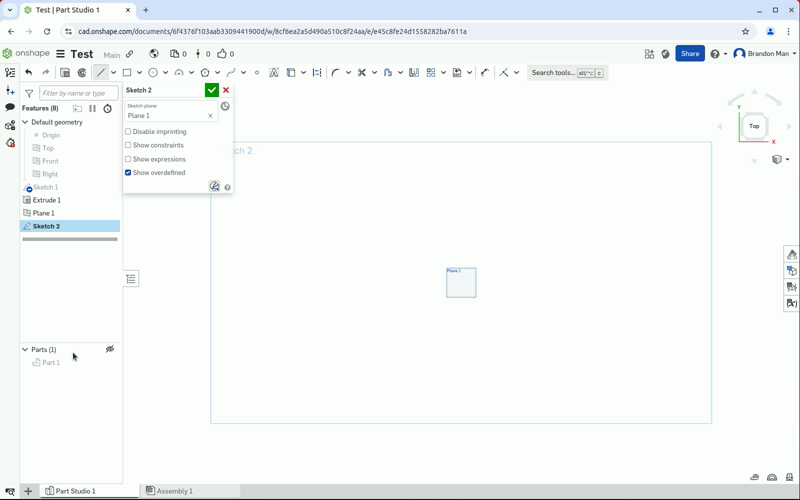
mouse_move(411, 320)
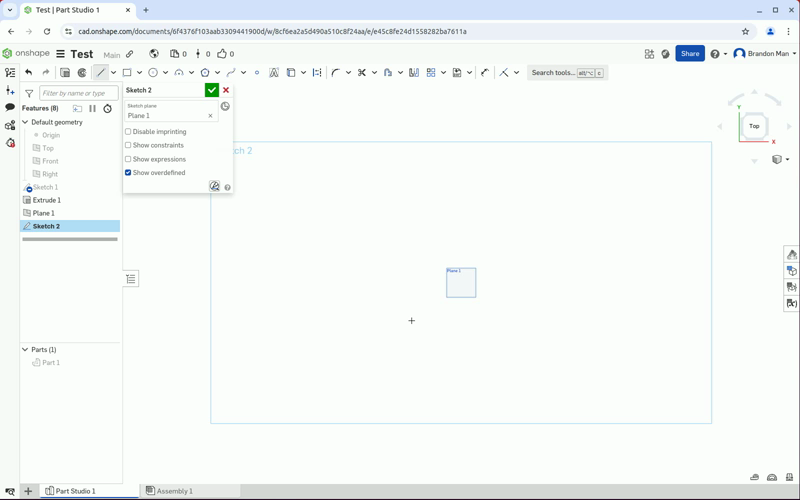
click(411, 320)
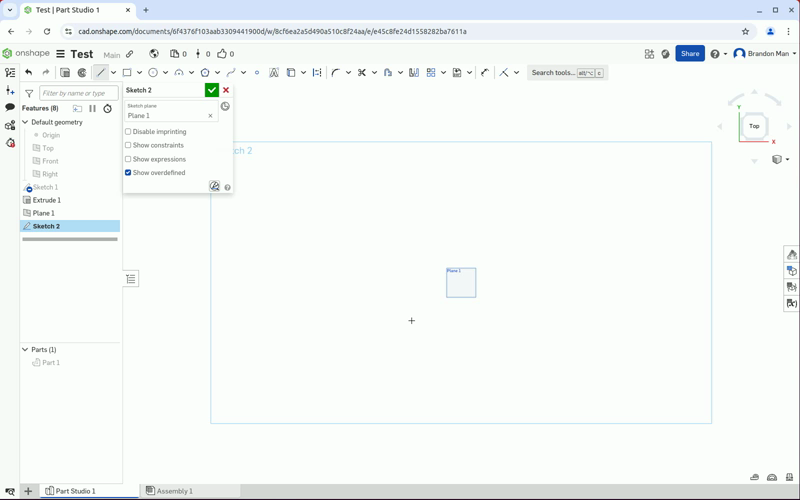
key_up(shift)
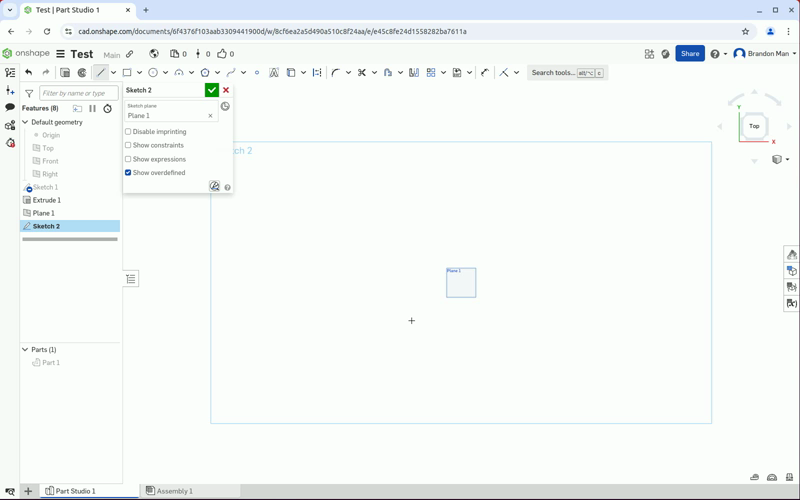
key_down(shift)
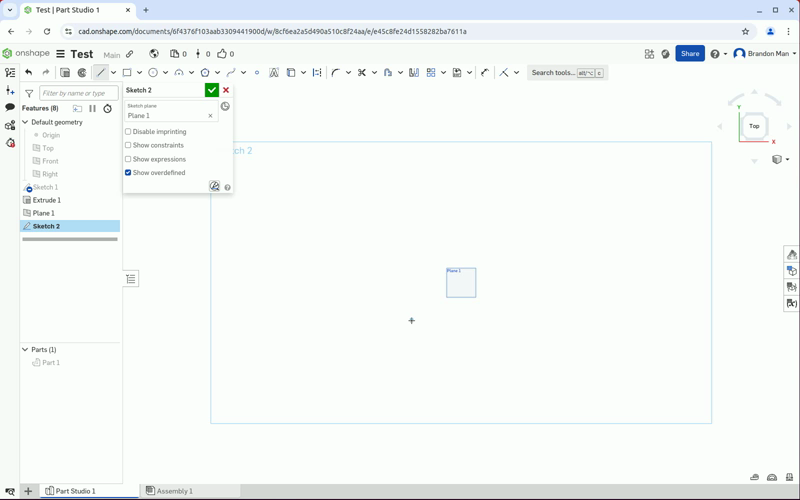
mouse_move(572, 320)
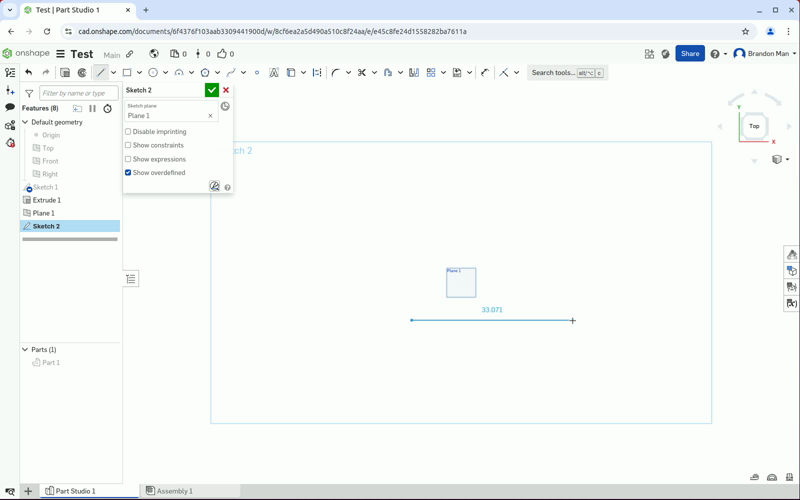
click(572, 320)
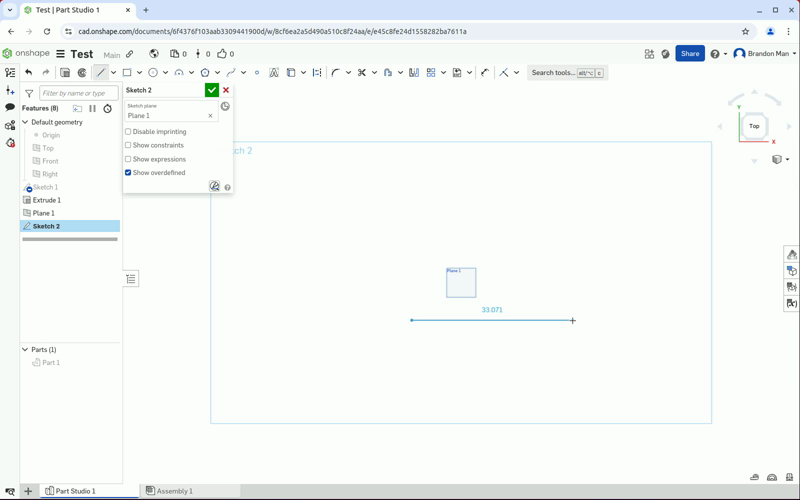
key_up(shift)
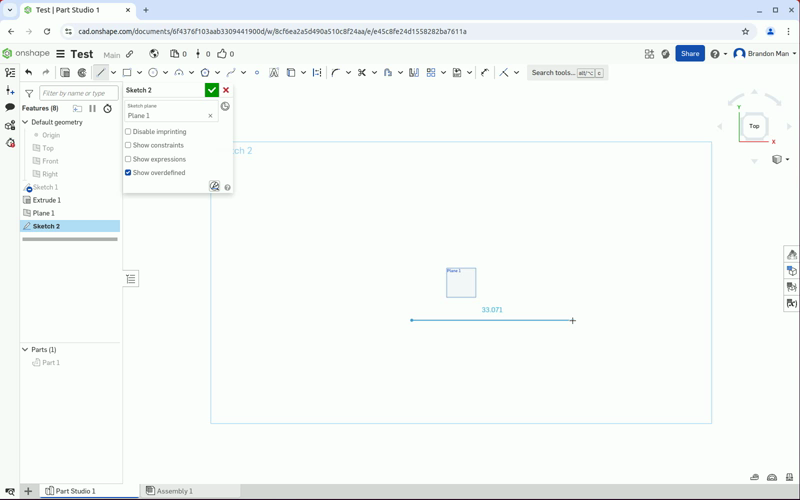
key_down(shift)
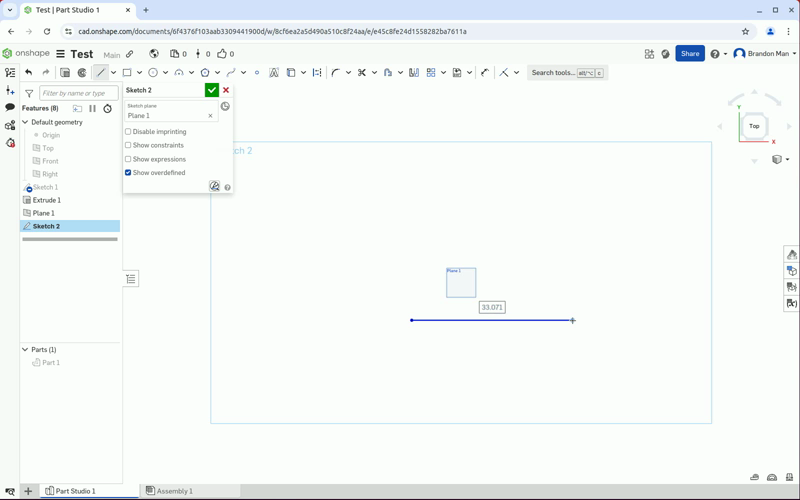
mouse_move(589, 320)
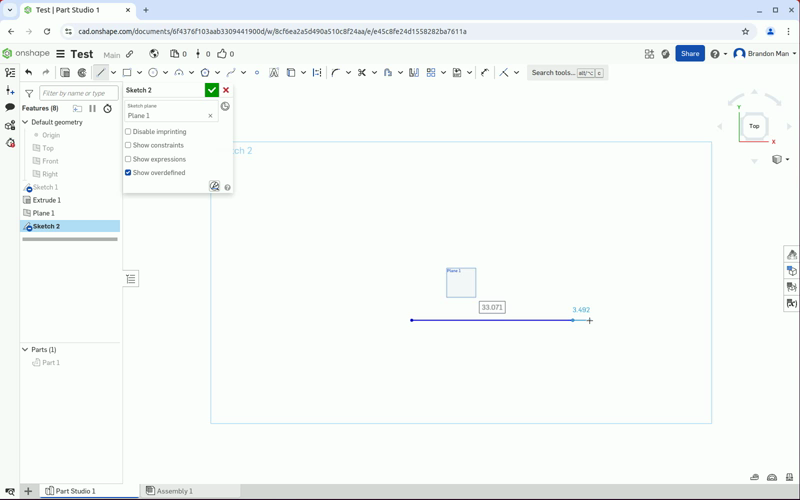
mouse_move(572, 298)
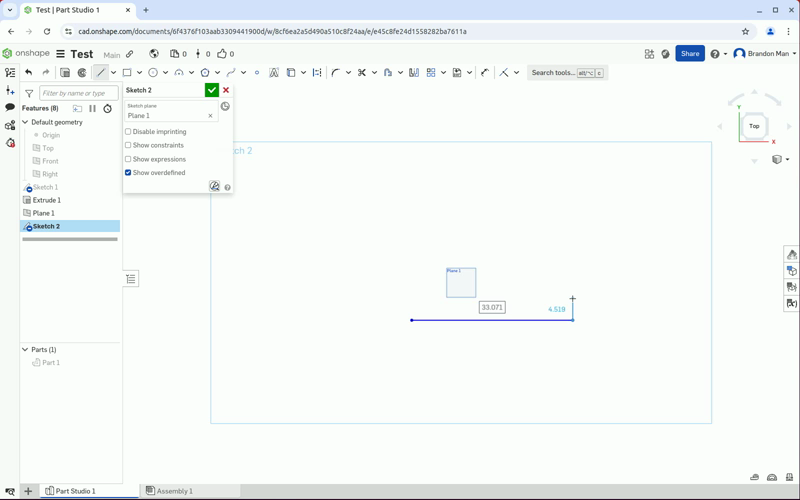
click(572, 298)
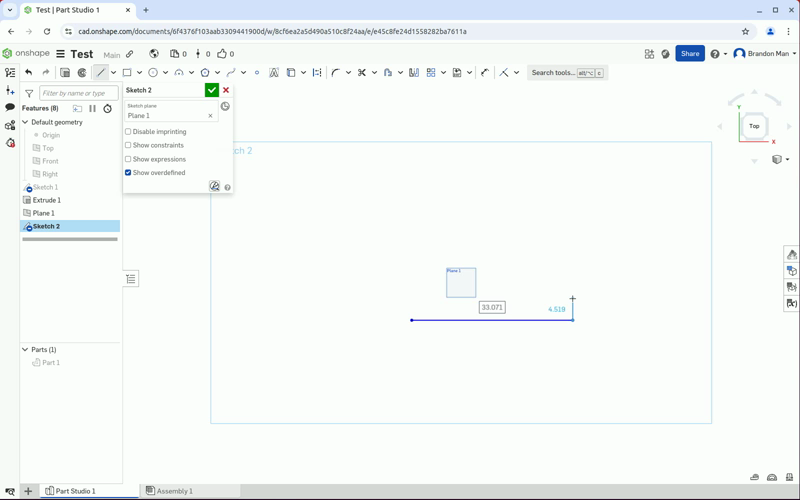
key_up(shift)
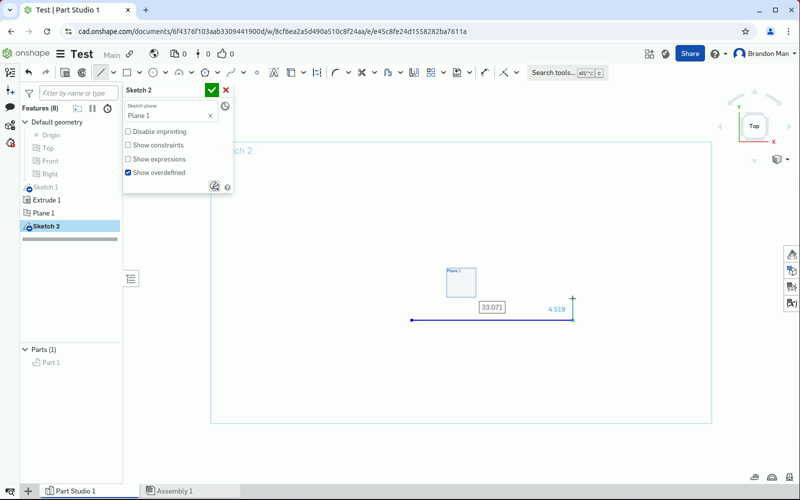
key_down(shift)
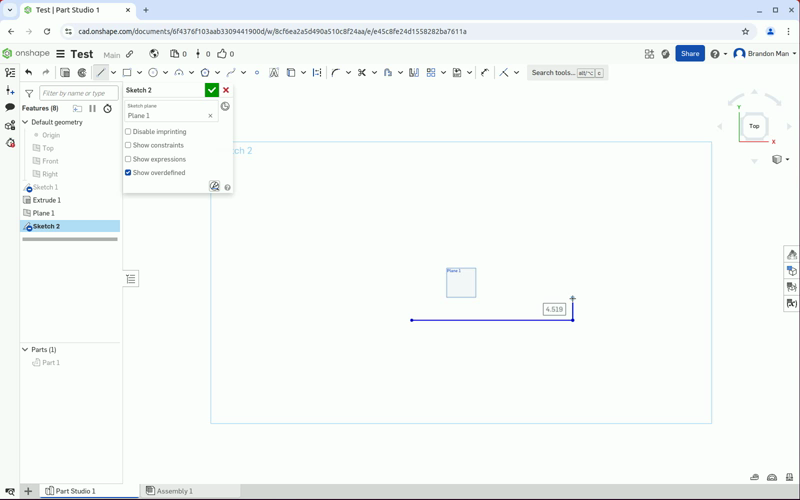
mouse_move(433, 298)
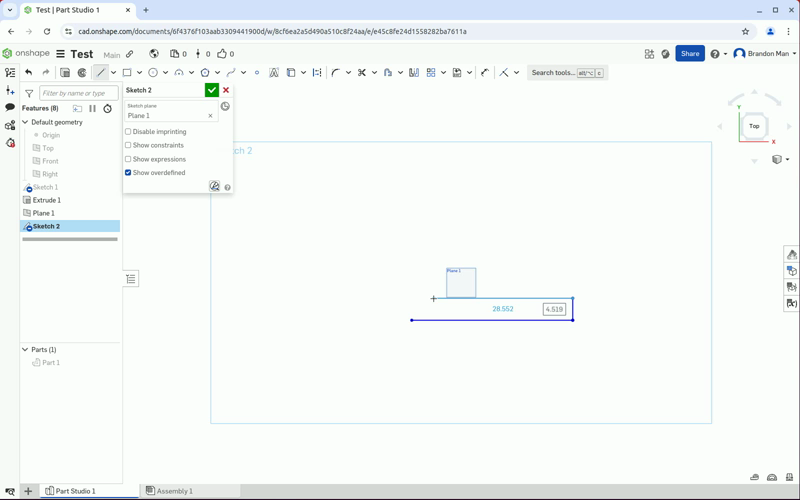
click(433, 298)
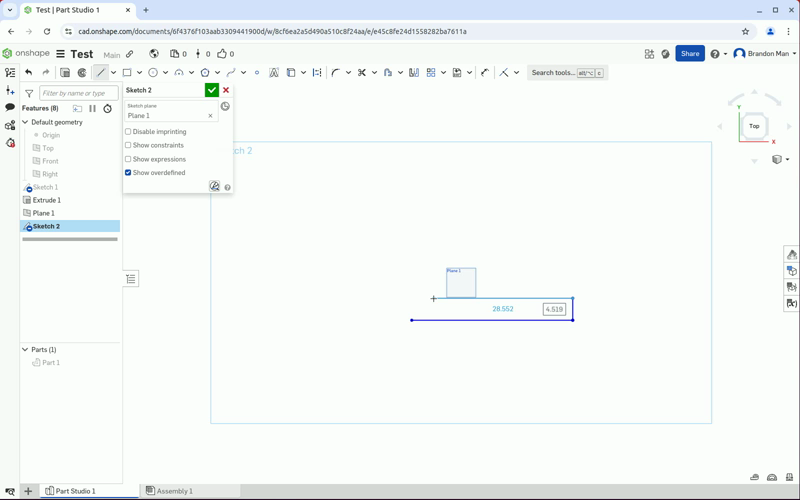
key_up(shift)
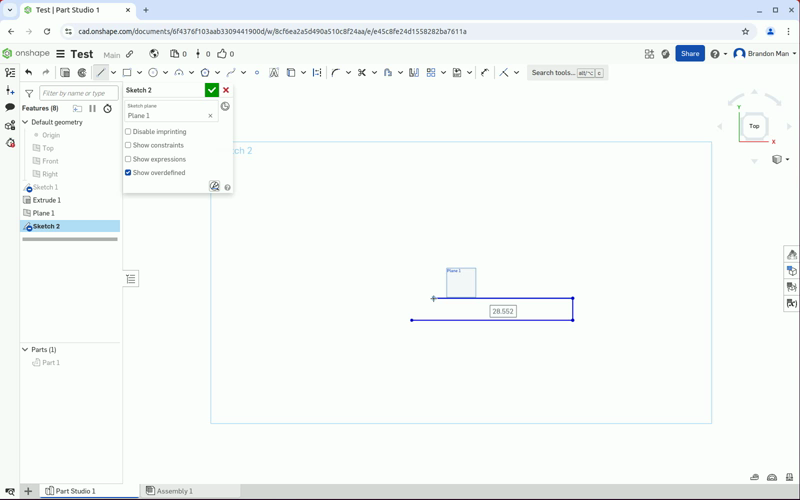
key_down(shift)
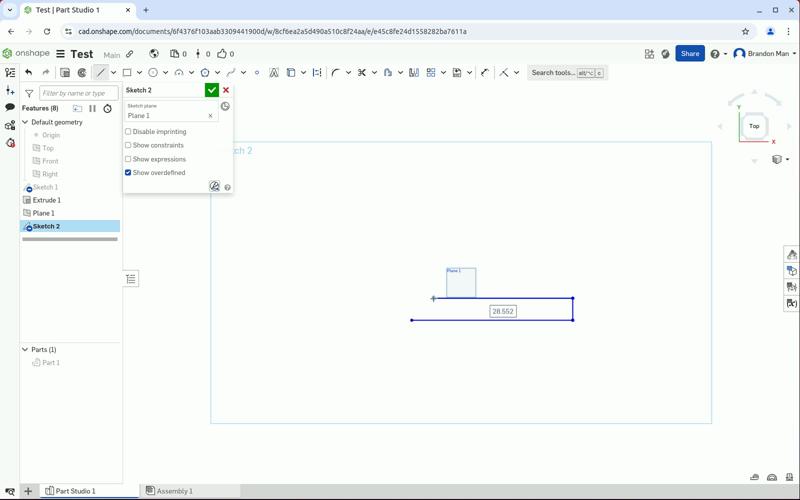
mouse_move(463, 298)
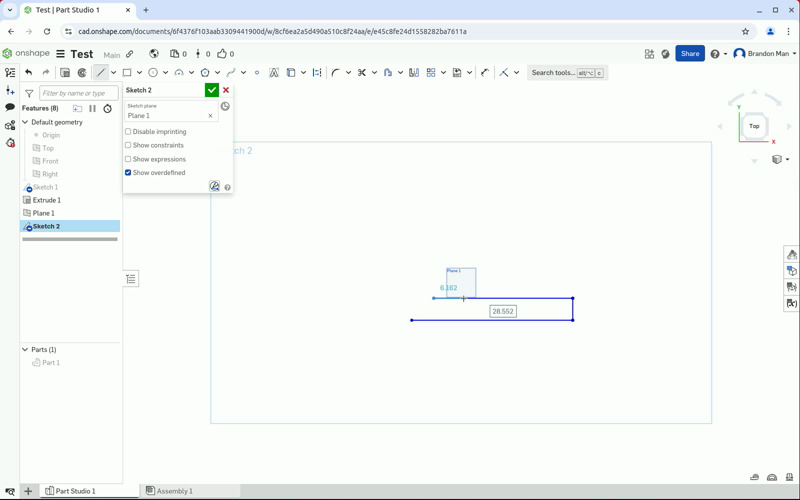
mouse_move(433, 249)
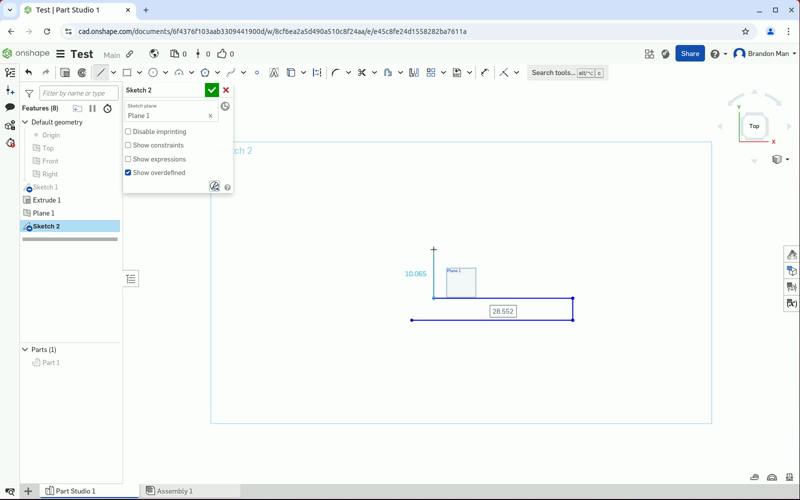
click(433, 249)
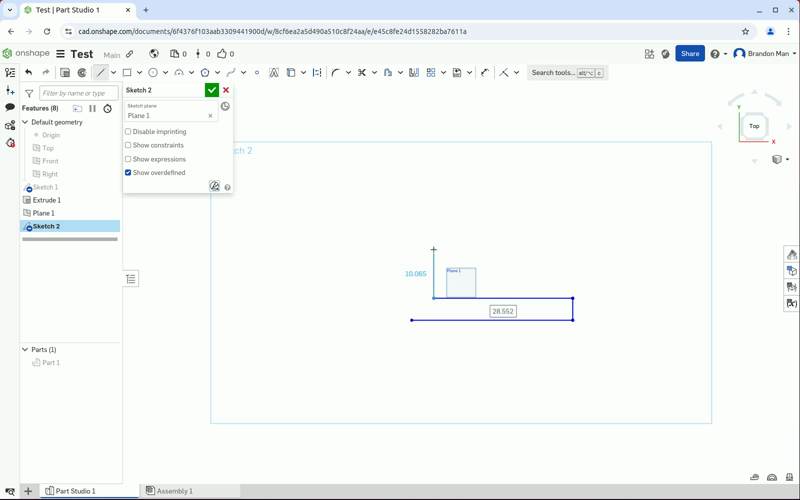
key_up(shift)
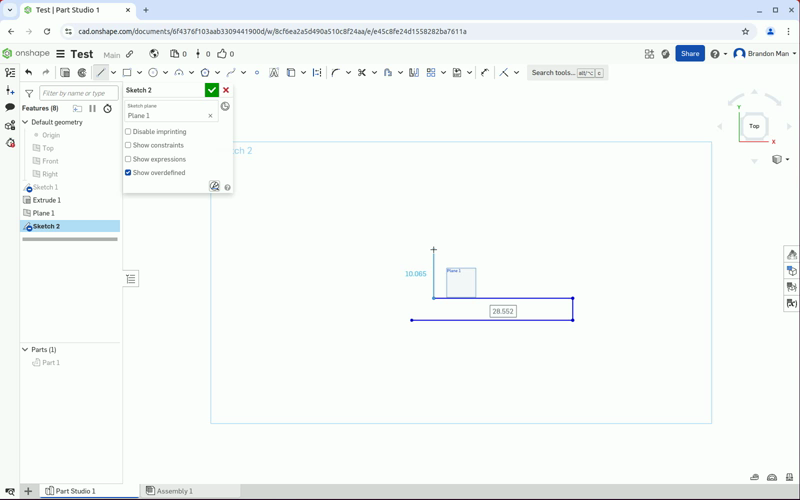
key_down(shift)
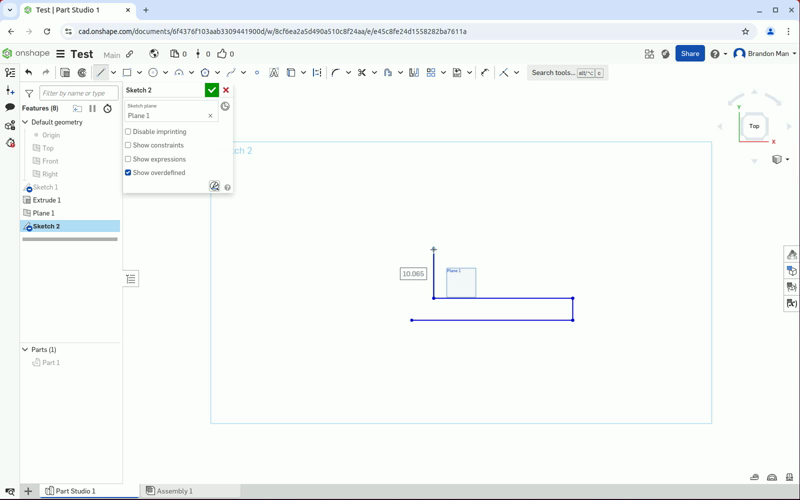
mouse_move(463, 249)
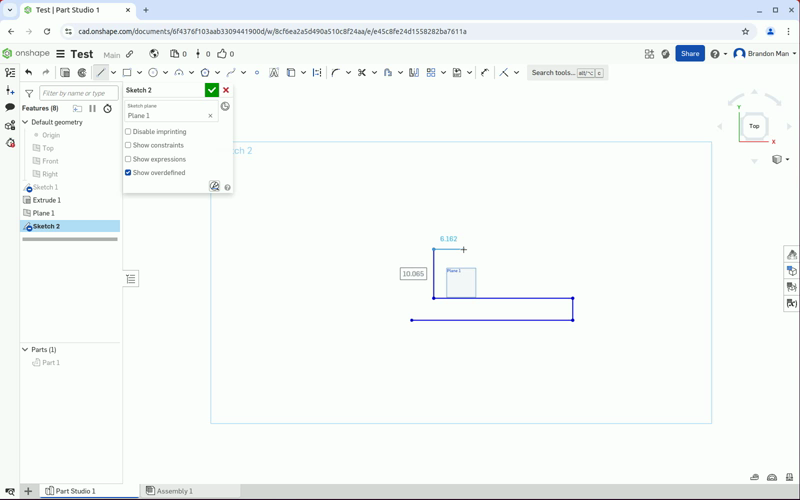
mouse_move(411, 249)
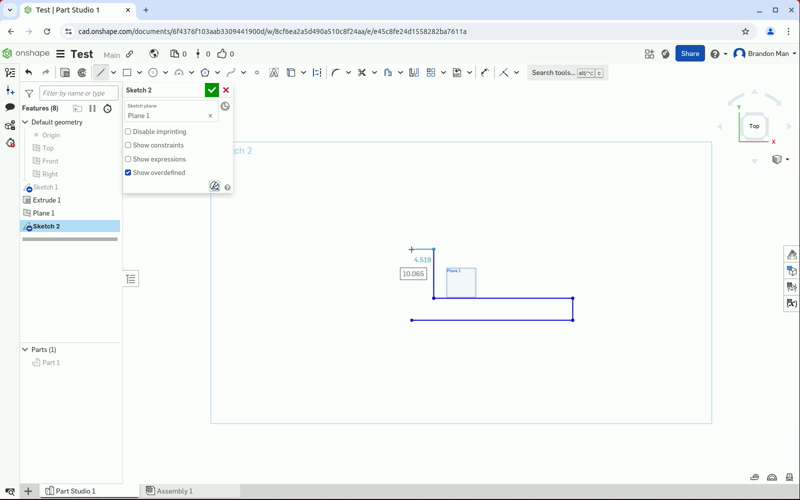
click(411, 249)
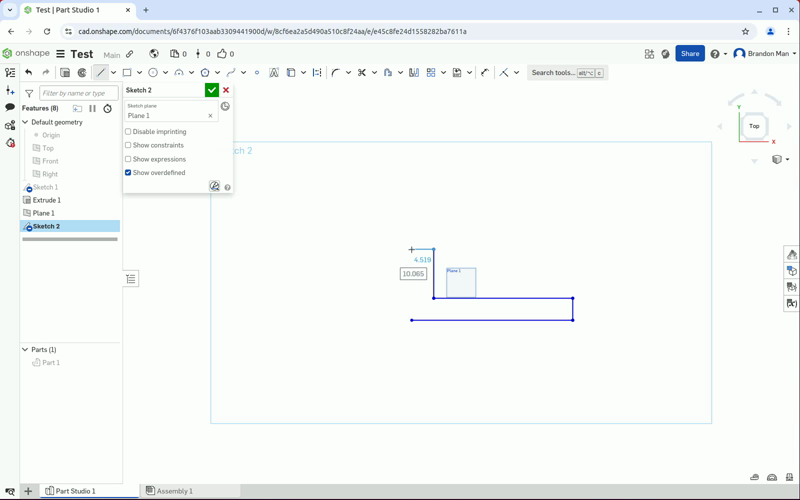
key_up(shift)
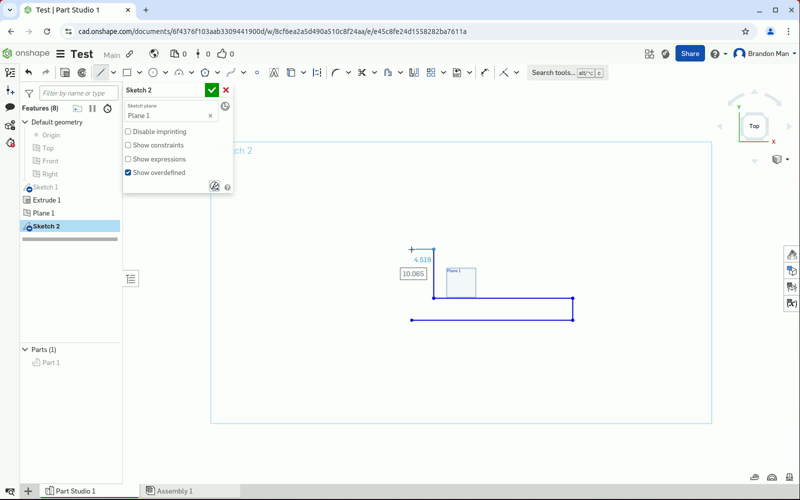
key_down(shift)
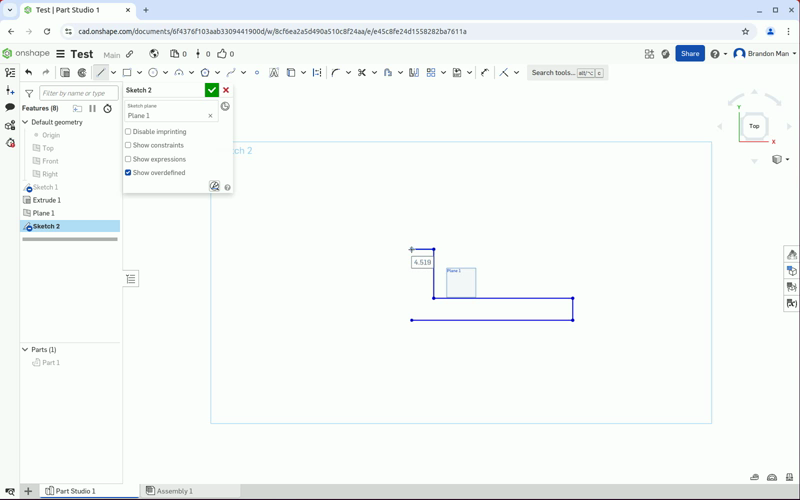
mouse_move(411, 320)
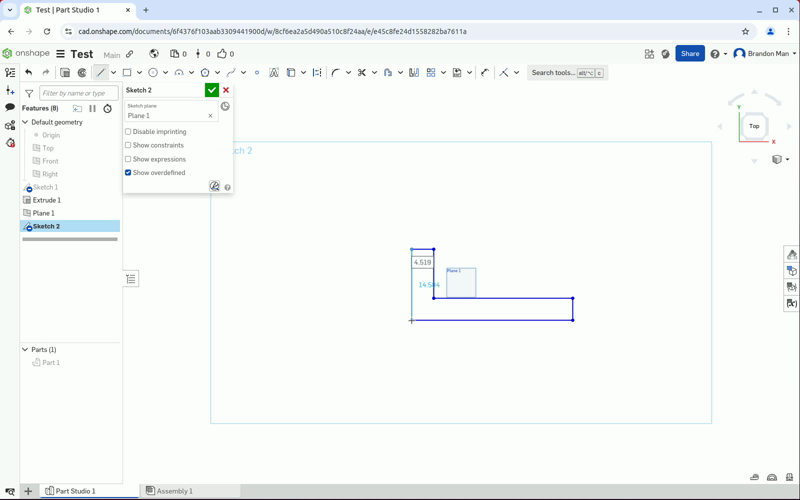
key_up(shift)
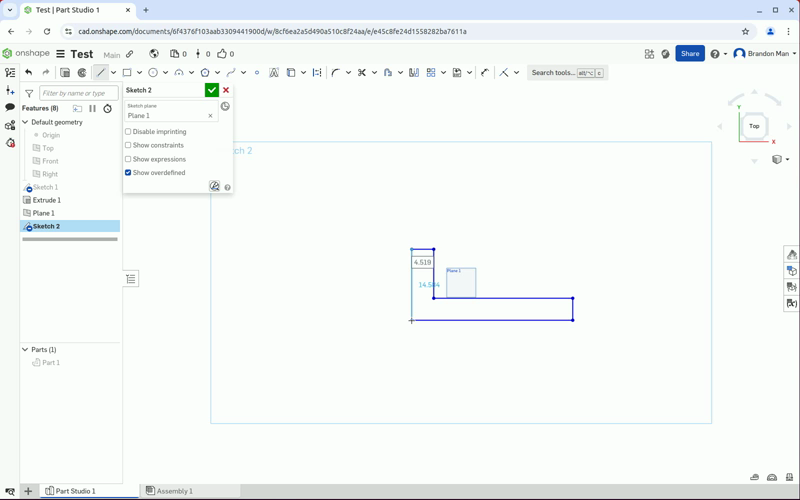
click(411, 320)
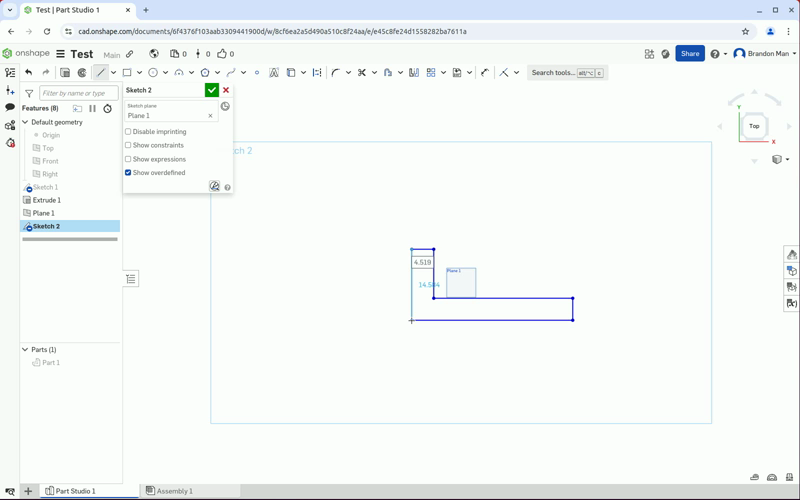
key(esc)
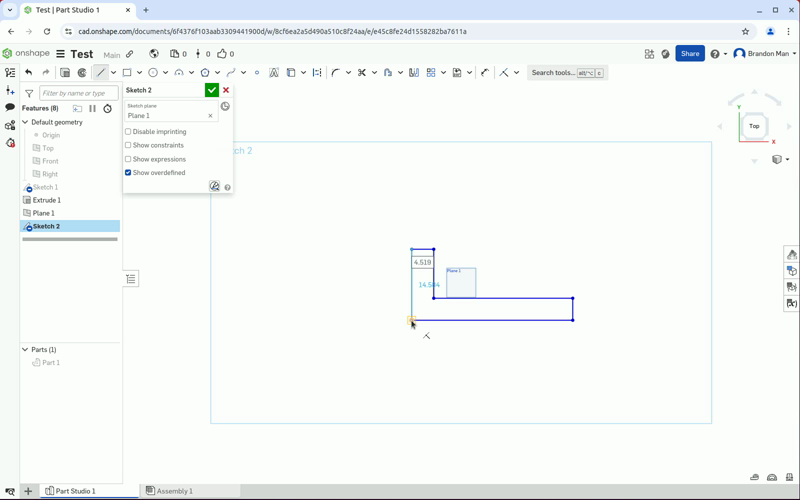
mouse_move(428, 309)
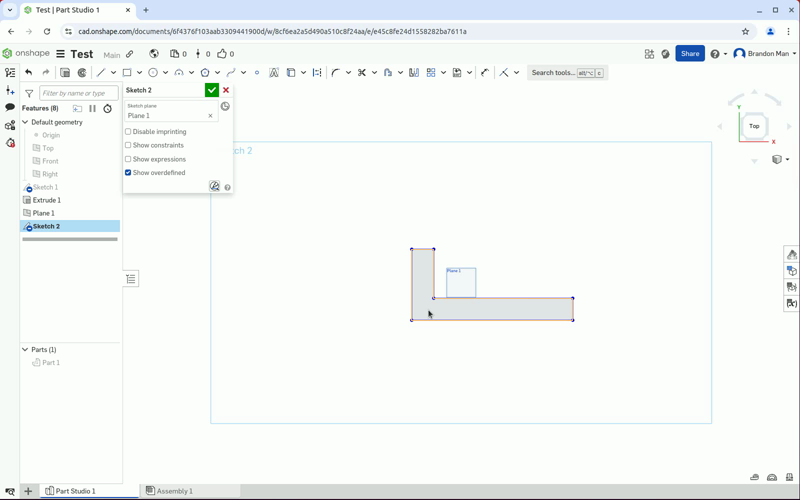
click(428, 309)
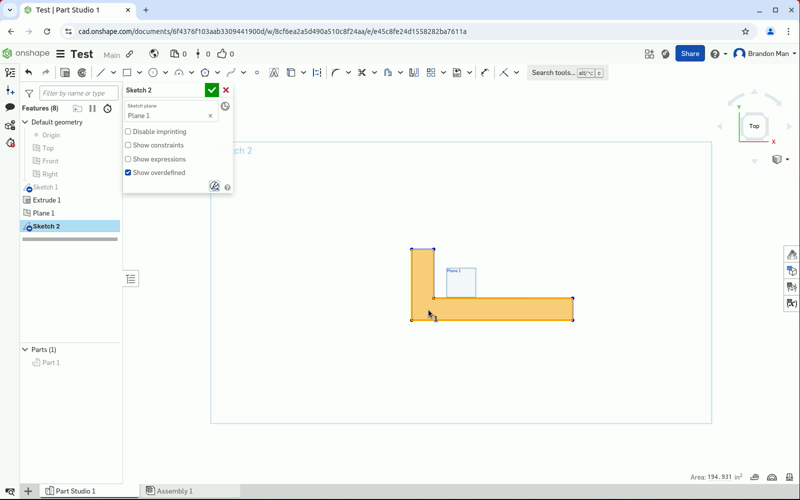
mouse_move(73, 352)
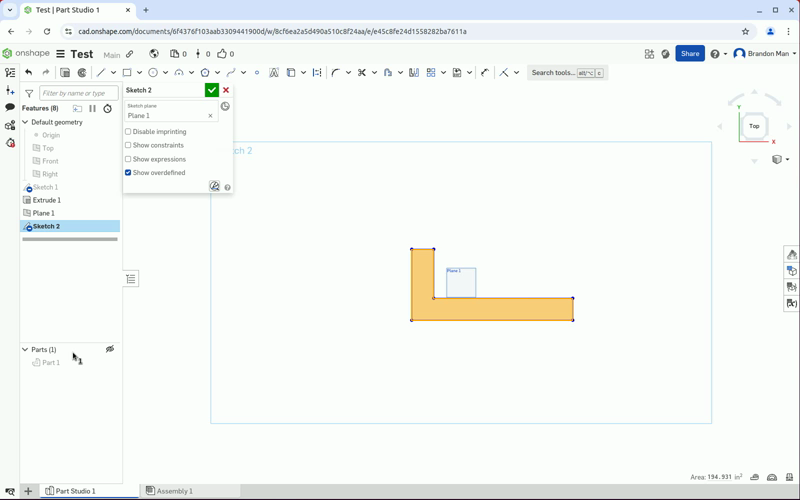
key(shift+y)
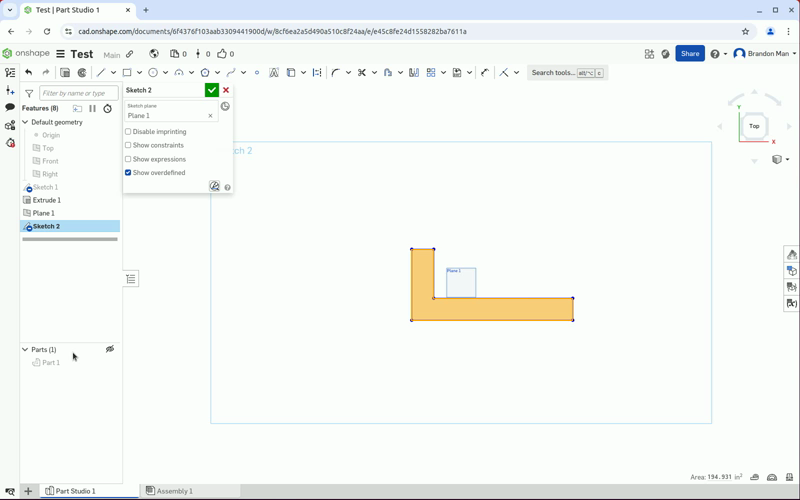
key(shift+e)
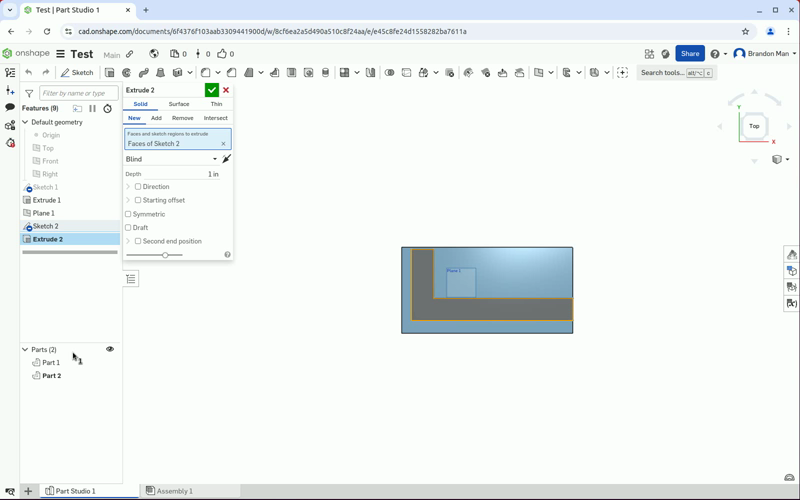
mouse_move(143, 106)
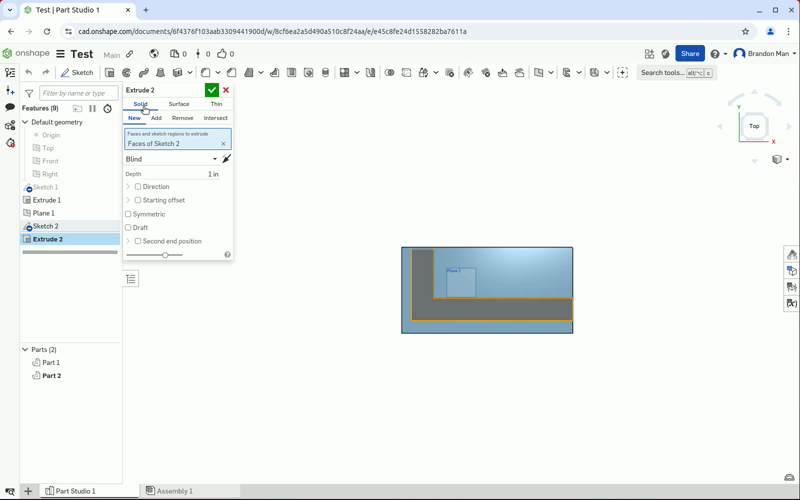
click(143, 106)
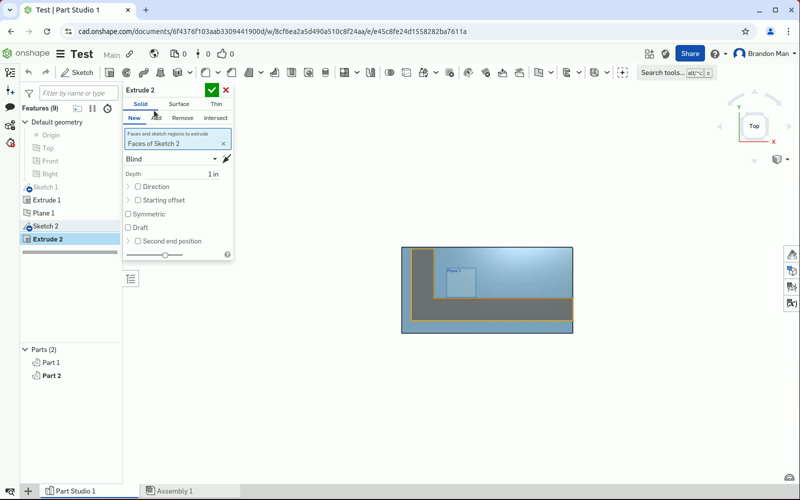
mouse_move(186, 120)
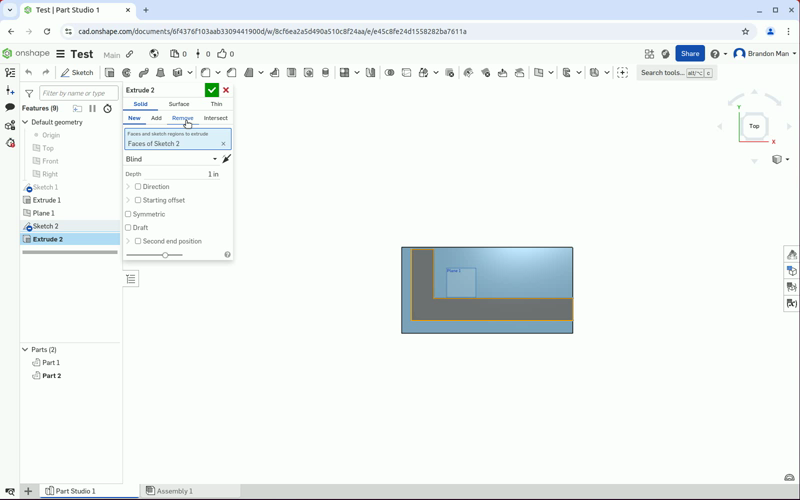
click(186, 120)
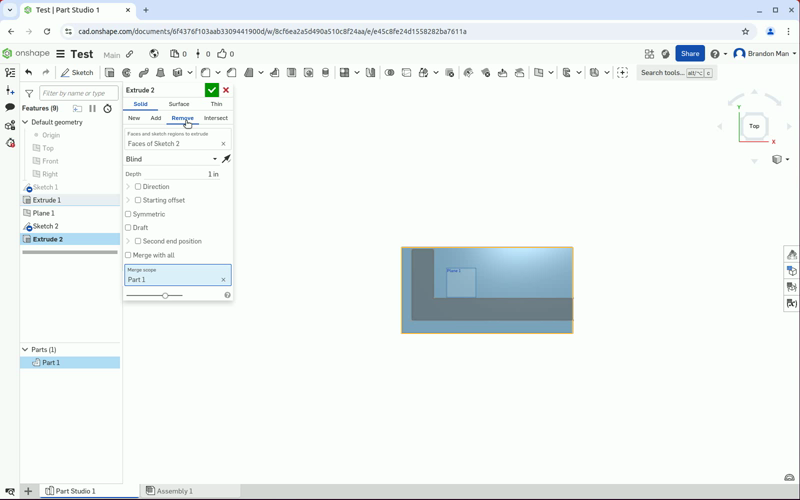
key(tab, 4)
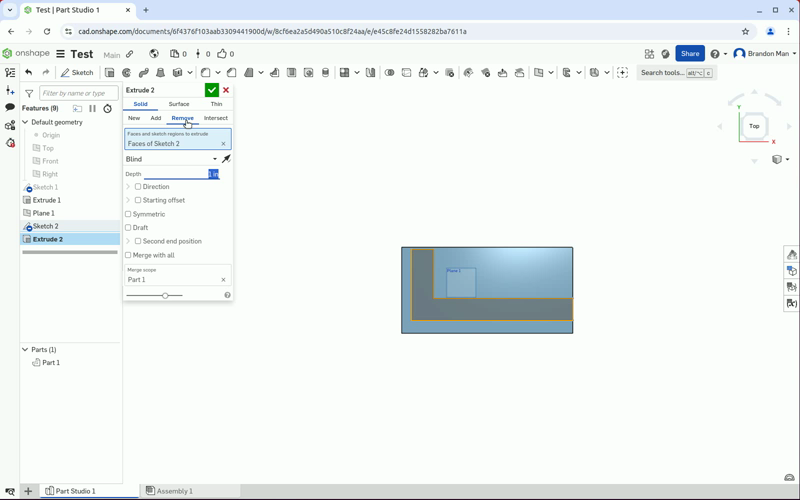
text(4.333)
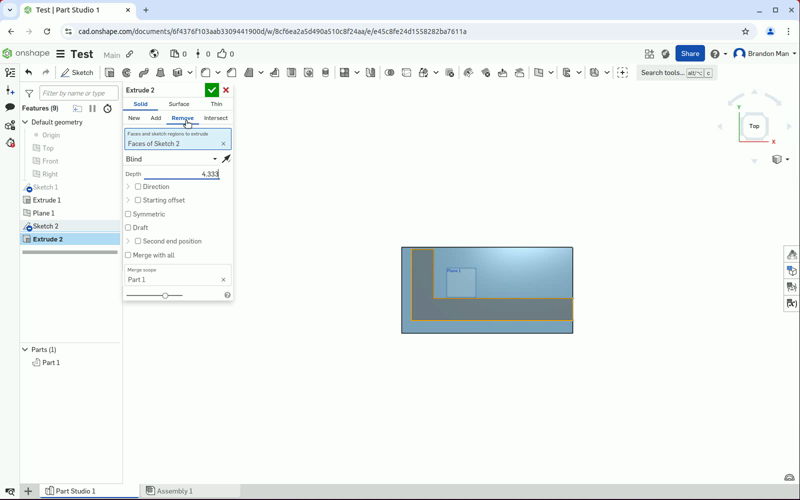
key(tab, 6)
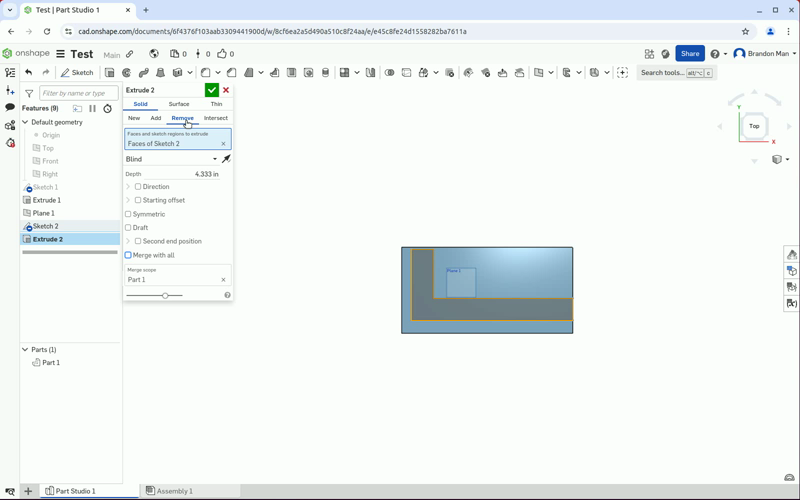
key(space)
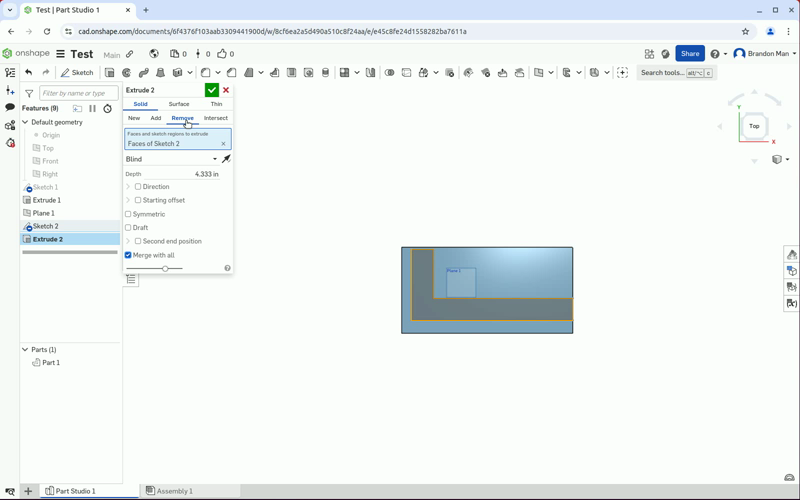
key(enter)
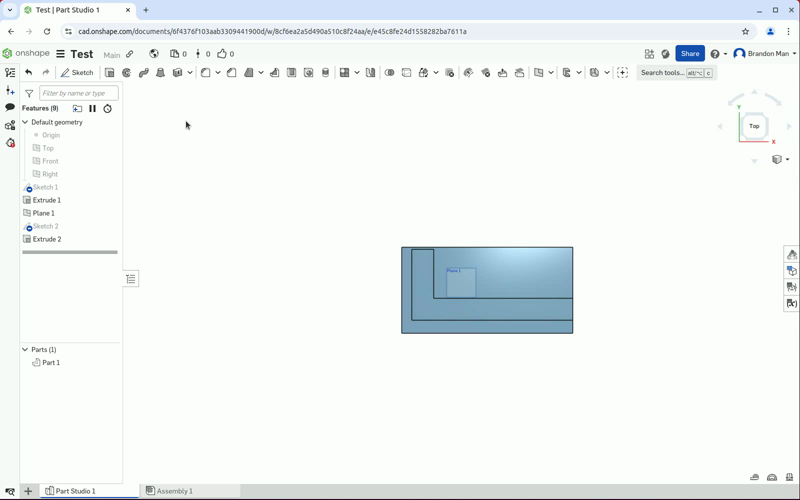
key(shift+h)
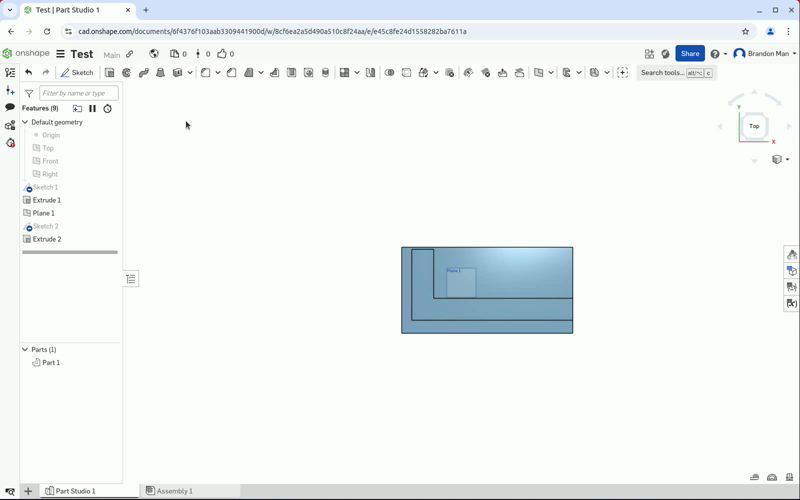
key(shift+h)
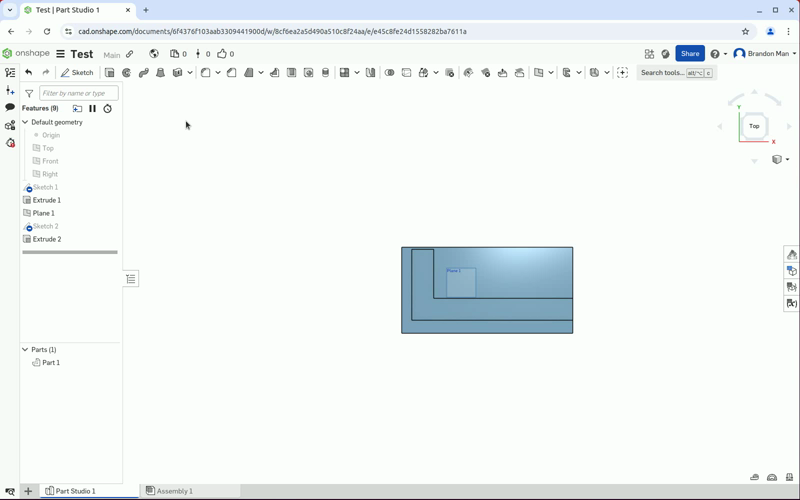
mouse_move(73, 189)
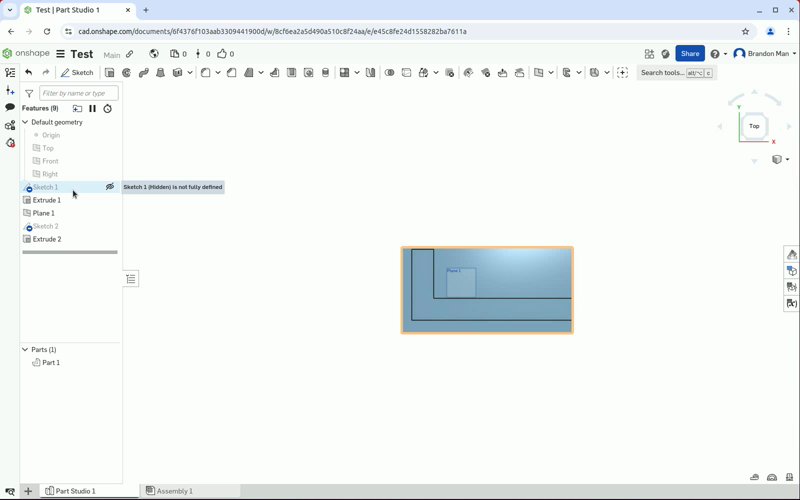
click(73, 189)
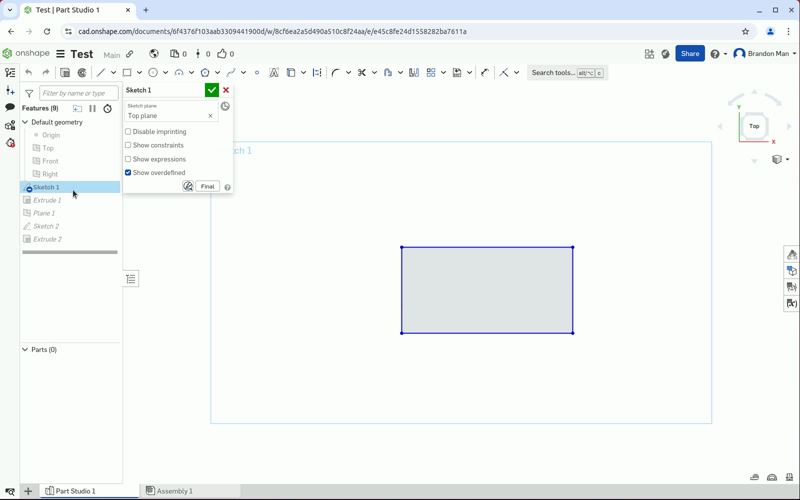
mouse_move(229, 92)
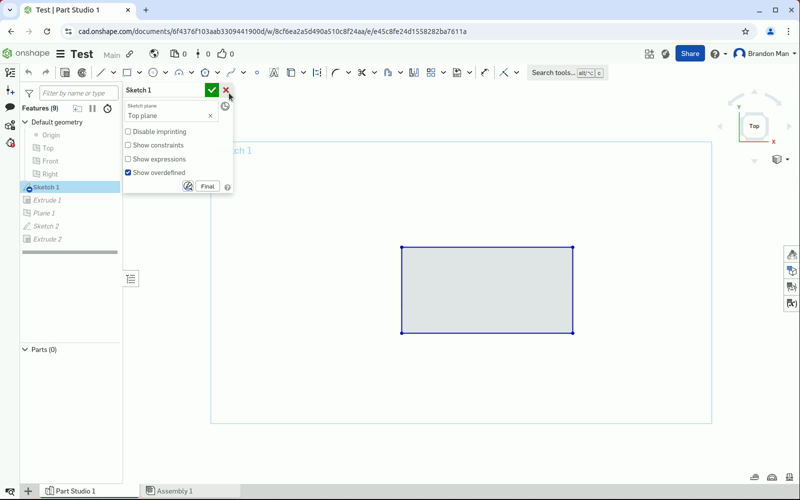
click(229, 92)
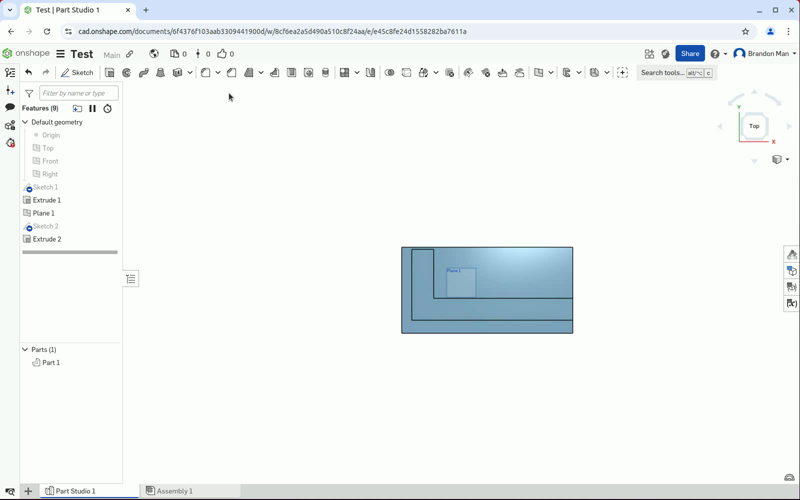
mouse_move(73, 352)
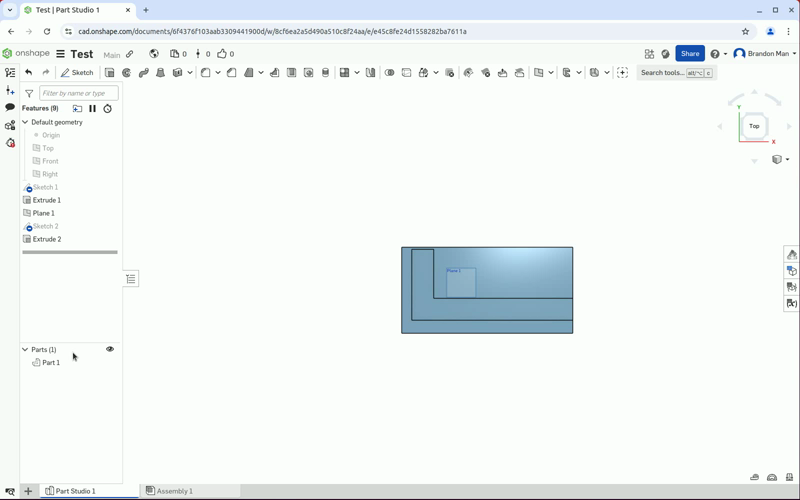
key(y)
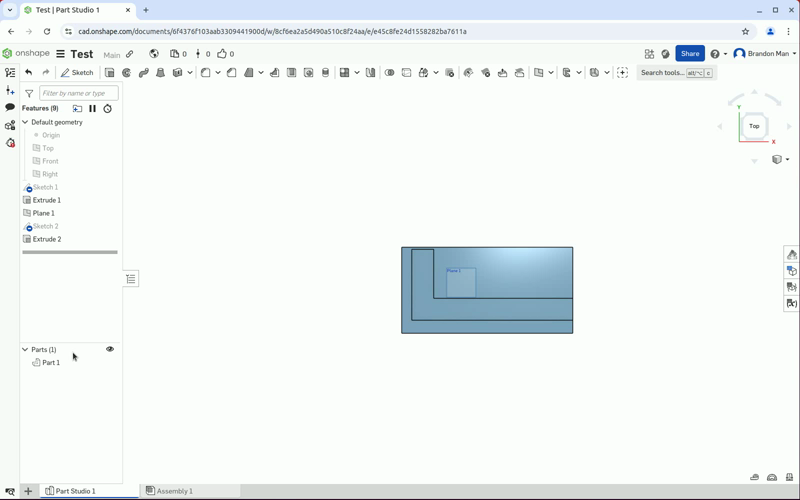
key(shift+p)
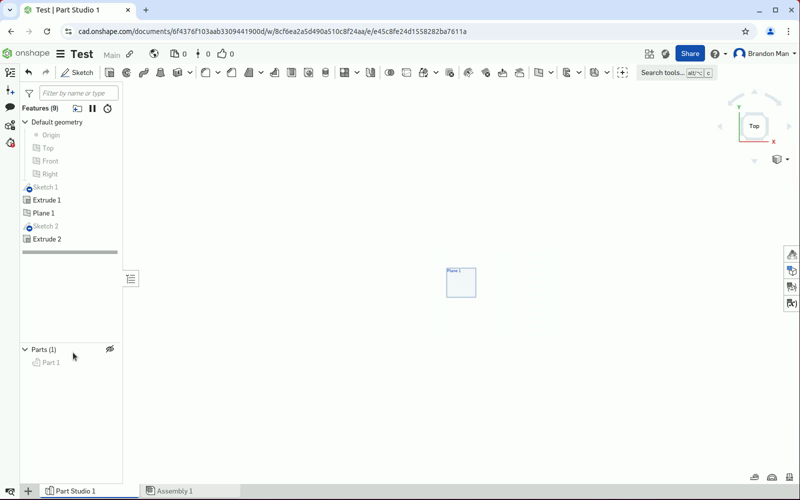
key(space)
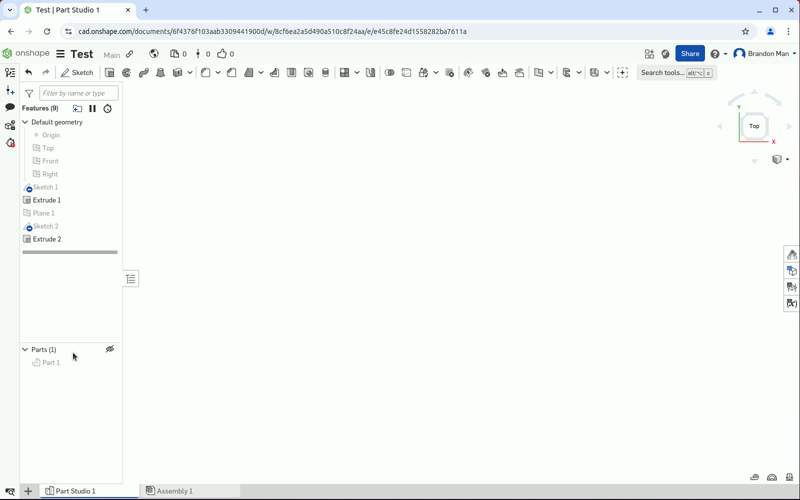
key_down(shift)
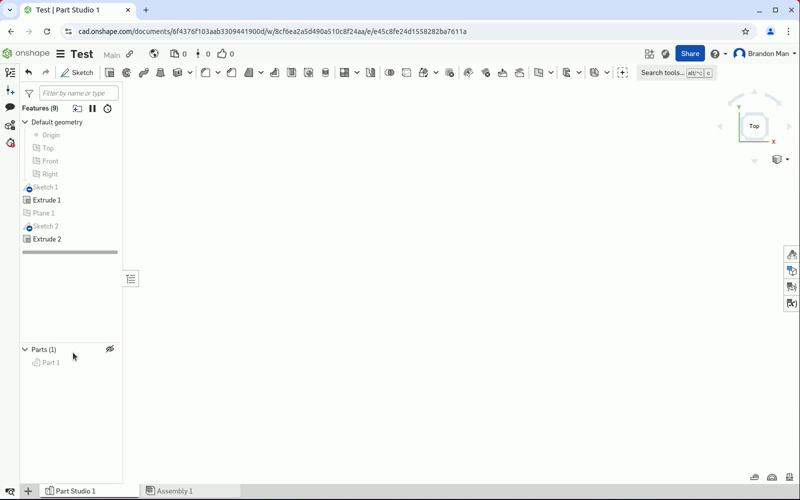
key(up)
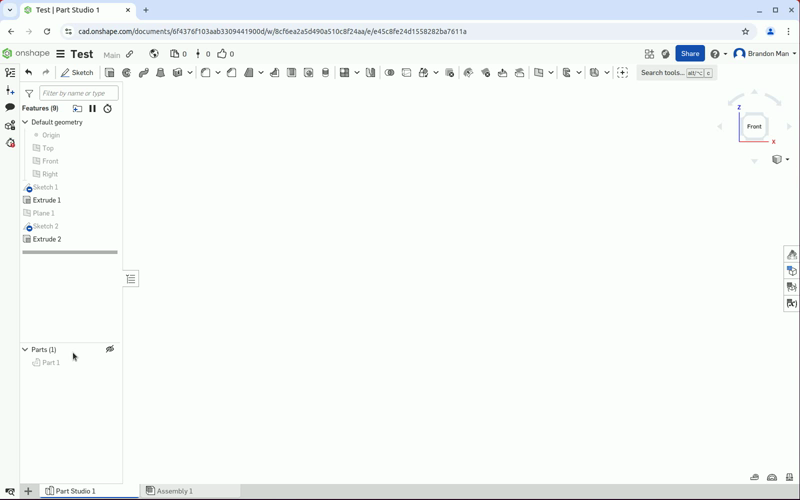
key_up(shift)
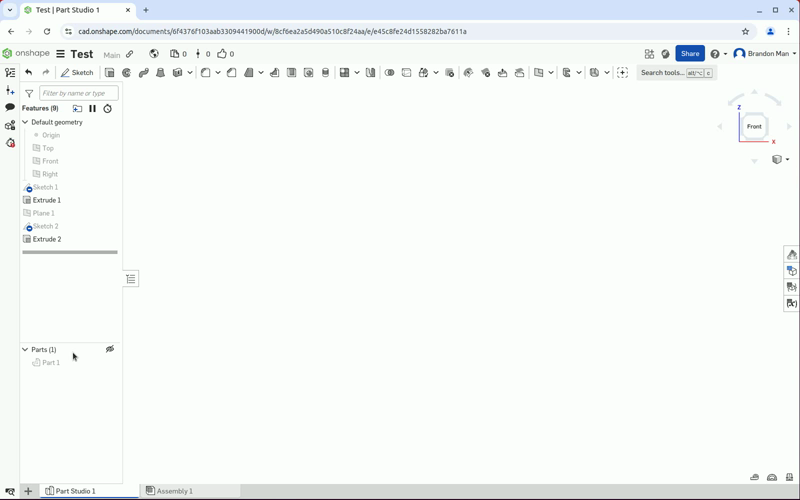
mouse_move(73, 352)
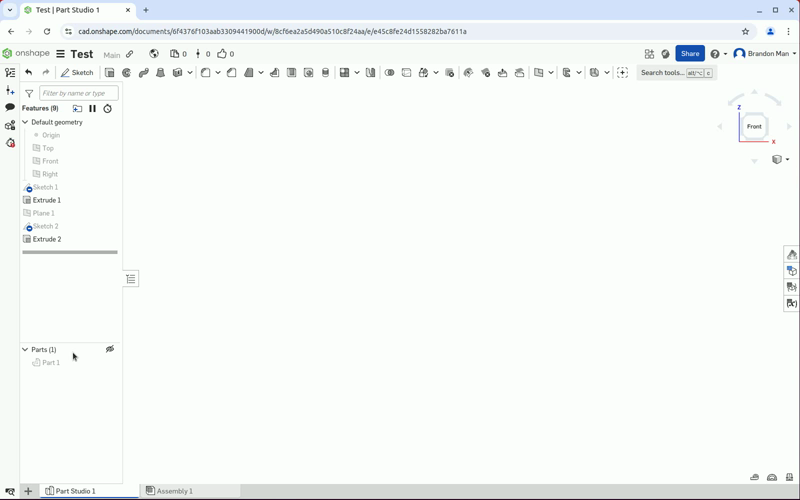
key(shift+y)
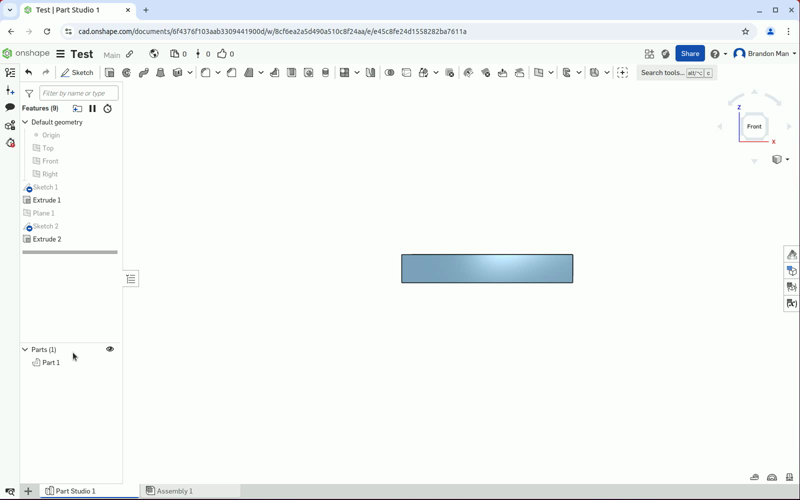
mouse_move(541, 75)
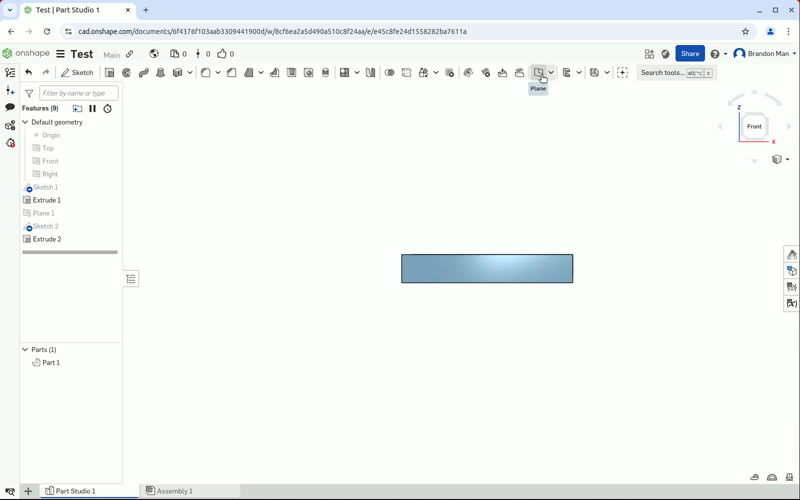
click(541, 75)
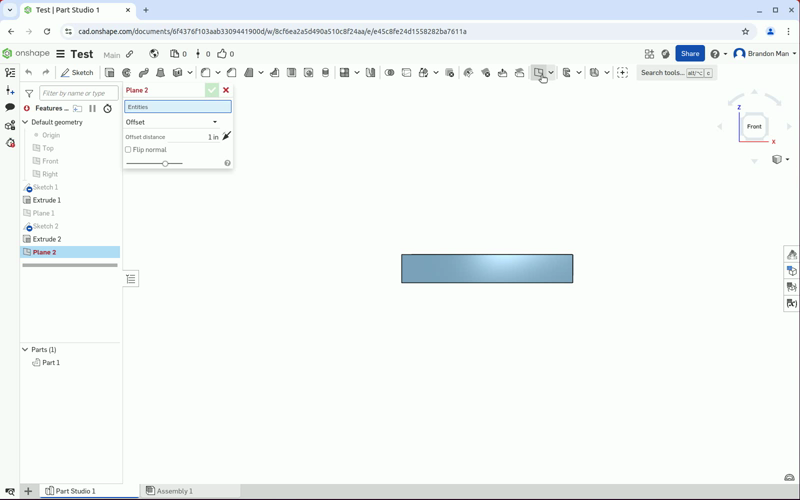
mouse_move(73, 163)
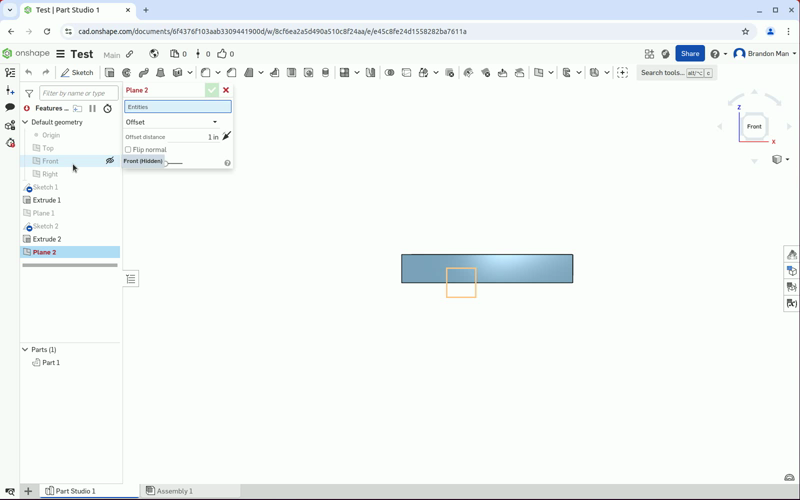
click(73, 163)
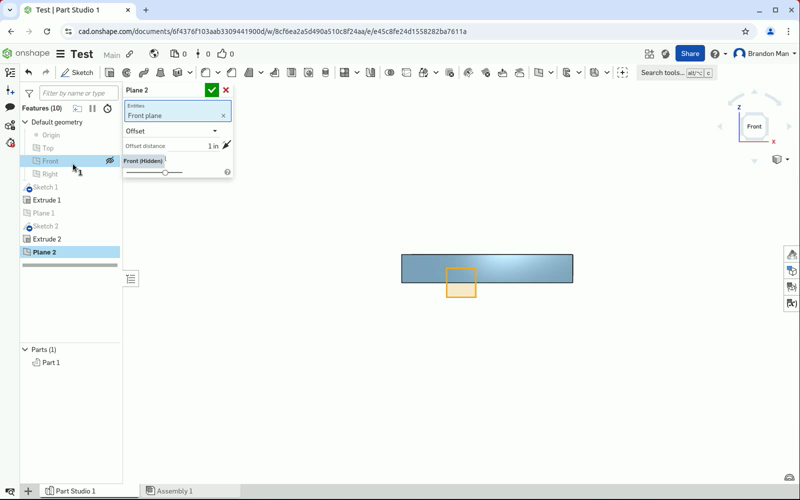
key(tab, 2)
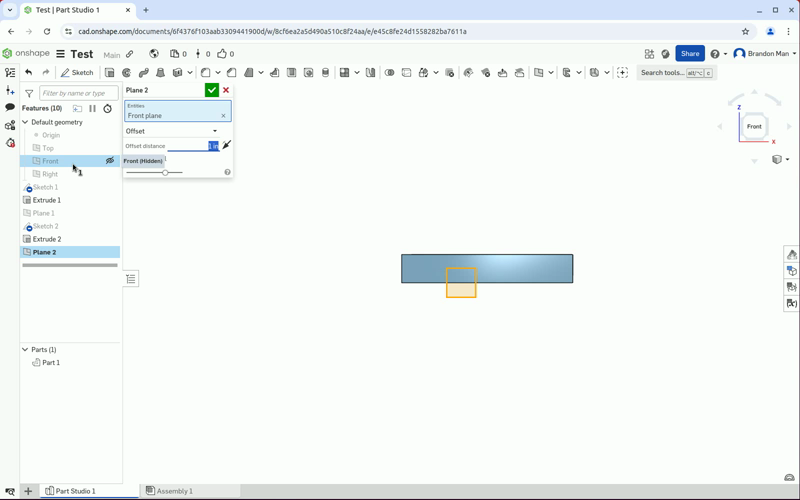
text(10.352)
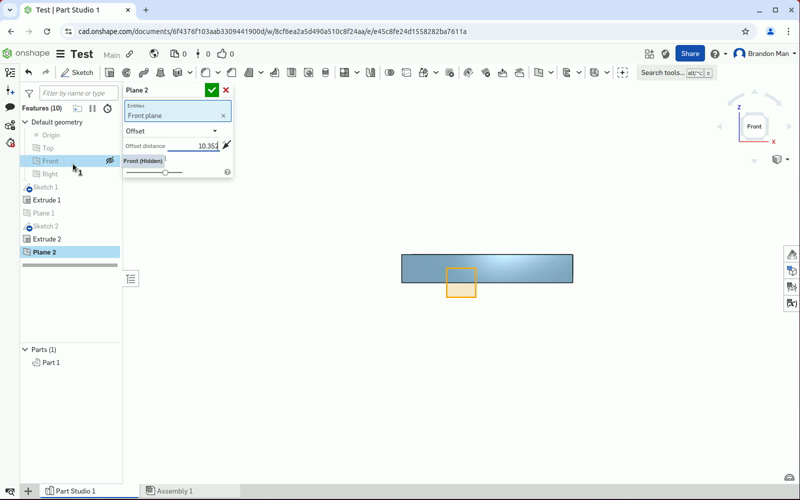
key(enter, 2)
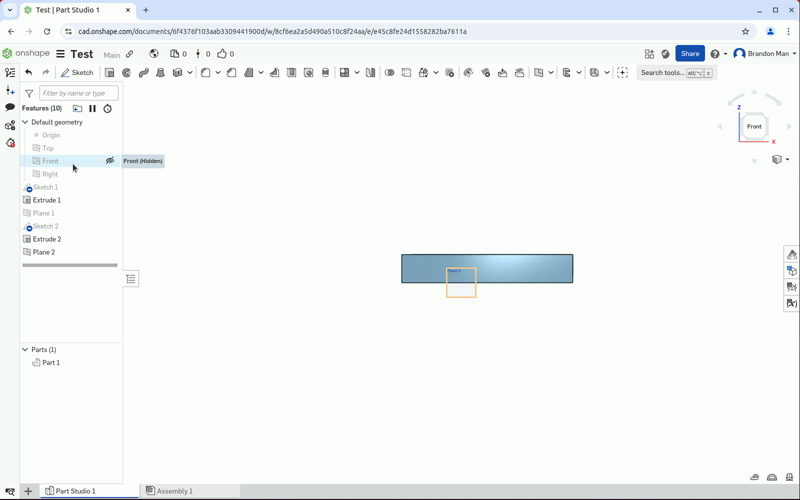
key(shift+s)
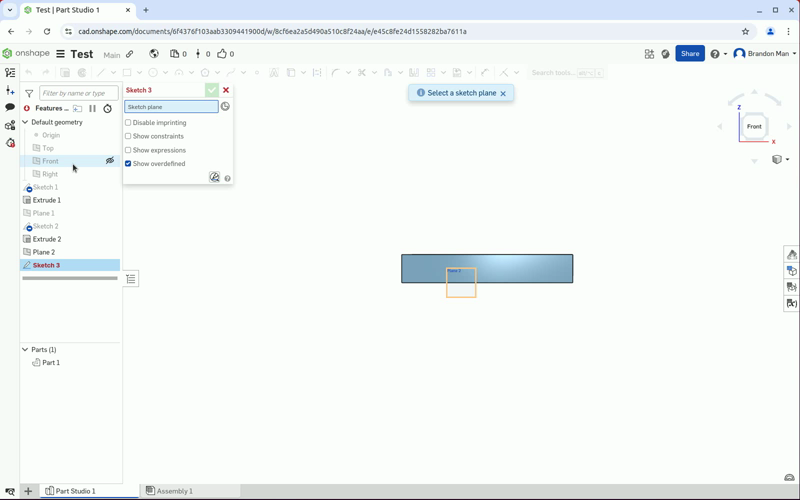
mouse_move(73, 254)
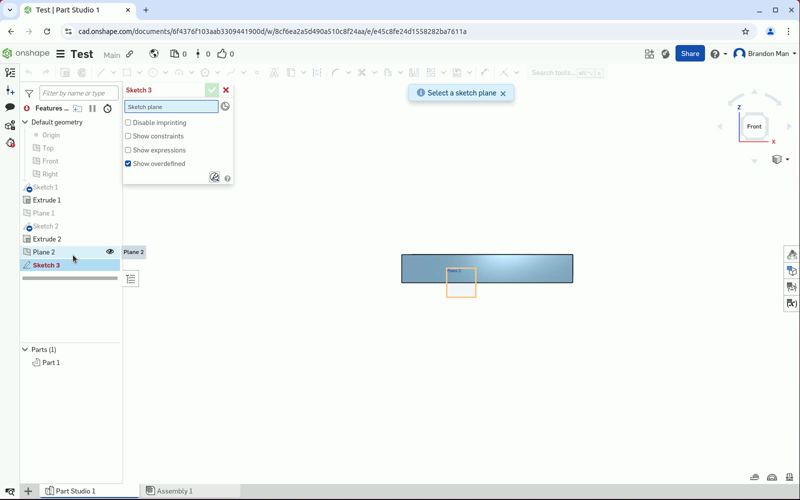
click(73, 254)
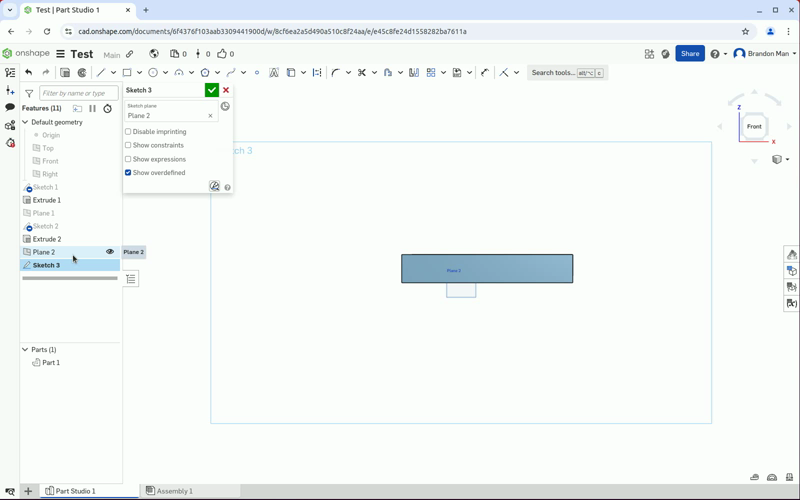
mouse_move(73, 352)
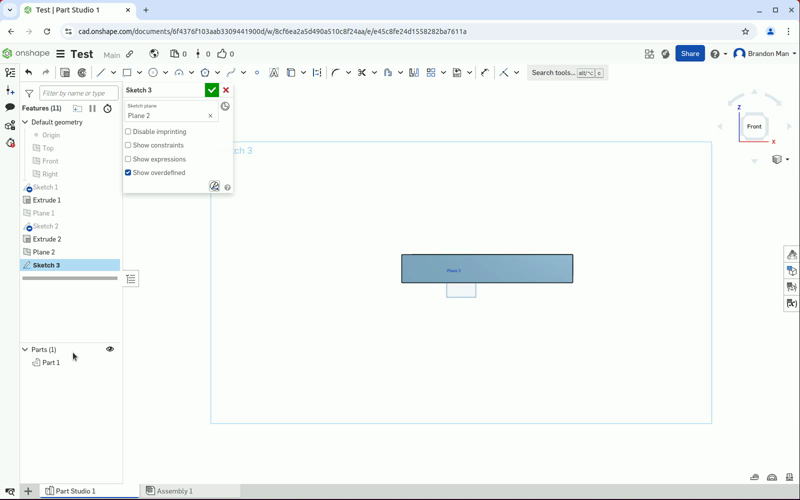
key(y)
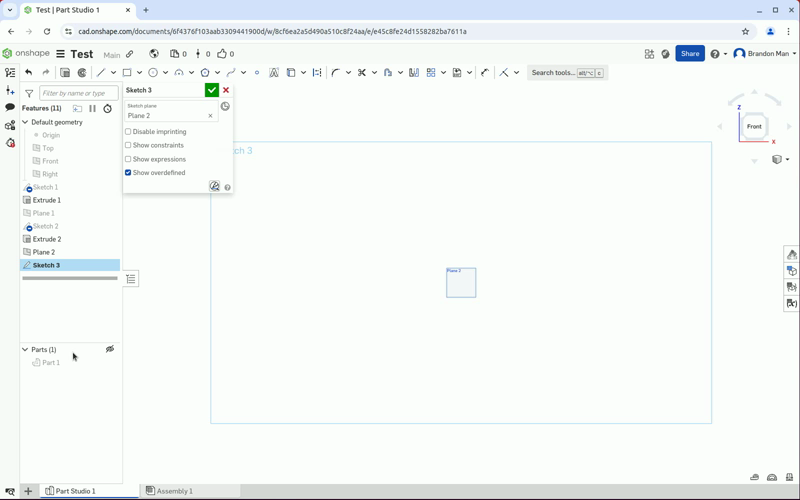
key(l)
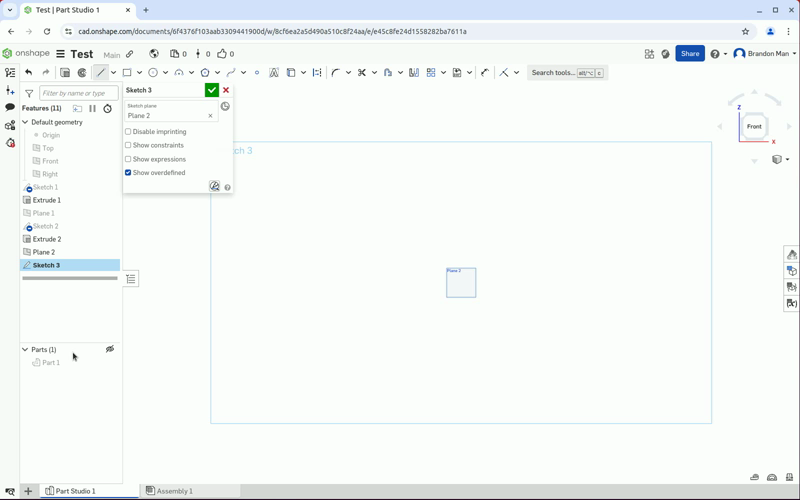
key_down(shift)
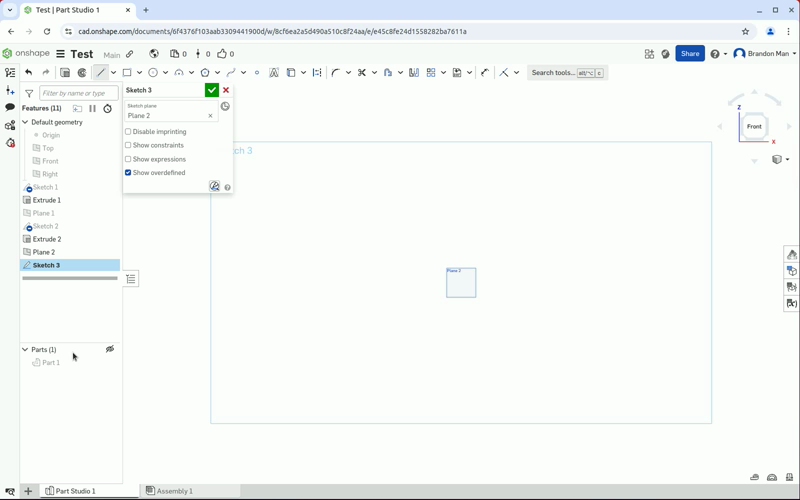
mouse_move(411, 275)
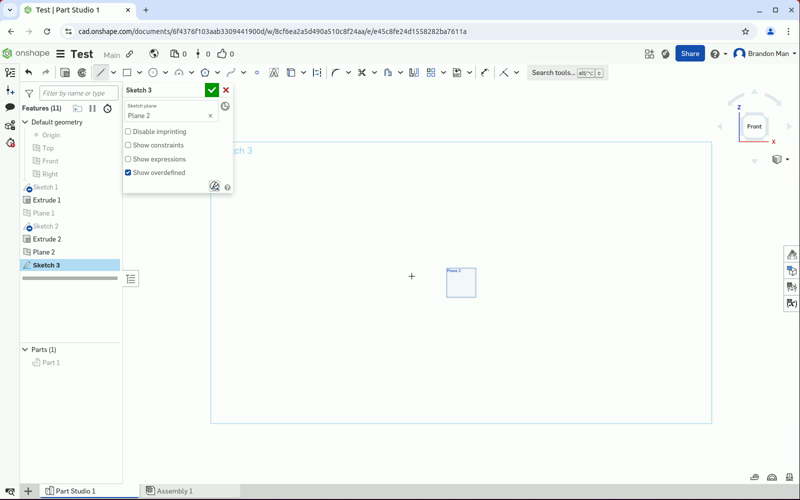
click(411, 275)
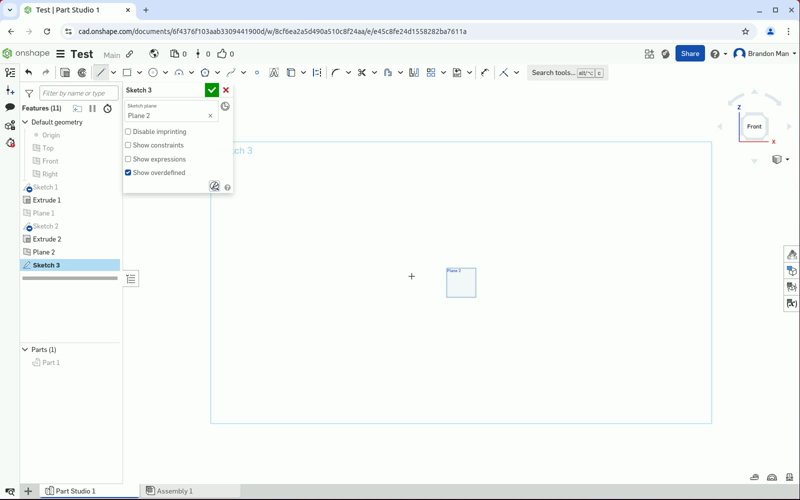
key_up(shift)
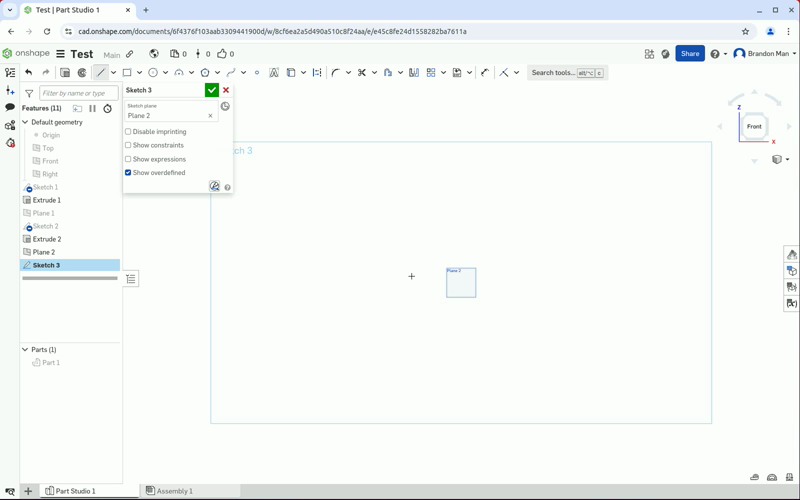
key_down(shift)
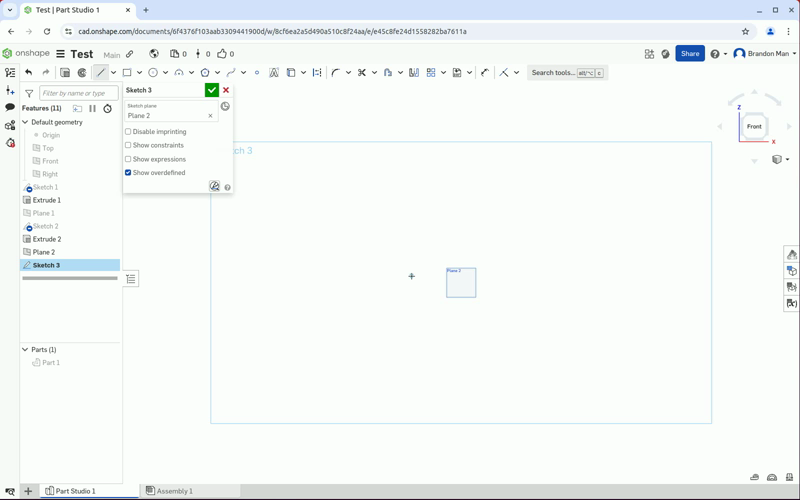
mouse_move(441, 275)
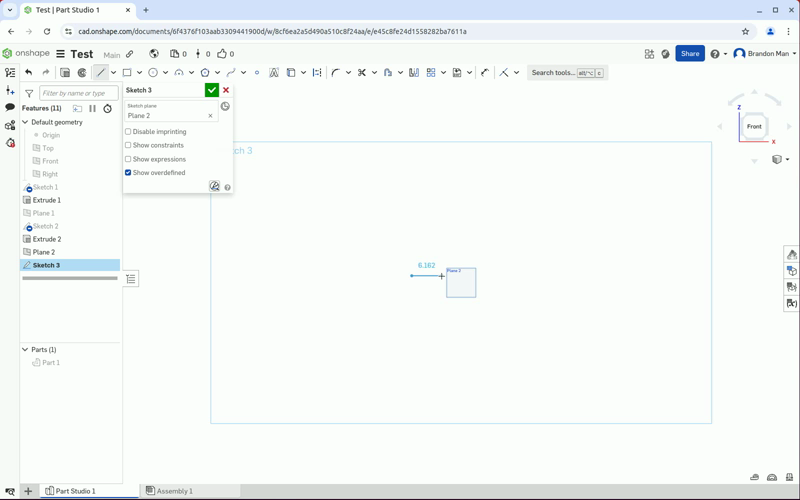
mouse_move(433, 275)
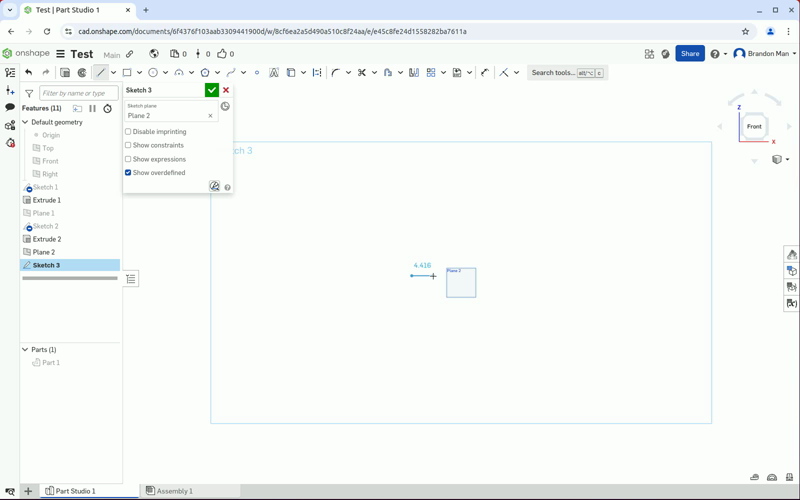
click(433, 275)
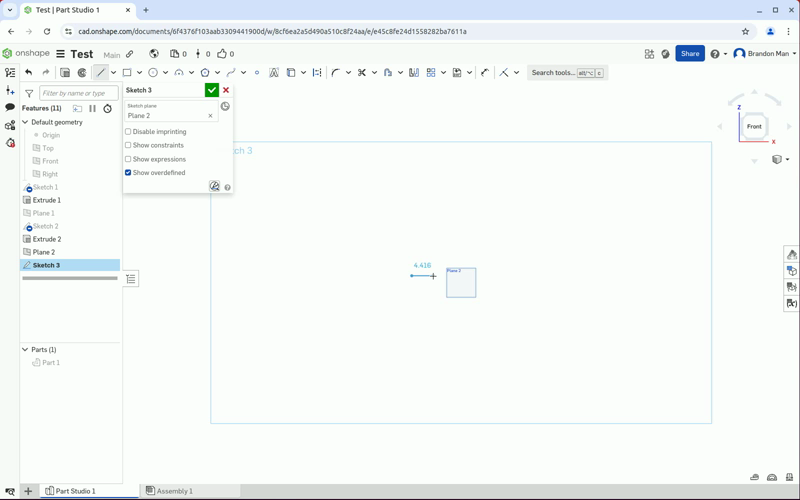
key_up(shift)
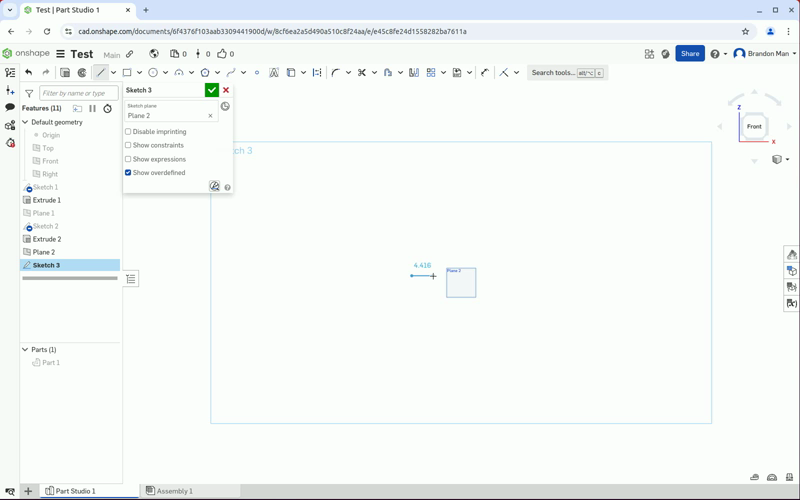
key_down(shift)
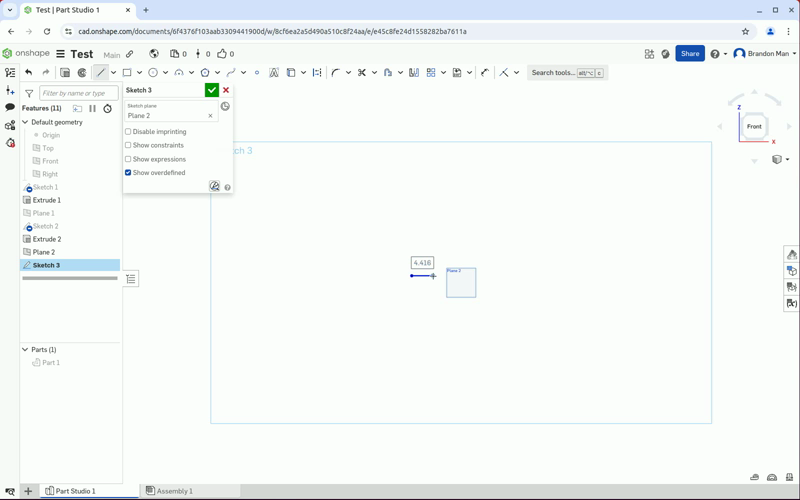
mouse_move(463, 275)
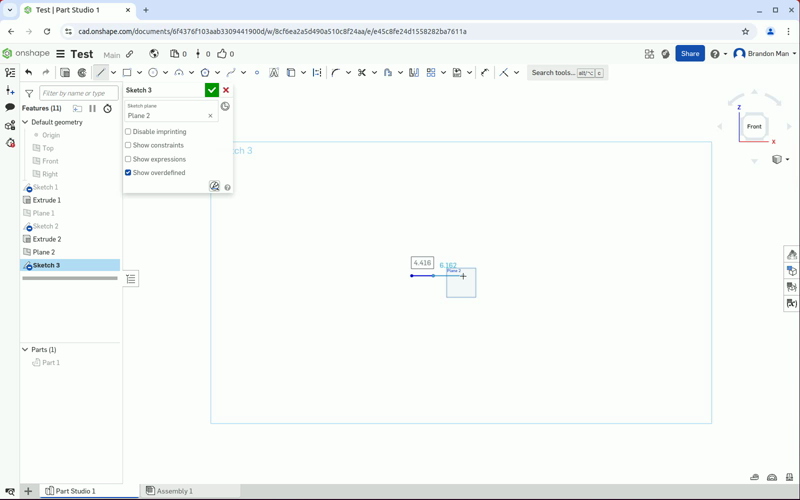
mouse_move(433, 253)
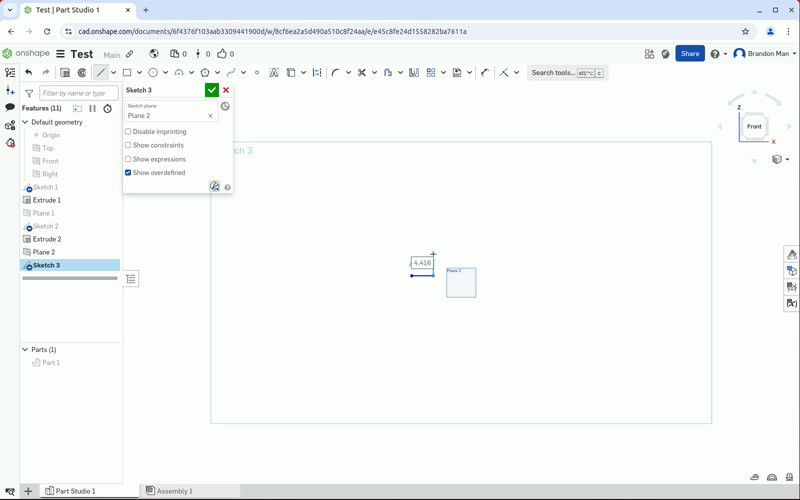
click(433, 253)
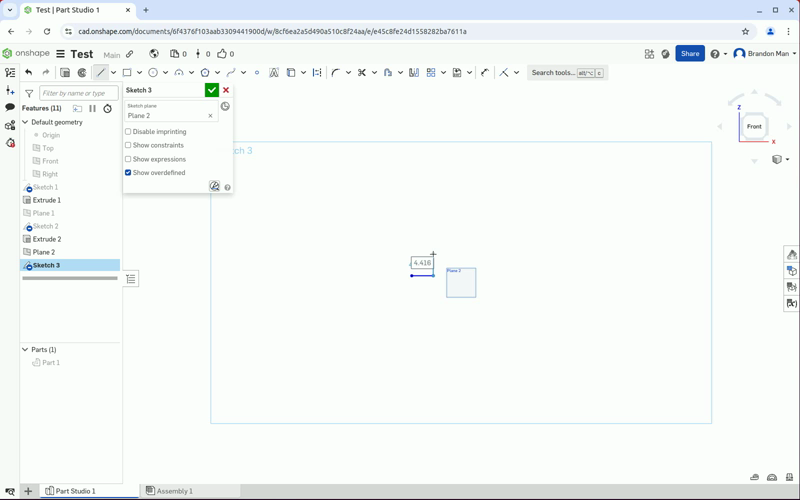
key_up(shift)
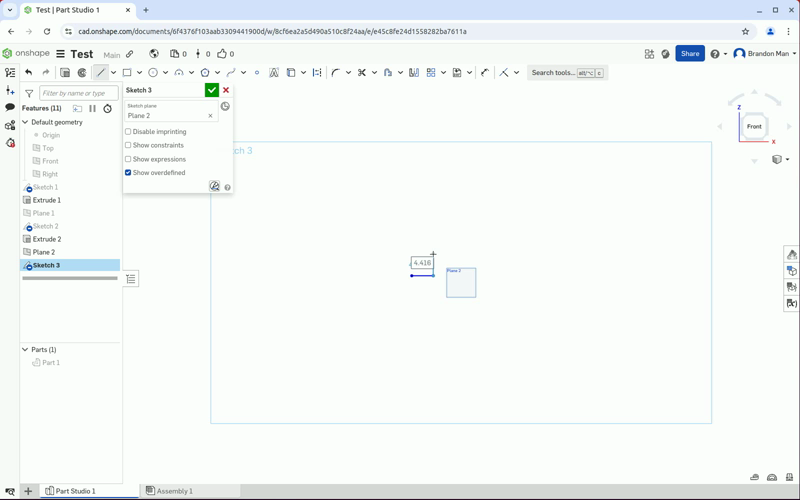
key_down(shift)
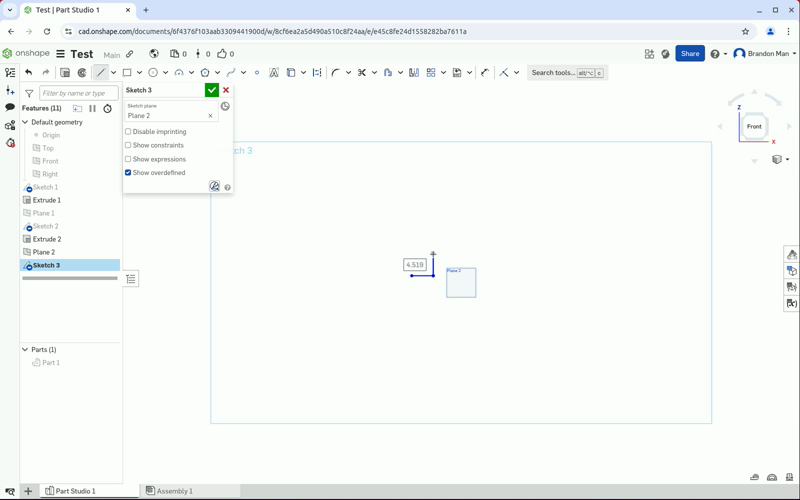
mouse_move(463, 253)
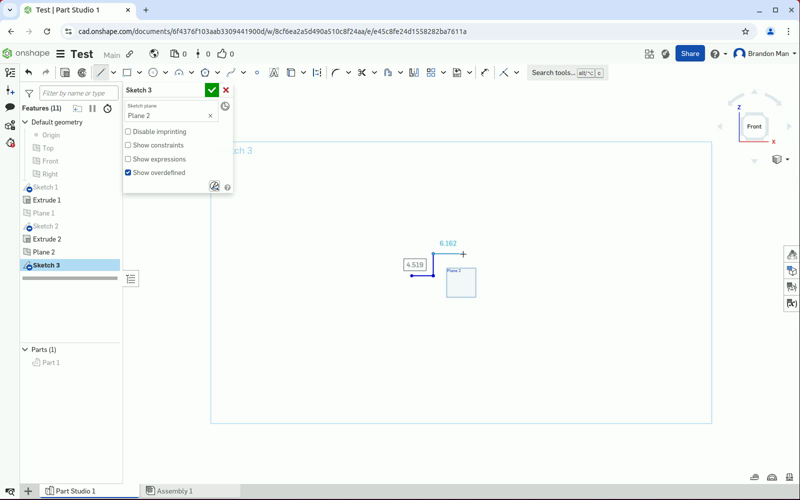
mouse_move(411, 253)
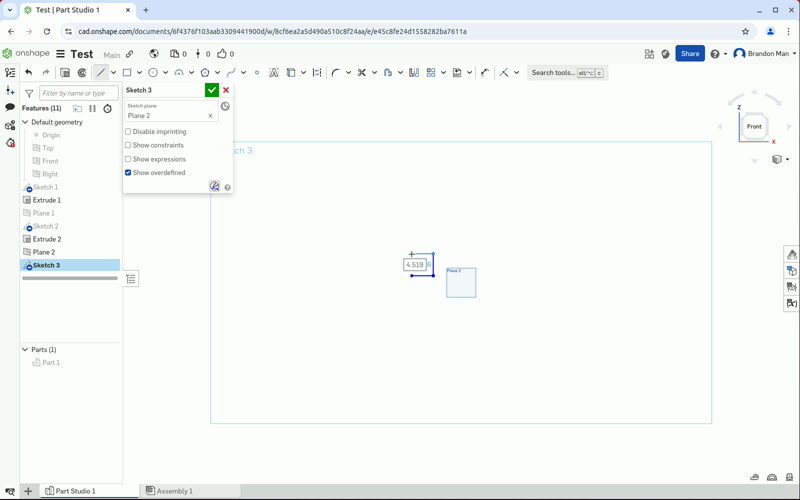
click(411, 253)
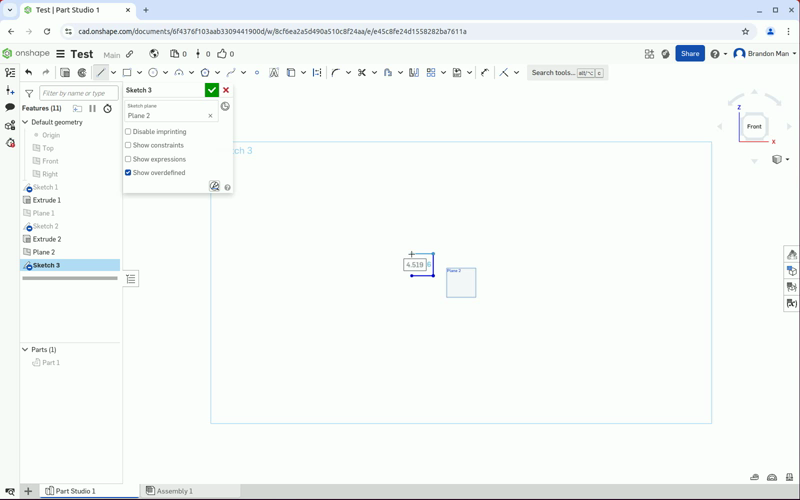
key_up(shift)
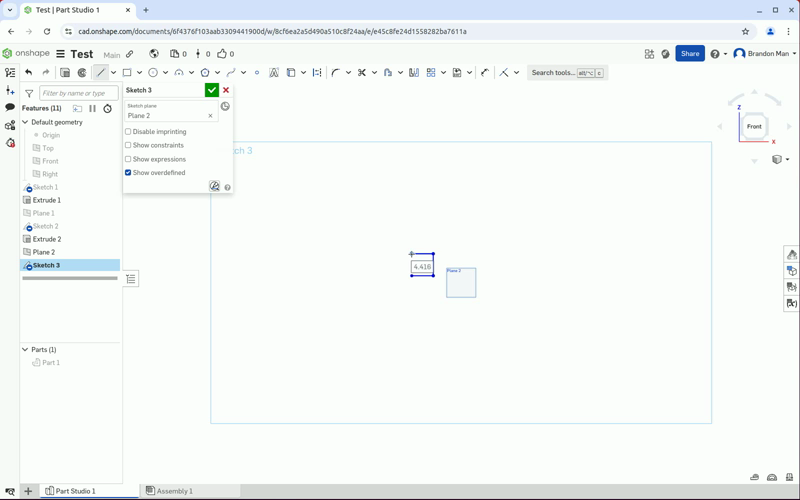
mouse_move(441, 253)
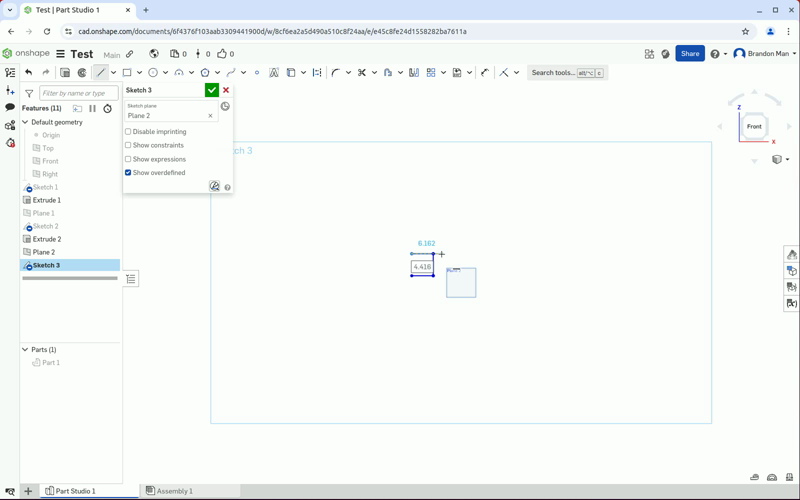
key_down(shift)
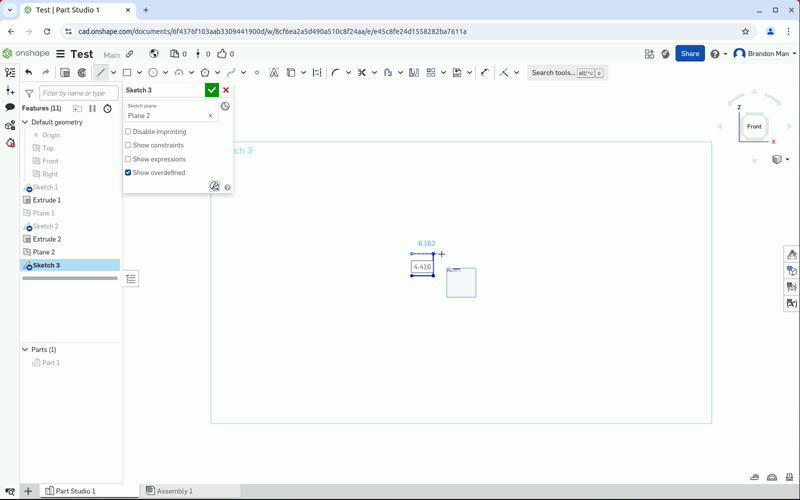
mouse_move(411, 275)
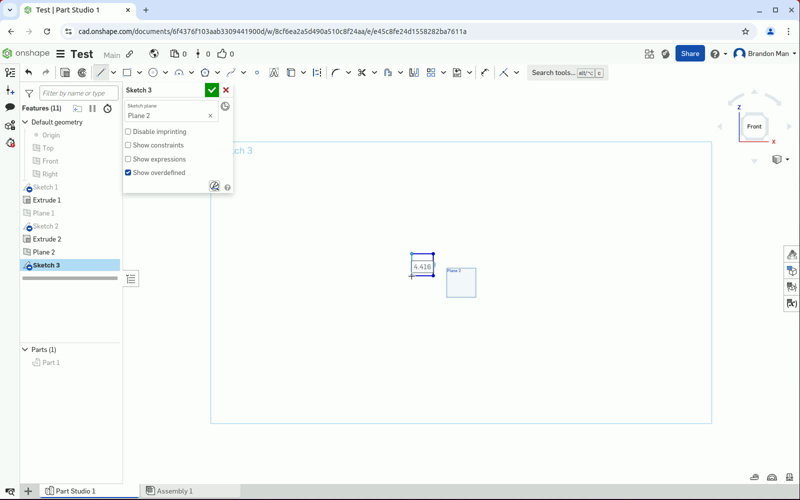
key_up(shift)
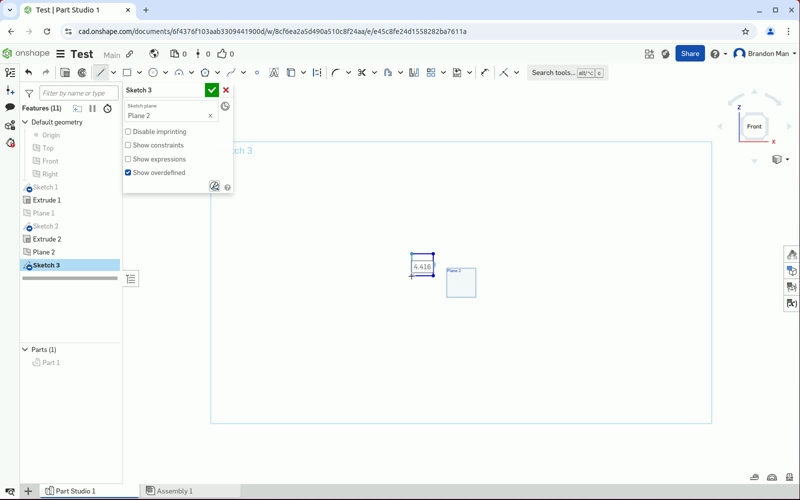
click(411, 275)
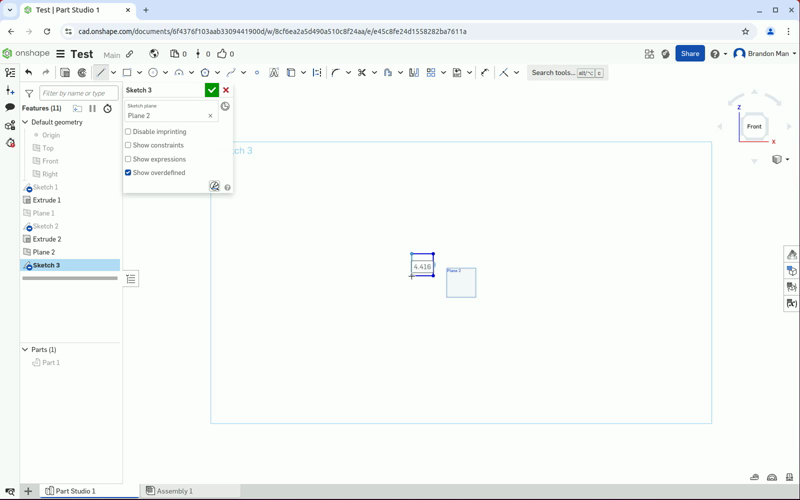
key(esc)
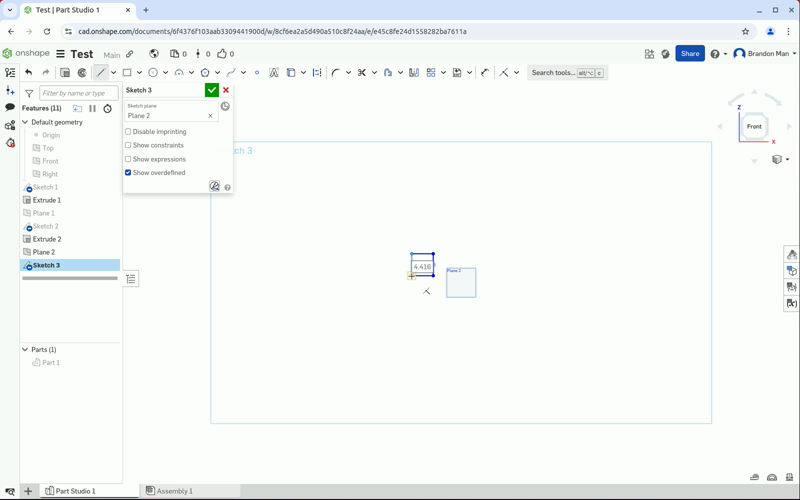
mouse_move(432, 269)
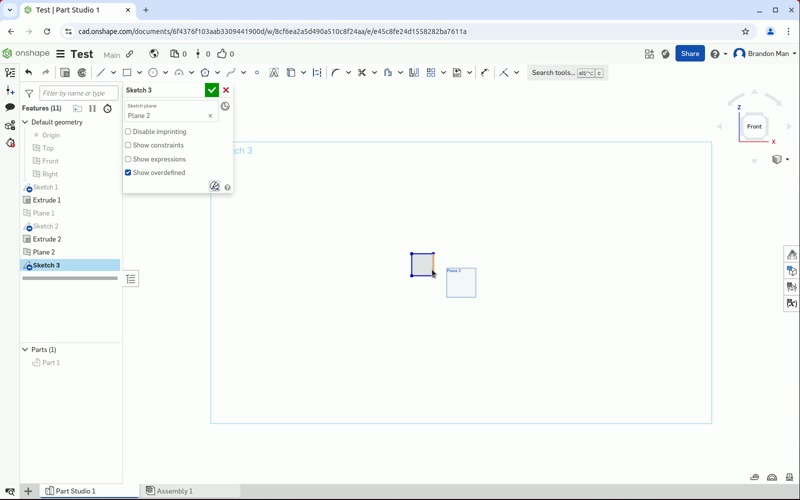
scroll(6)
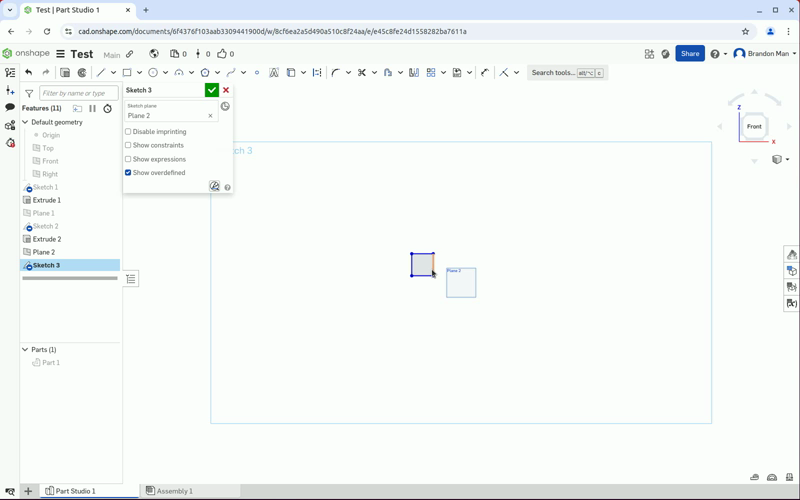
scroll(6)
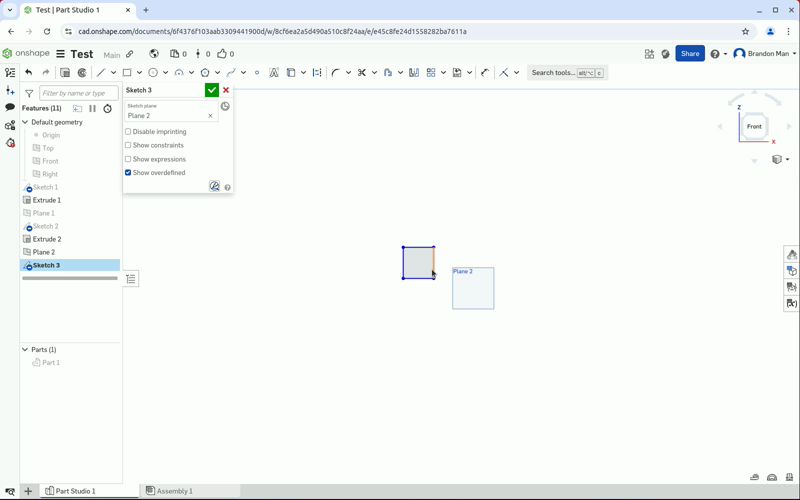
scroll(6)
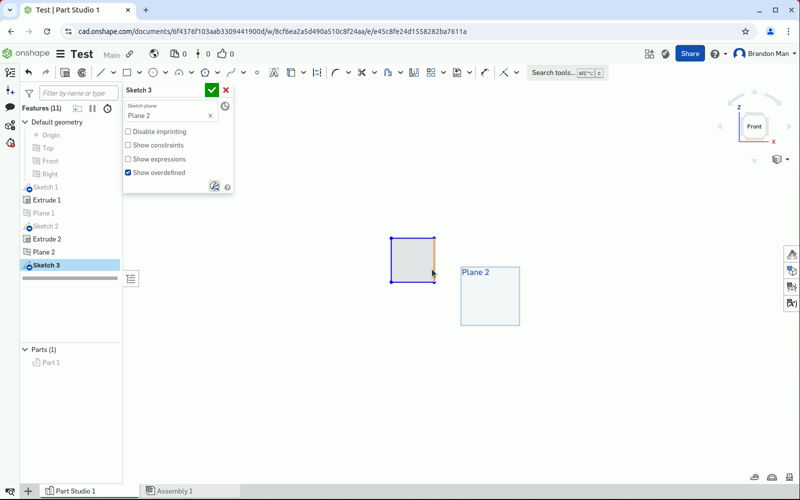
scroll(6)
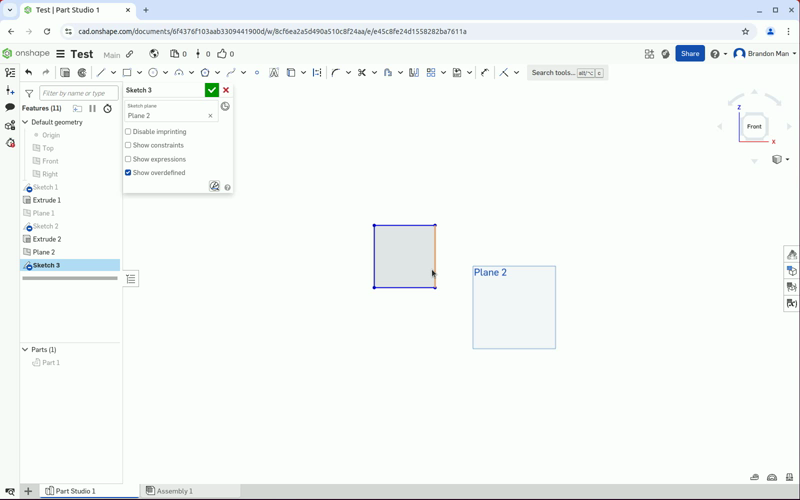
scroll(6)
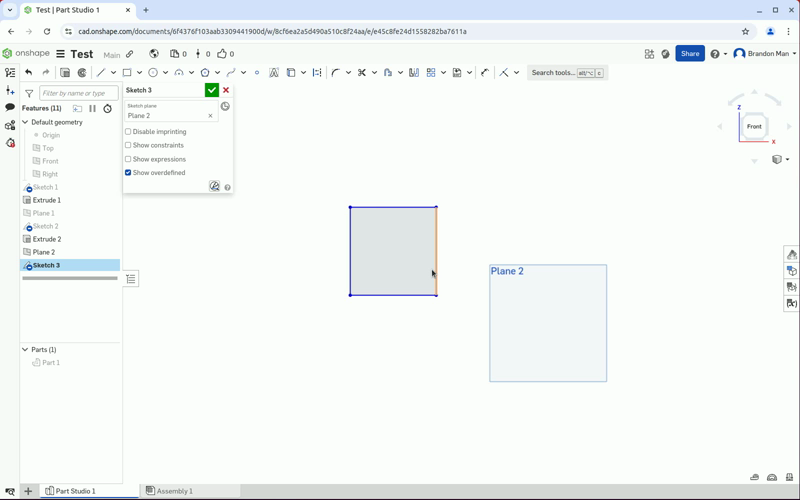
scroll(6)
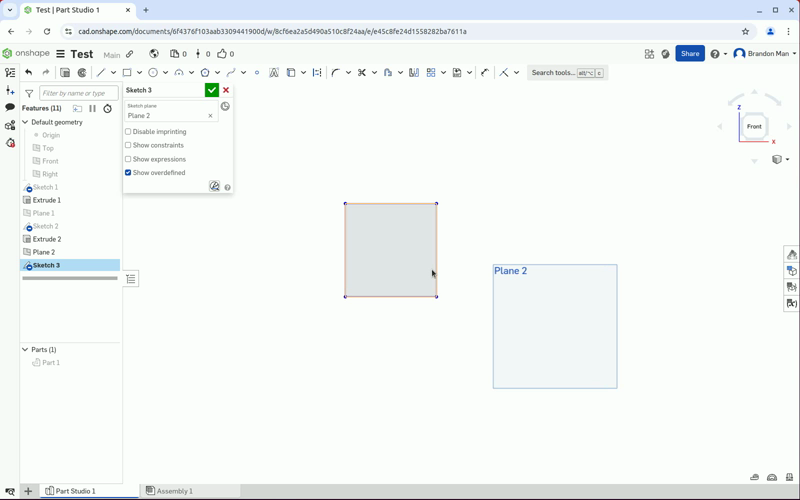
scroll(6)
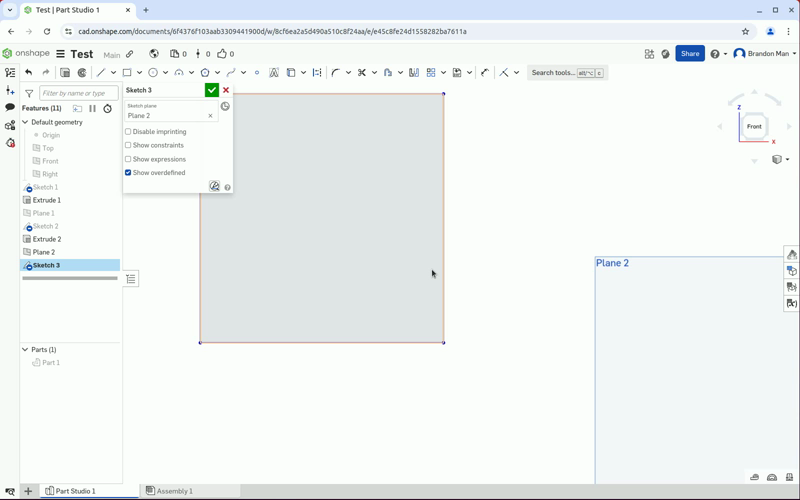
click(432, 269)
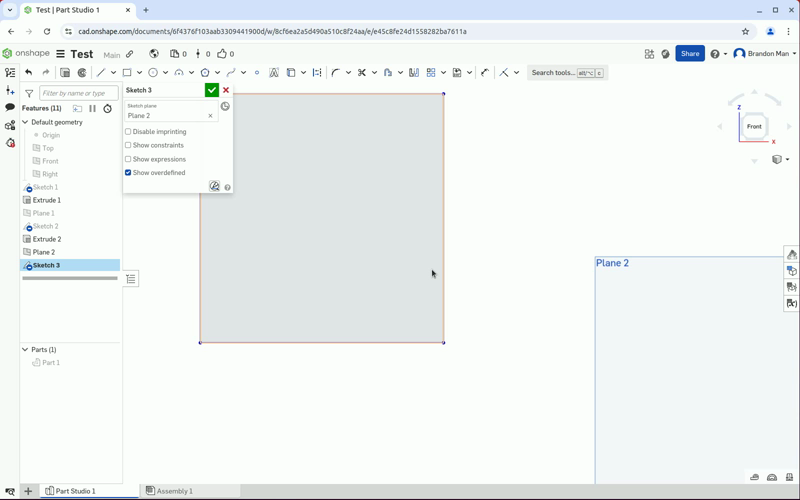
scroll(-6)
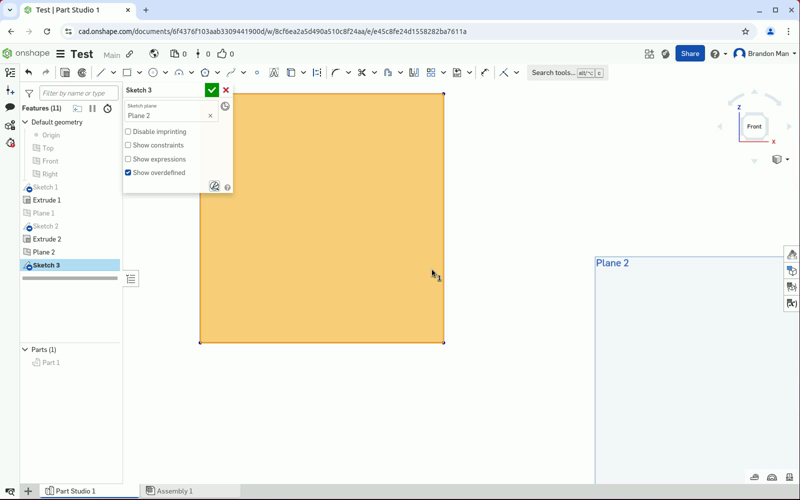
scroll(-6)
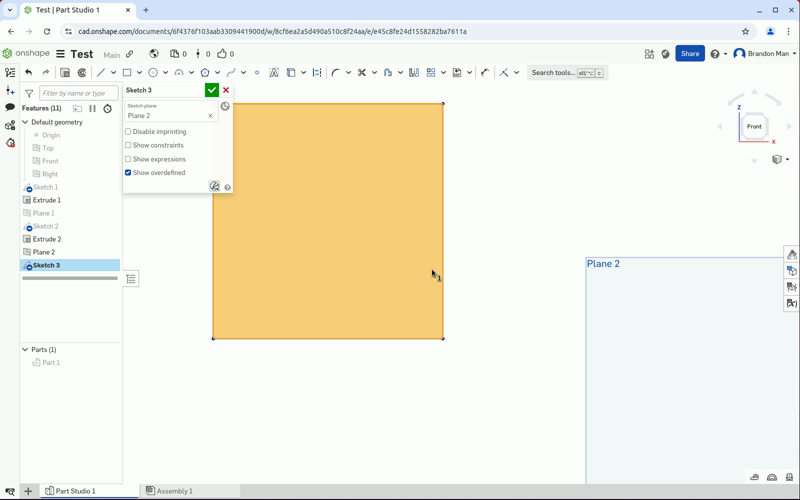
scroll(-6)
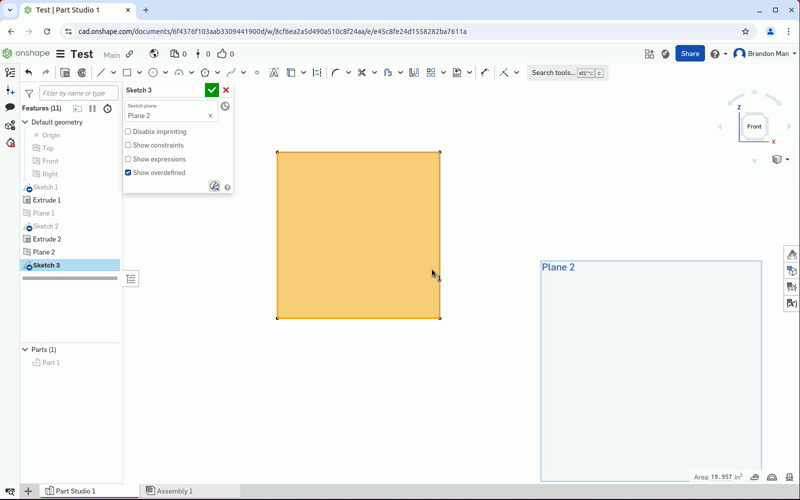
scroll(-6)
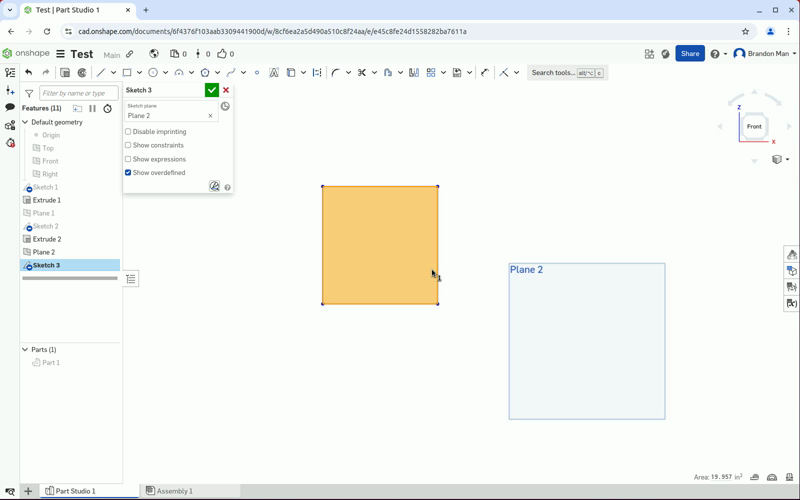
scroll(-6)
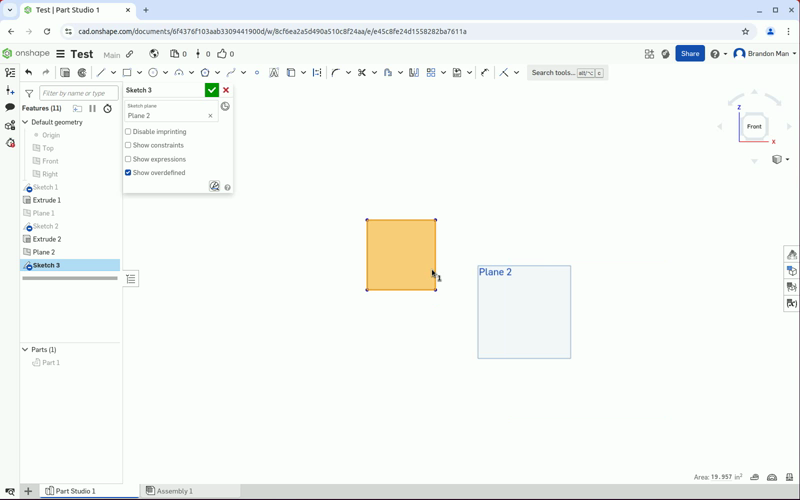
scroll(-6)
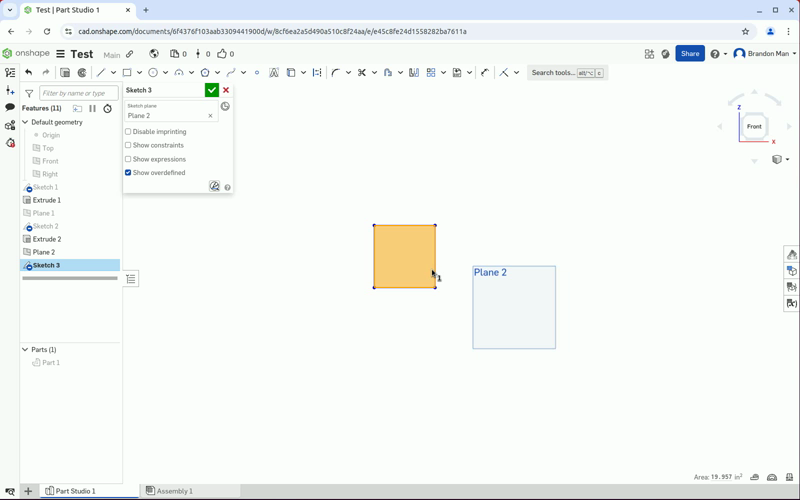
scroll(-6)
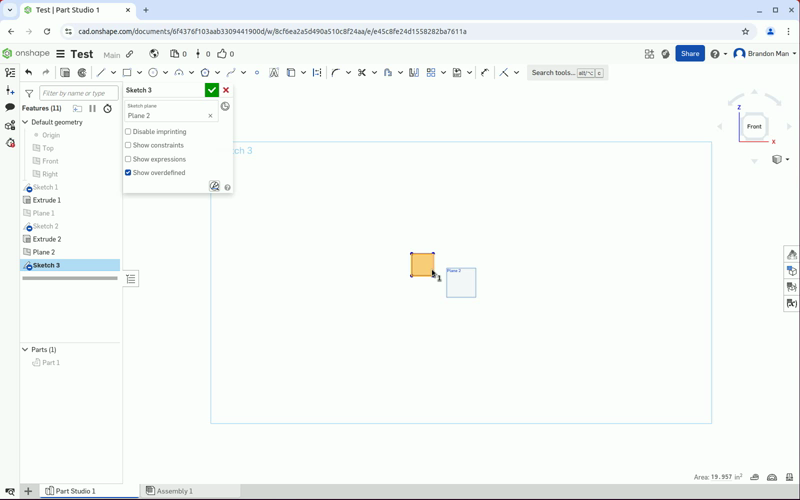
mouse_move(73, 352)
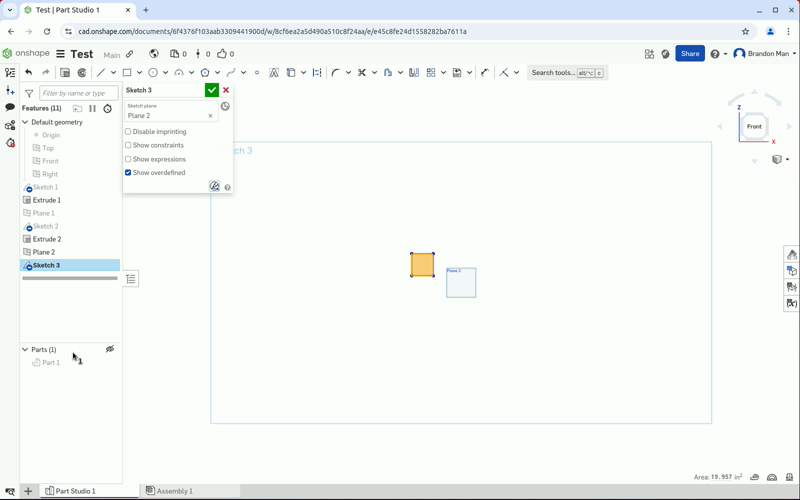
key(shift+y)
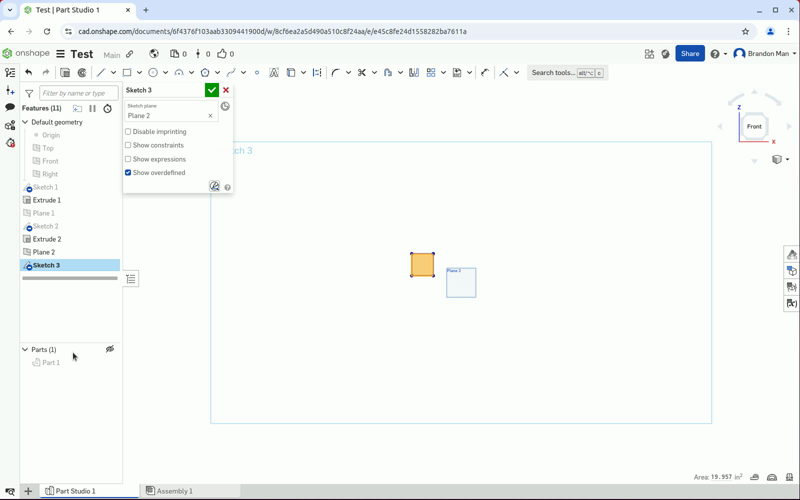
key(shift+e)
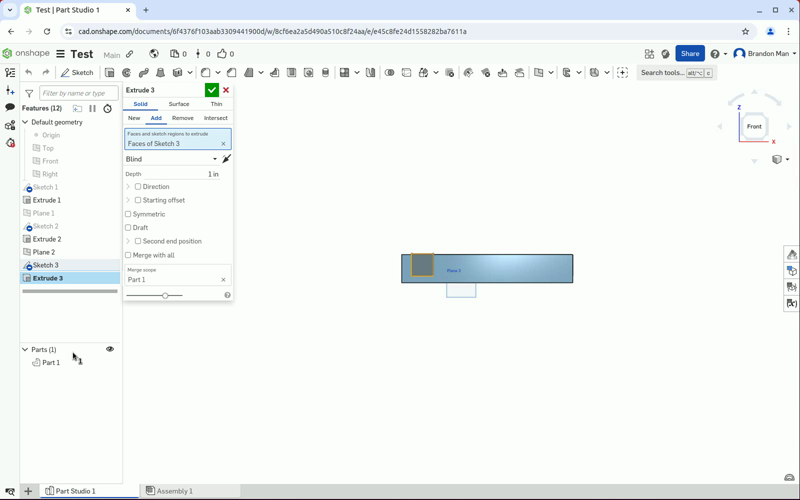
mouse_move(143, 106)
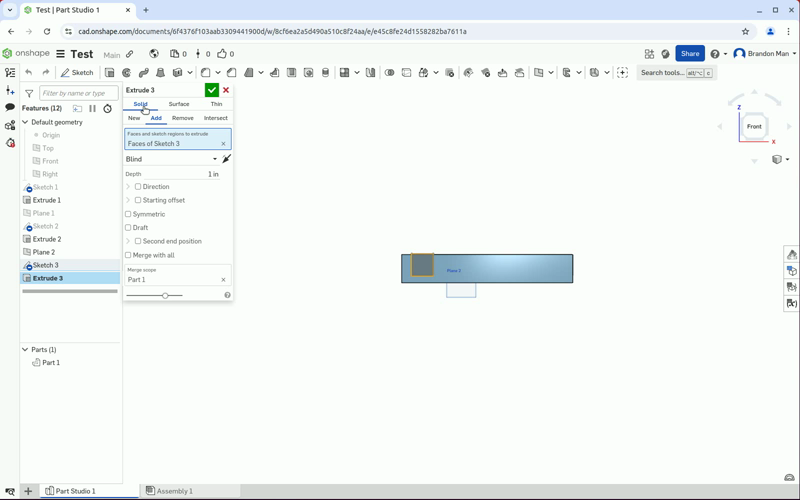
click(143, 106)
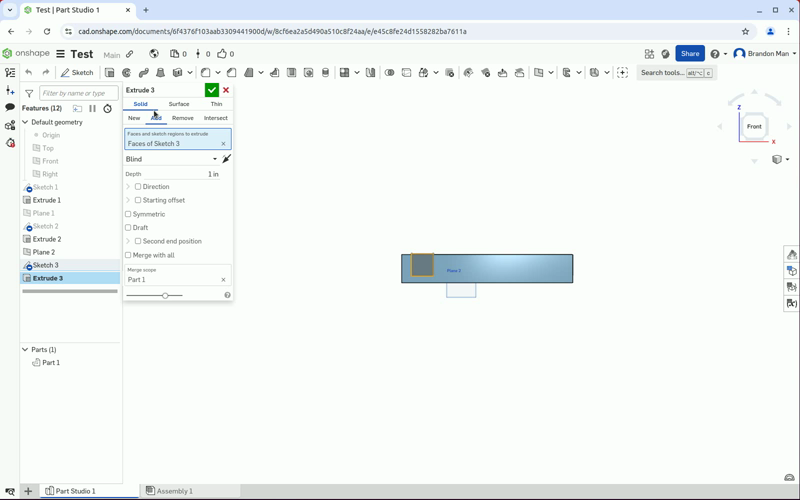
mouse_move(186, 120)
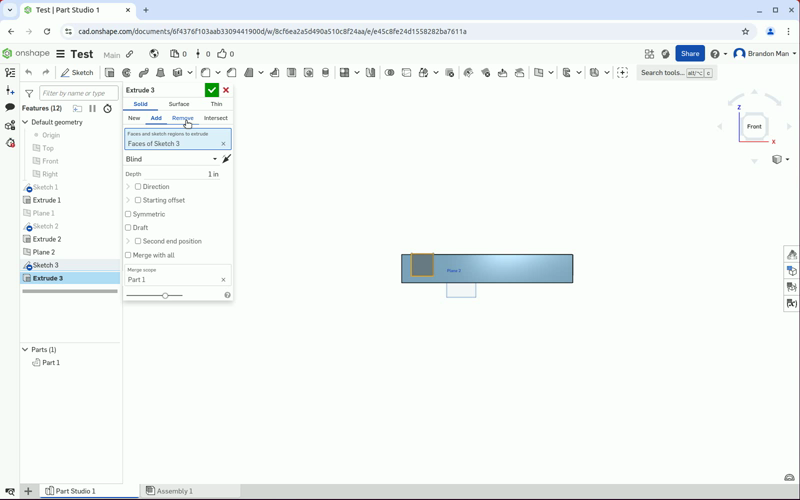
click(186, 120)
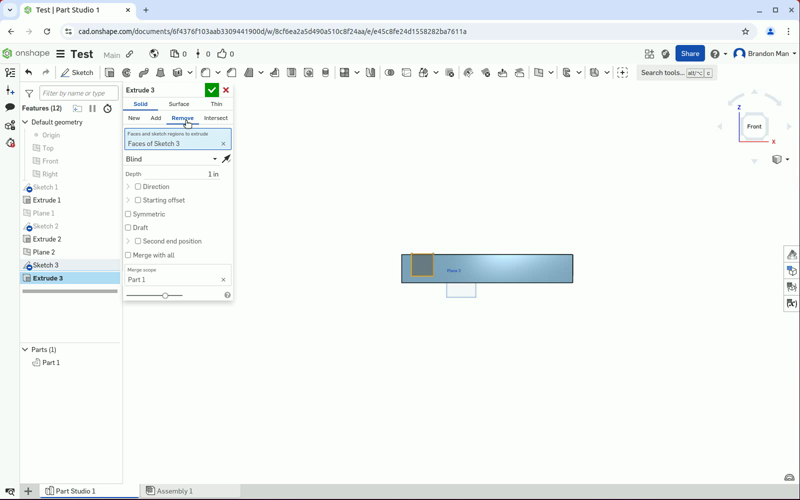
key(tab, 4)
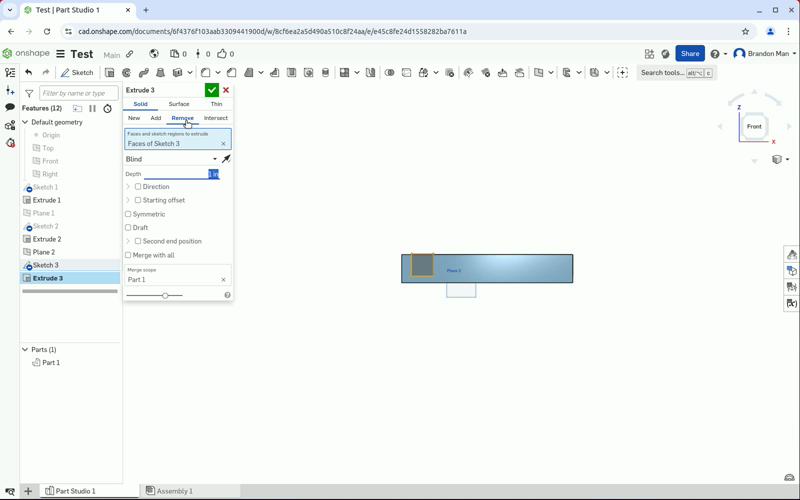
text(2.889)
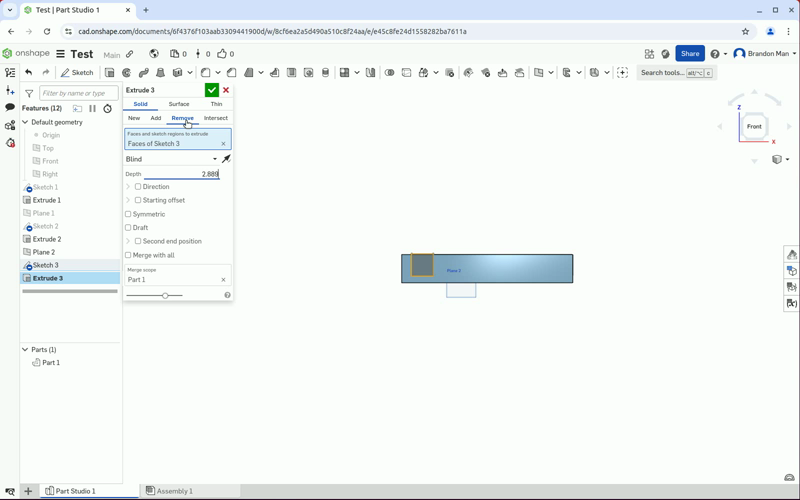
key(tab, 6)
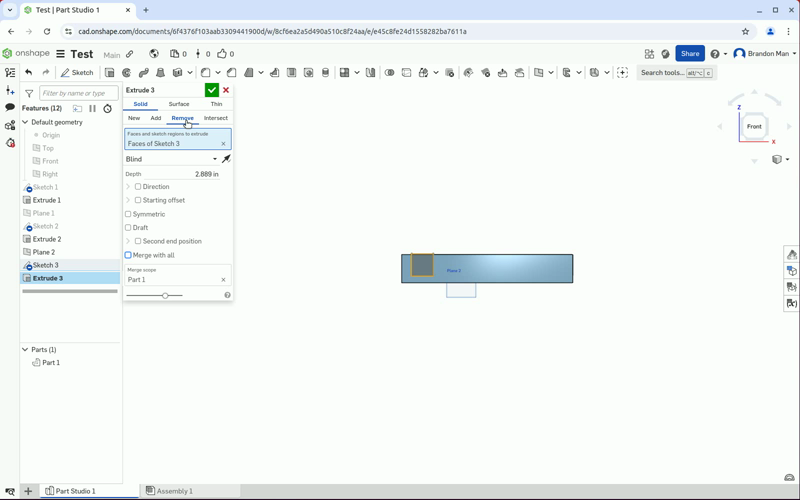
key(space)
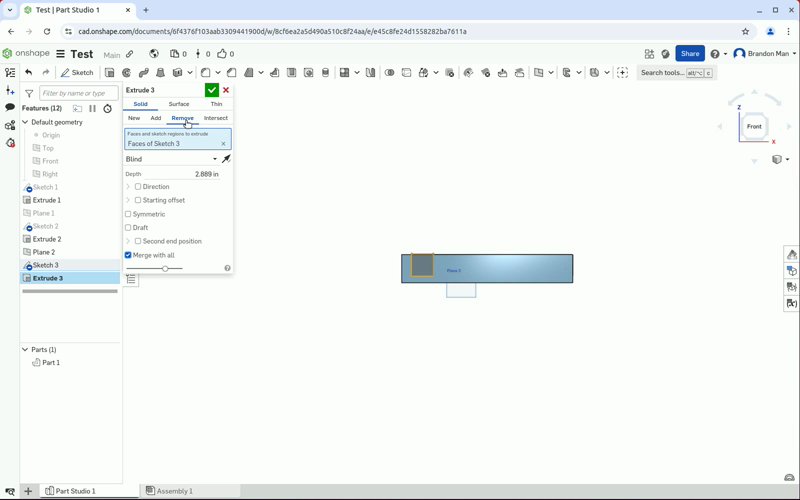
key(enter)
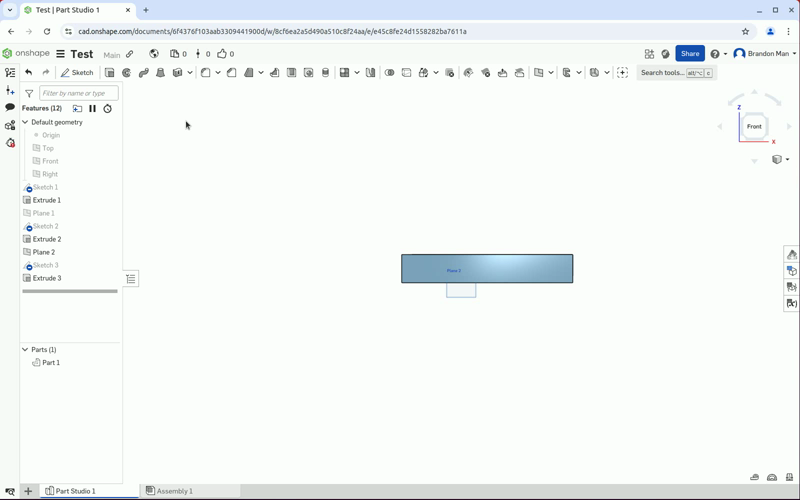
key(shift+h)
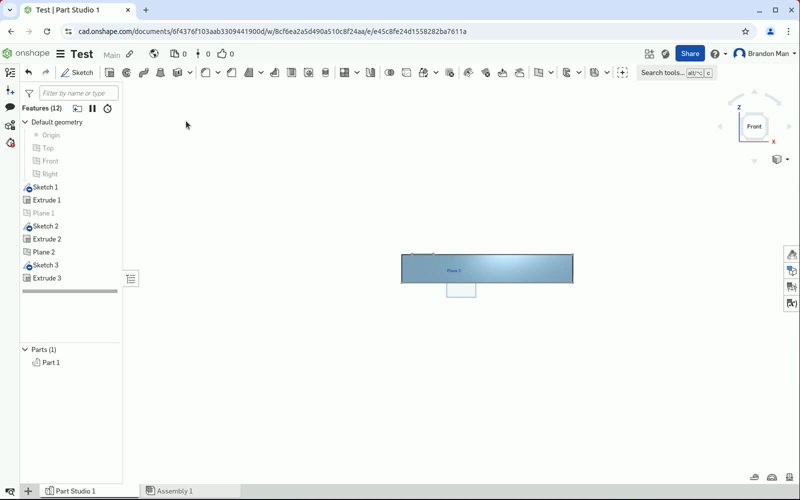
key(shift+h)
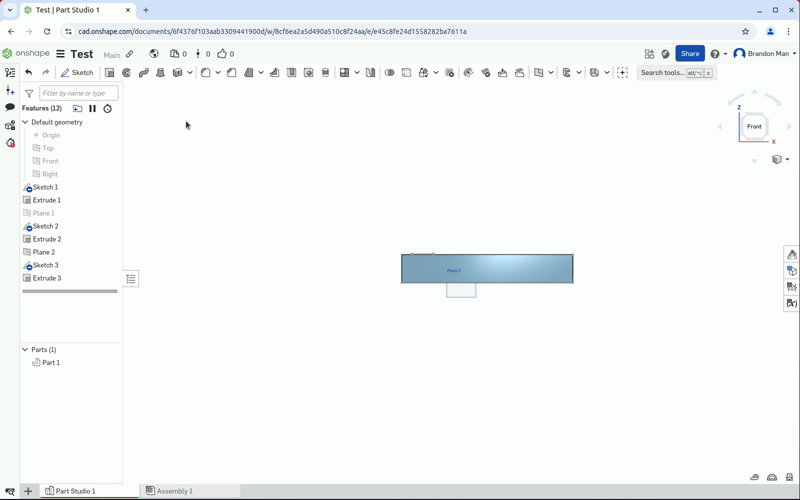
key(shift+7)
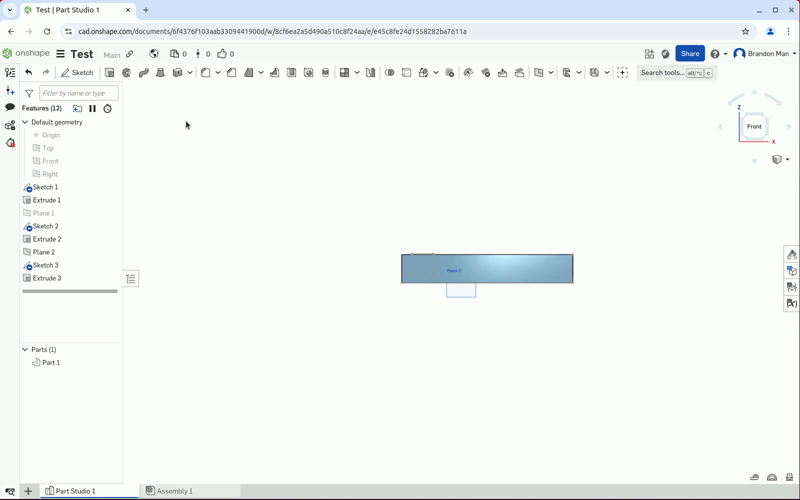
key(left, 2)
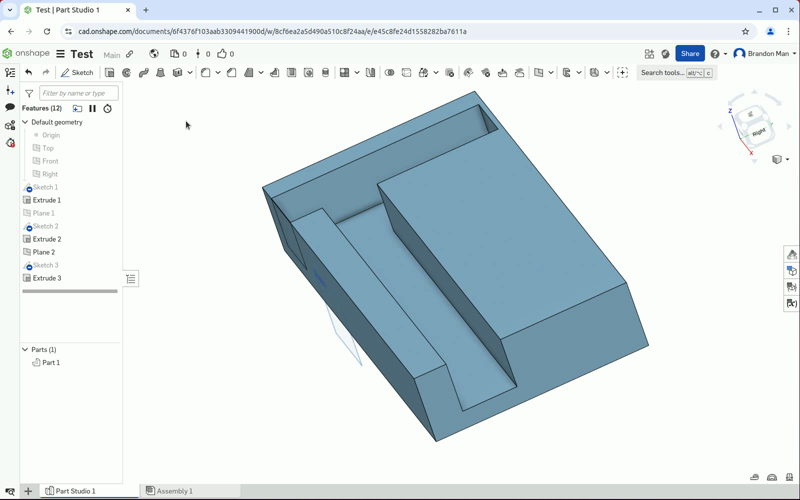
key(down, 2)
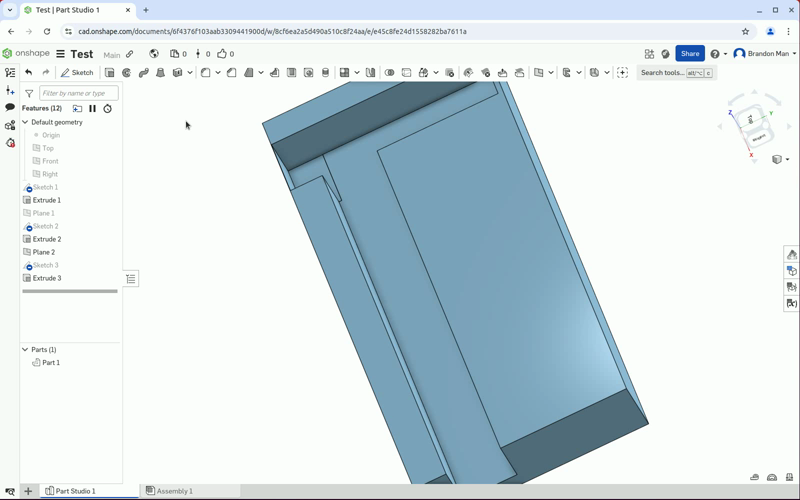
key(up, 2)
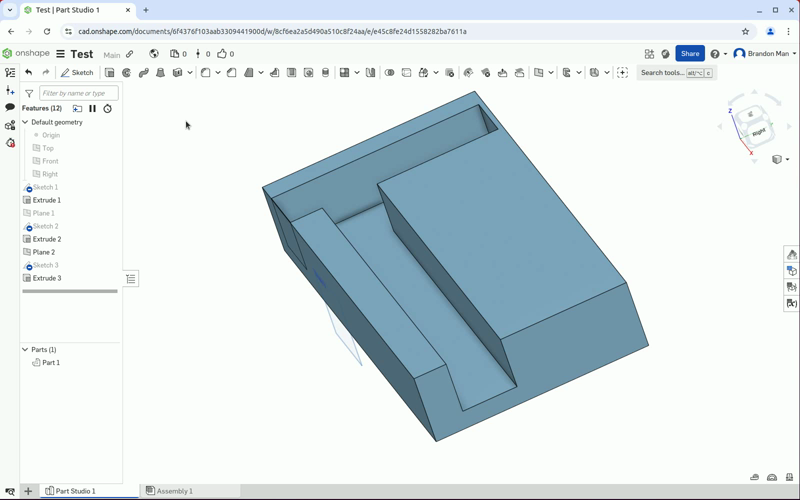
key(right, 2)
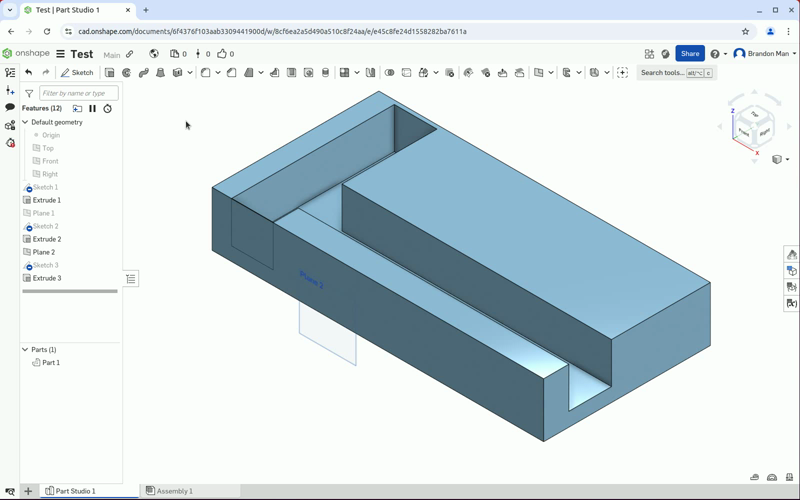
mouse_move(73, 189)
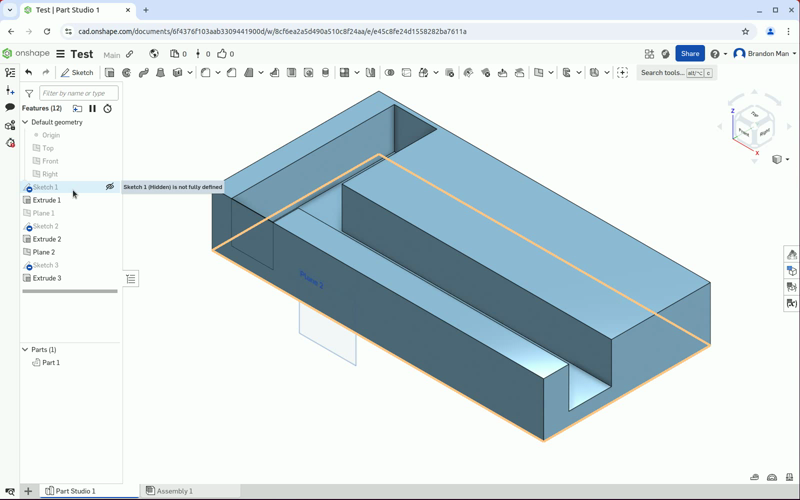
click(73, 189)